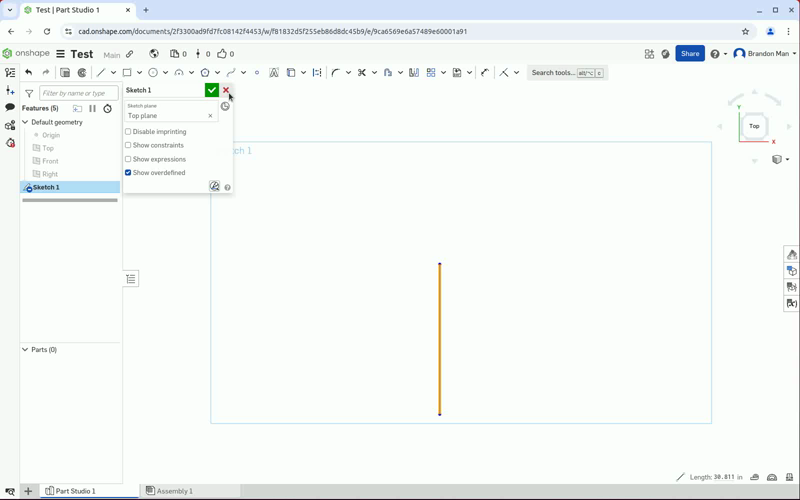
key(shift+h)
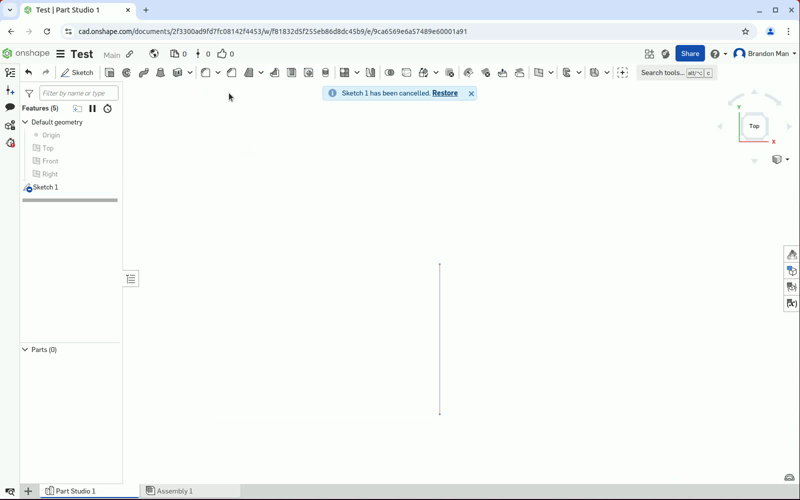
key(shift+s)
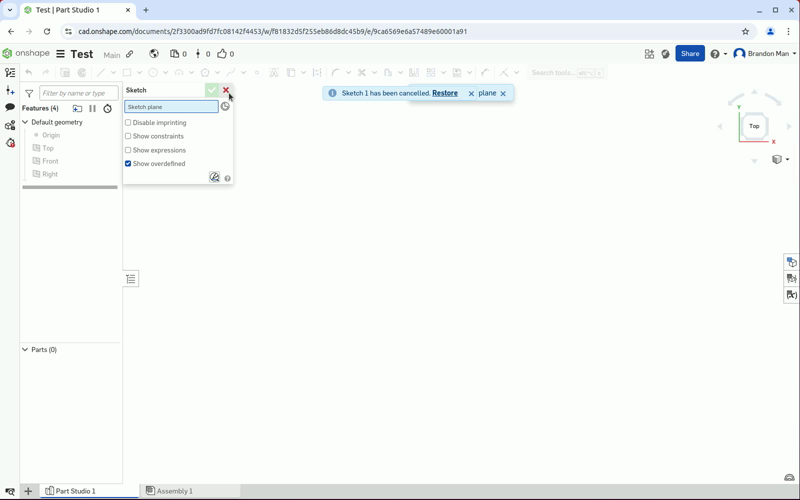
mouse_move(73, 150)
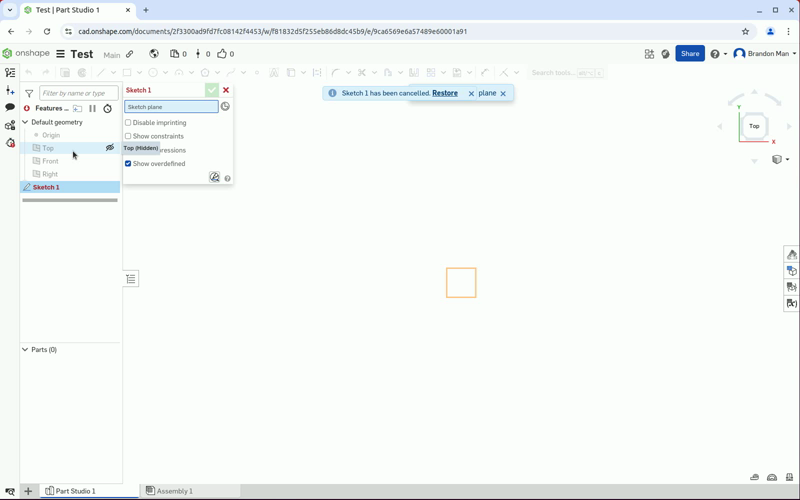
click(73, 150)
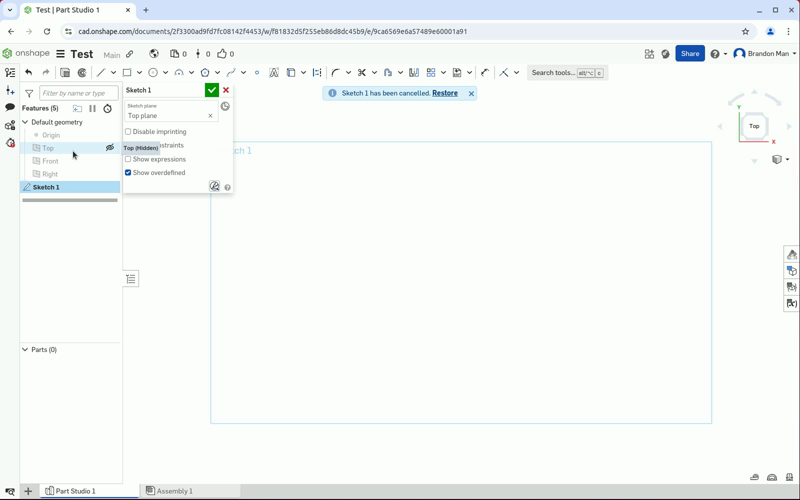
mouse_move(73, 352)
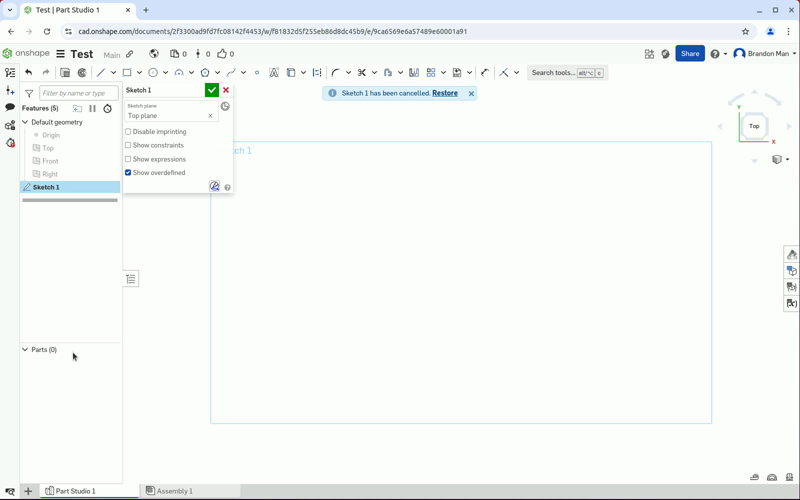
key(y)
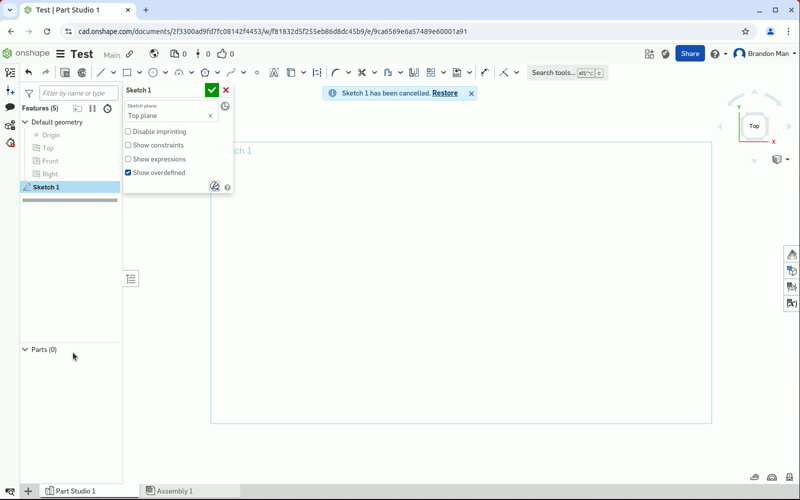
key(c)
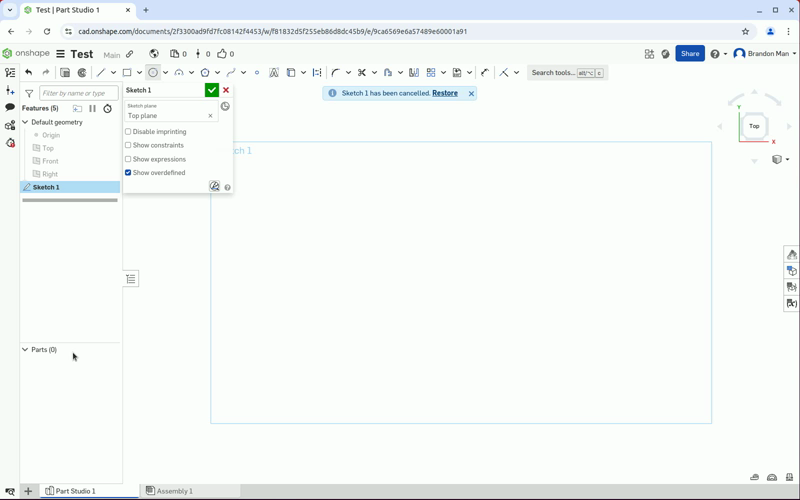
key_down(shift)
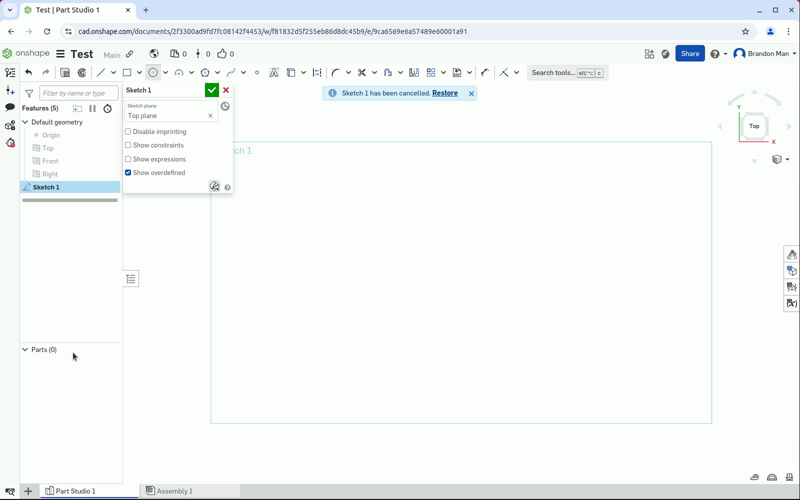
mouse_move(461, 282)
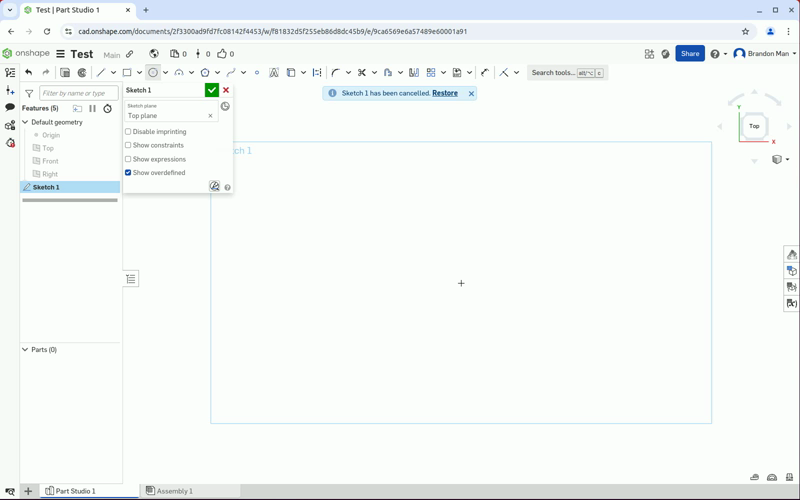
click(461, 282)
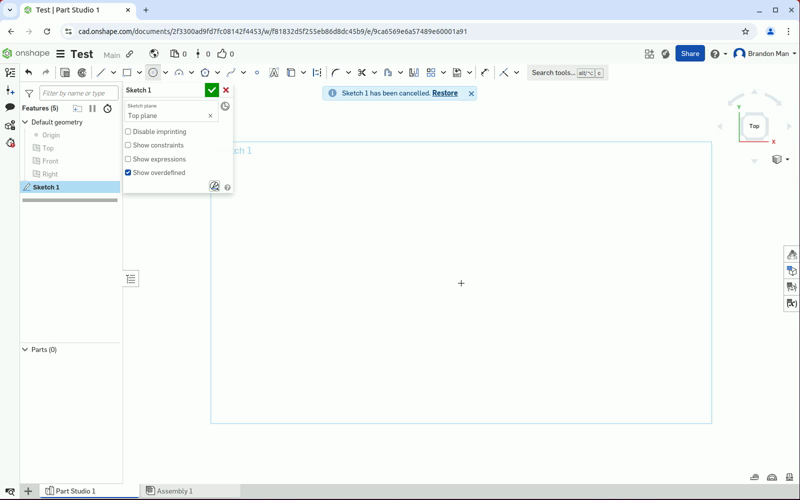
key_up(shift)
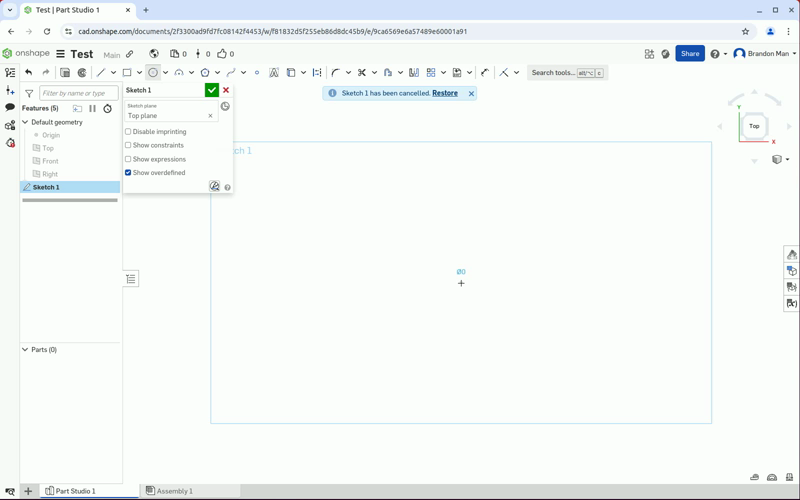
mouse_move(489, 282)
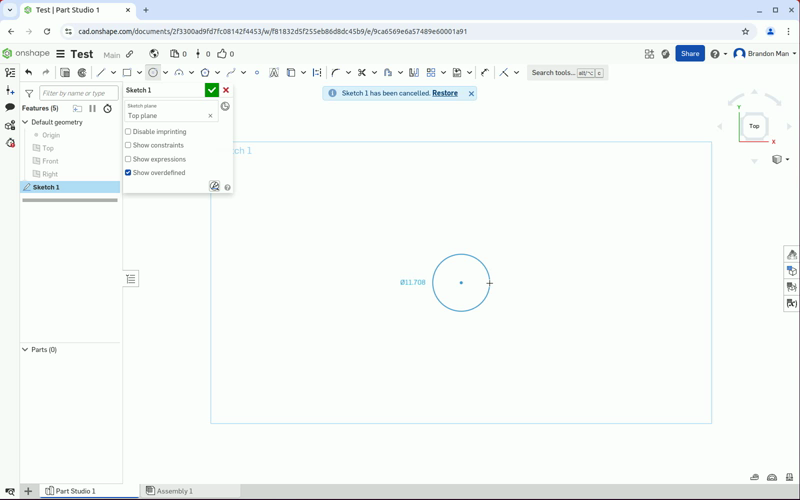
click(489, 282)
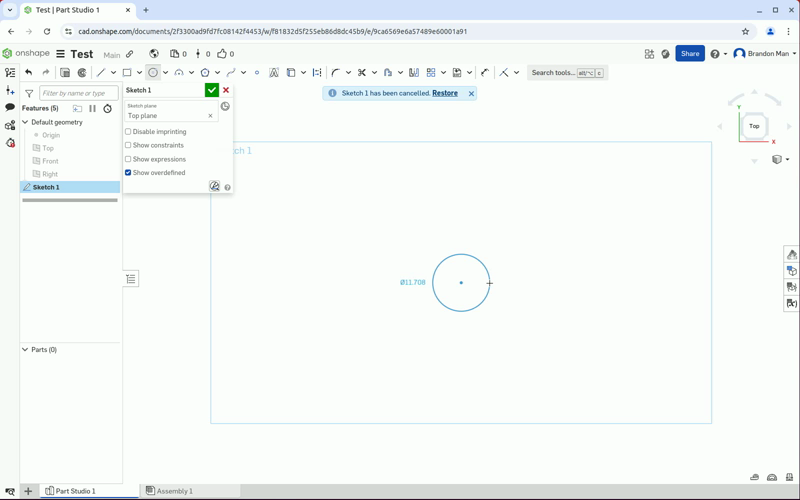
key(esc)
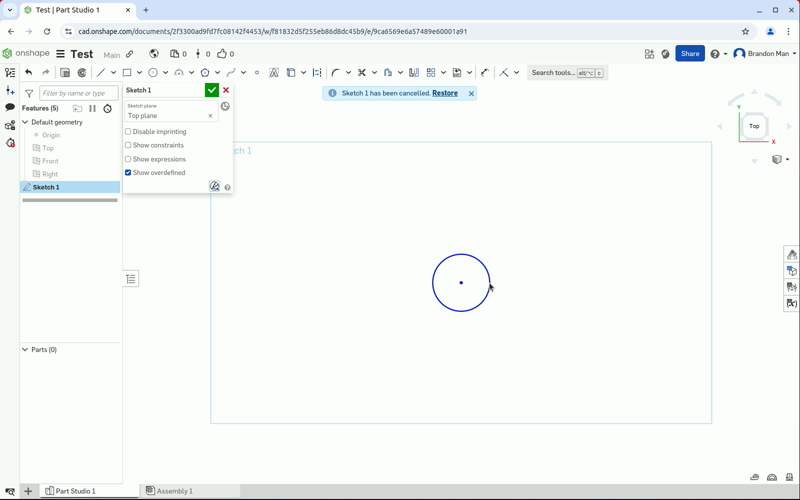
mouse_move(467, 265)
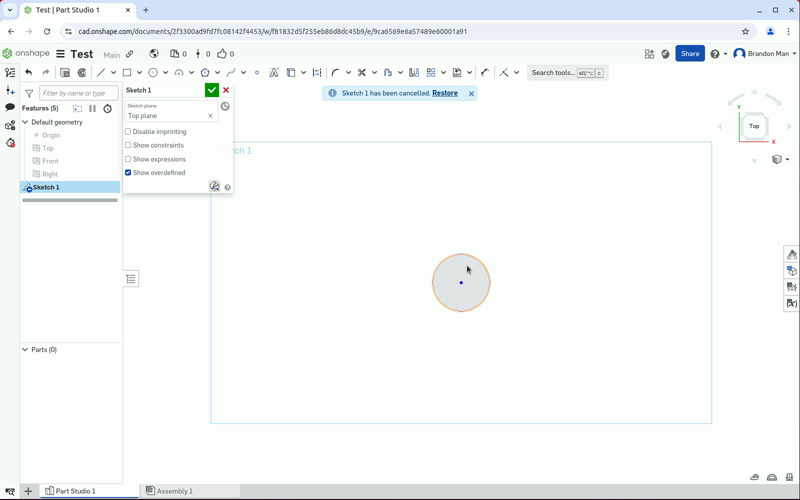
click(467, 265)
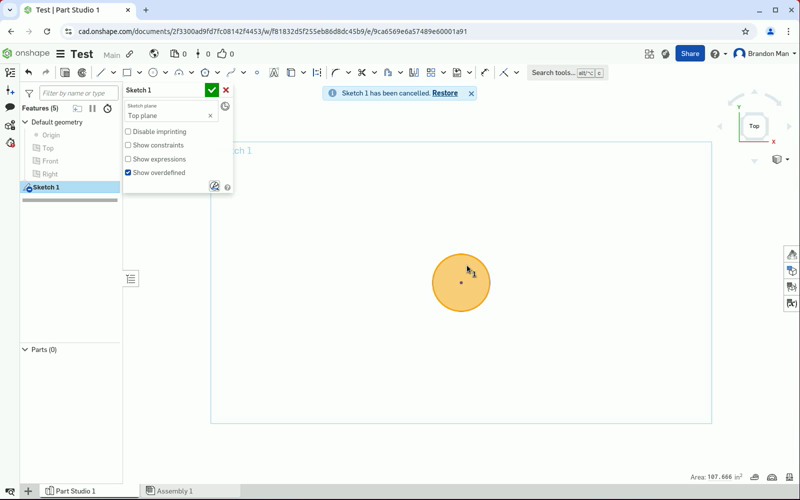
mouse_move(73, 352)
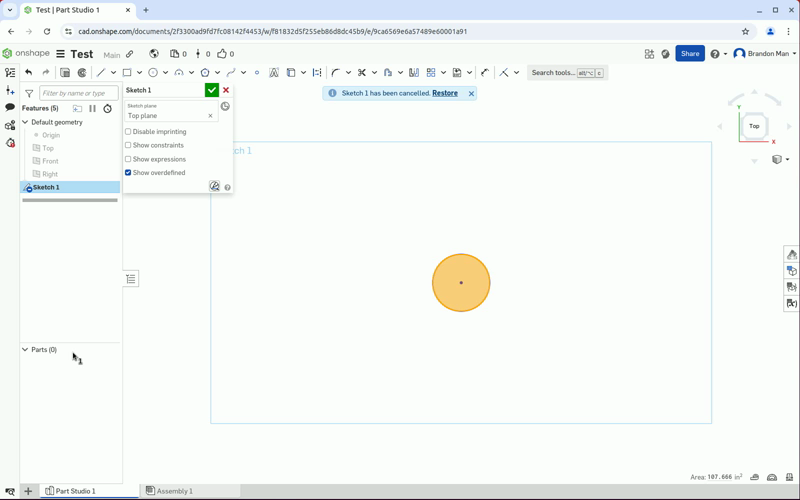
key(shift+y)
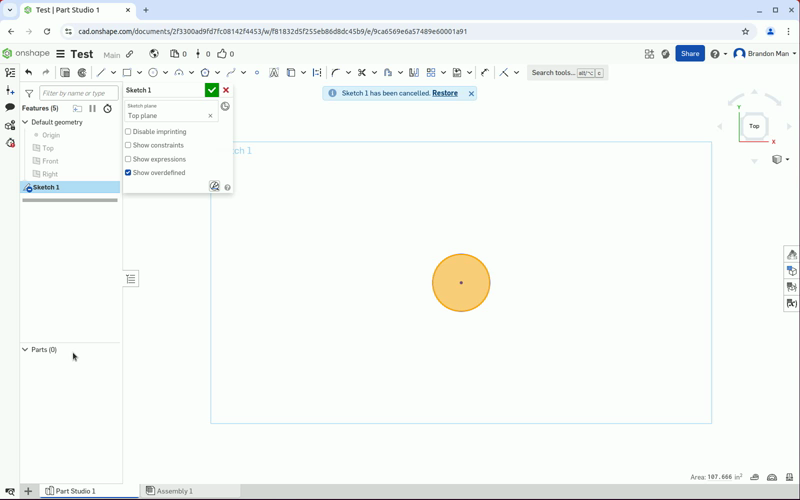
key(shift+e)
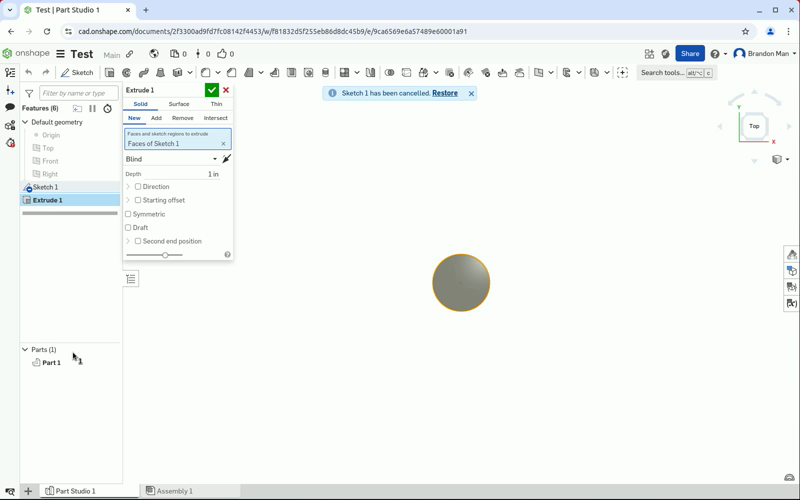
mouse_move(143, 106)
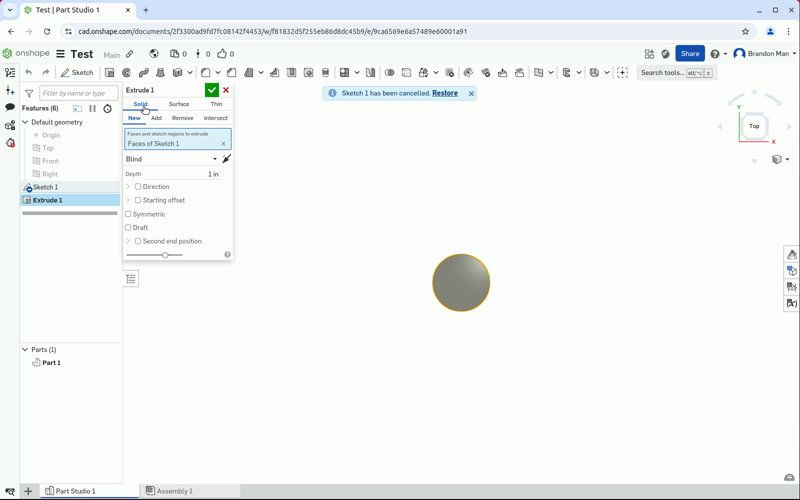
click(143, 106)
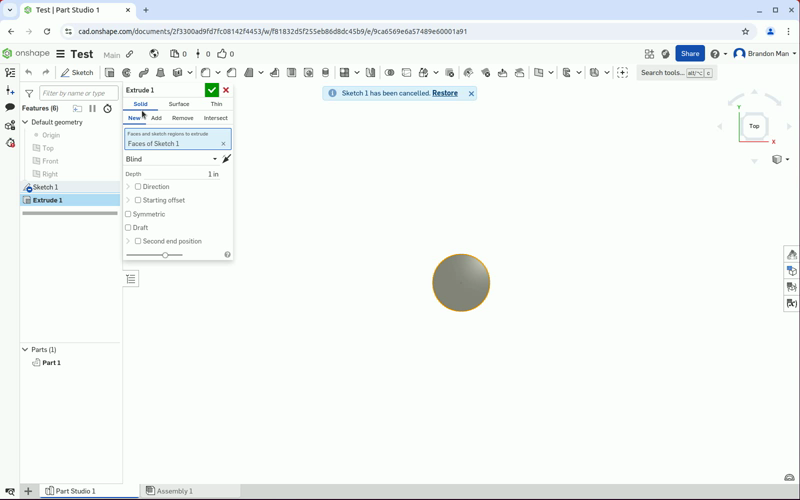
mouse_move(137, 120)
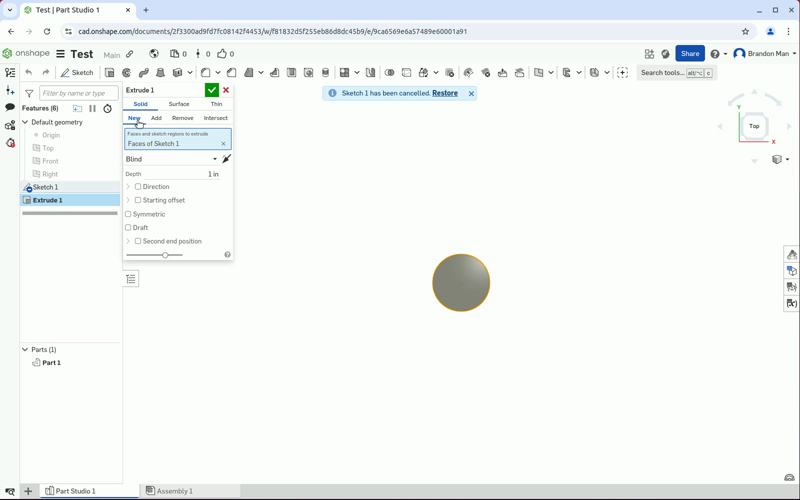
click(137, 120)
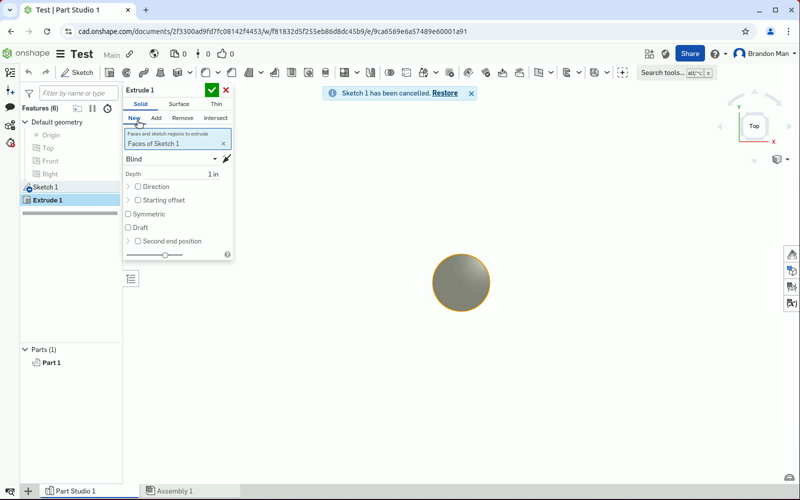
key(tab, 4)
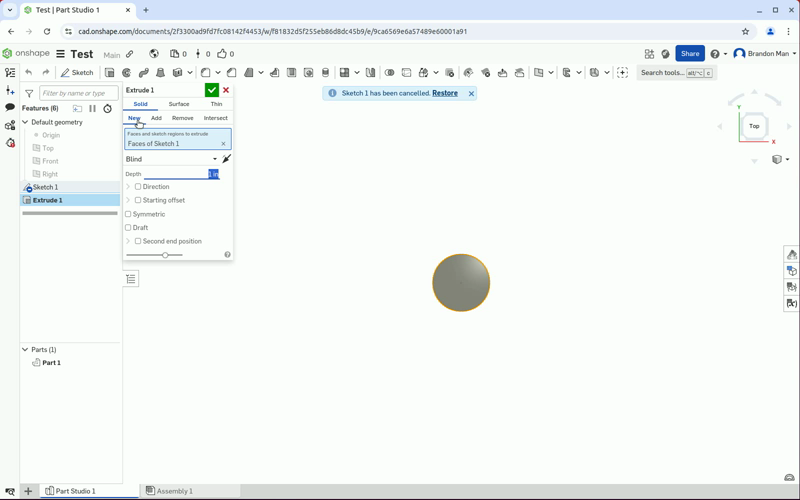
text(23.108)
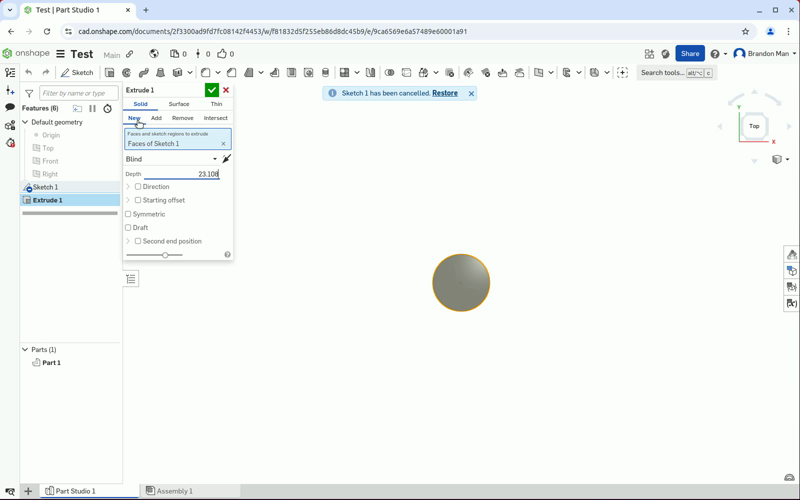
key(enter)
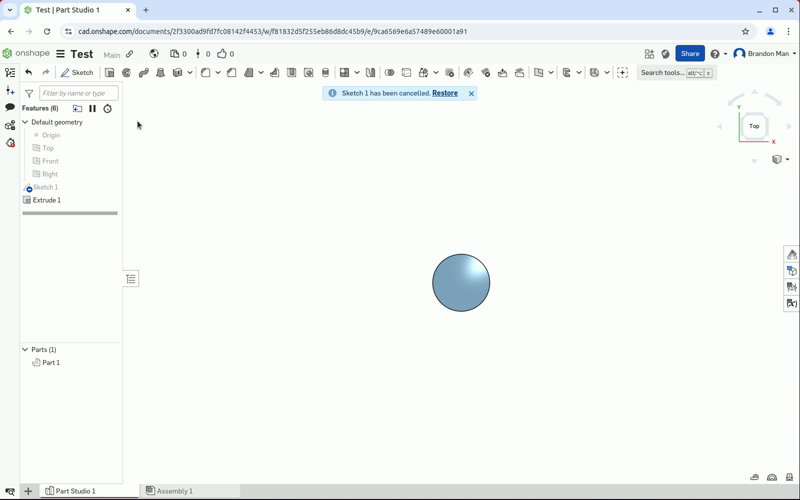
key(shift+h)
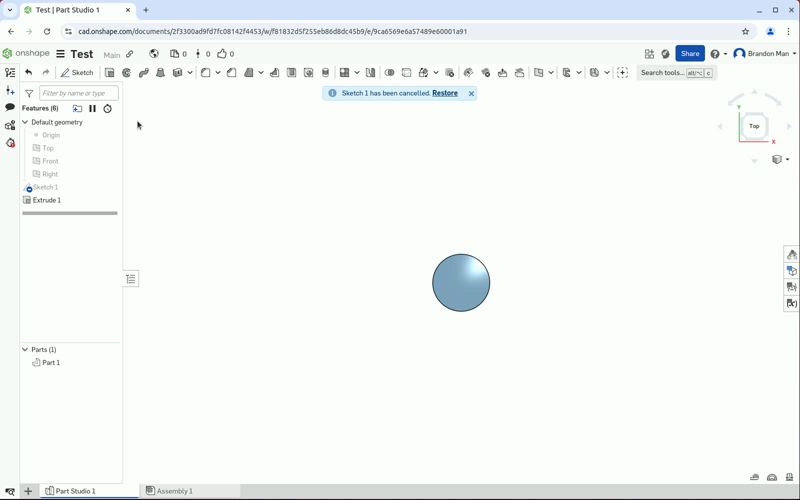
key(shift+h)
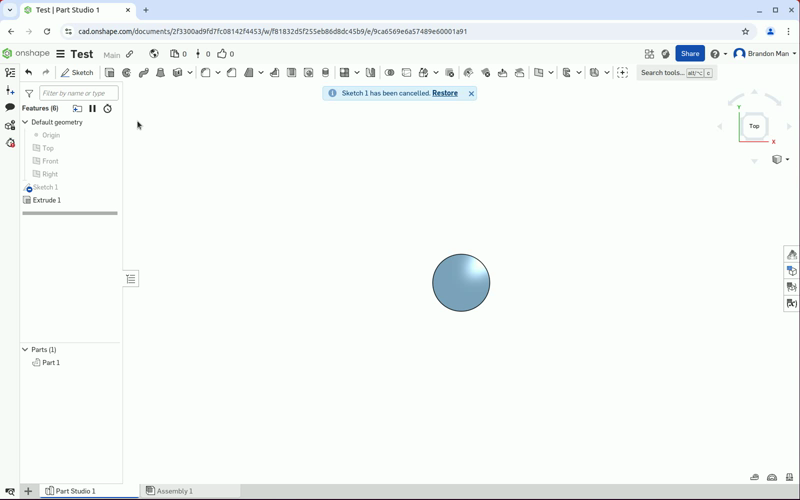
mouse_move(73, 189)
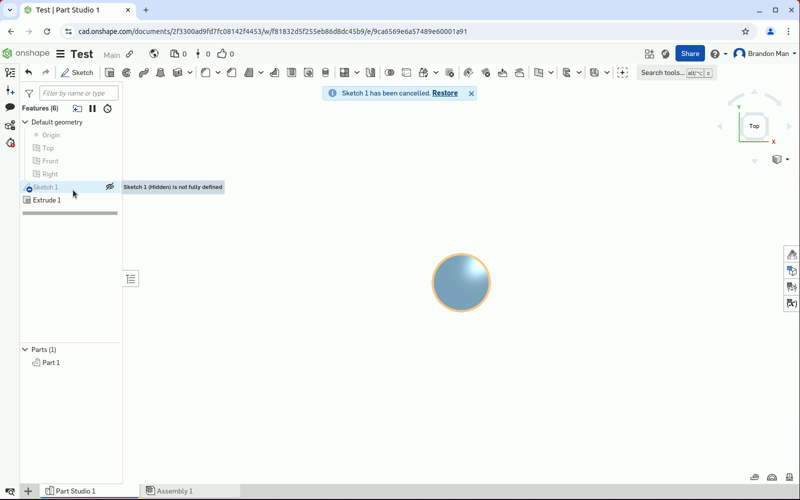
click(73, 189)
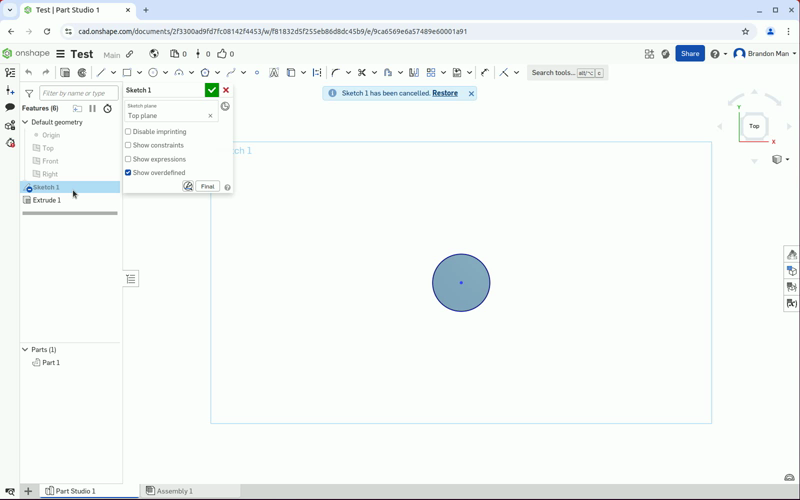
mouse_move(229, 92)
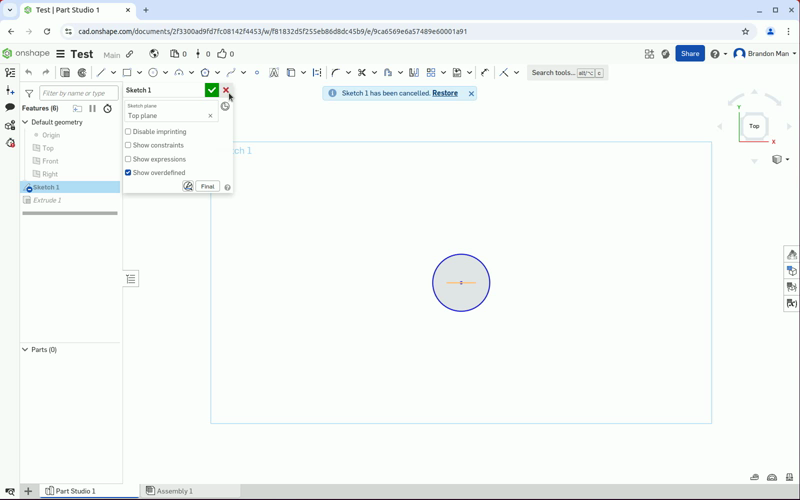
click(229, 92)
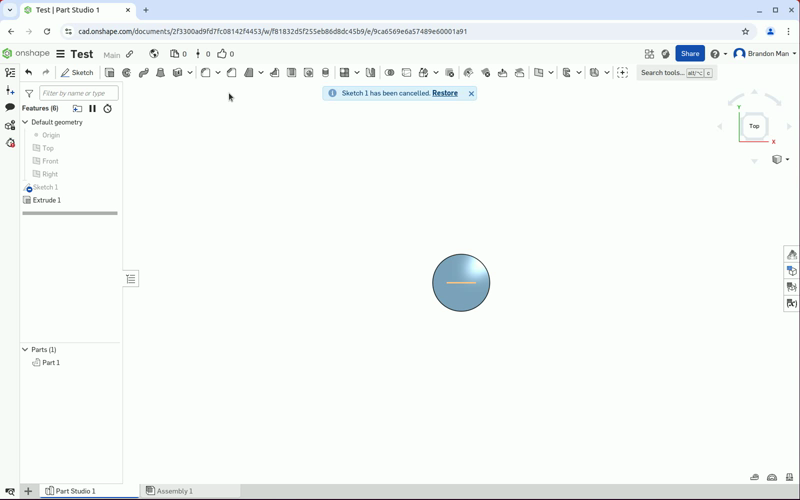
mouse_move(73, 352)
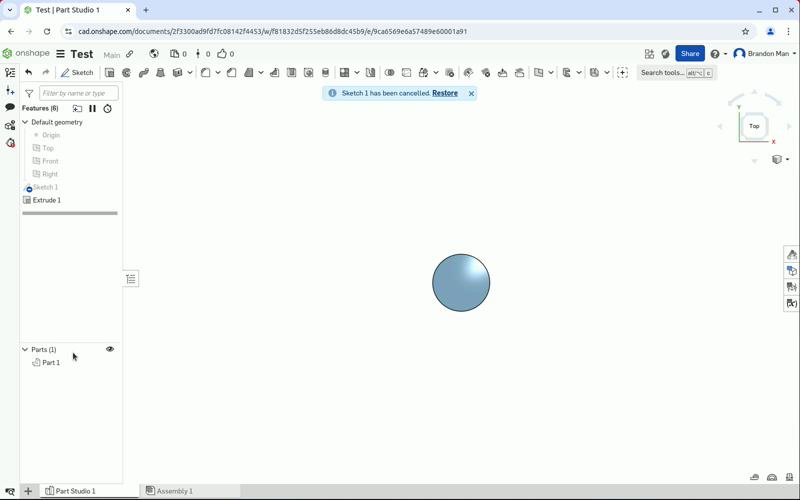
key(y)
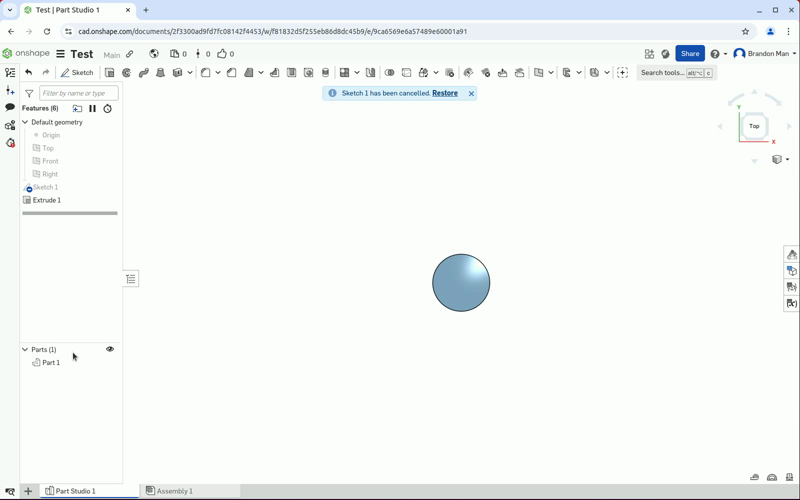
key(shift+p)
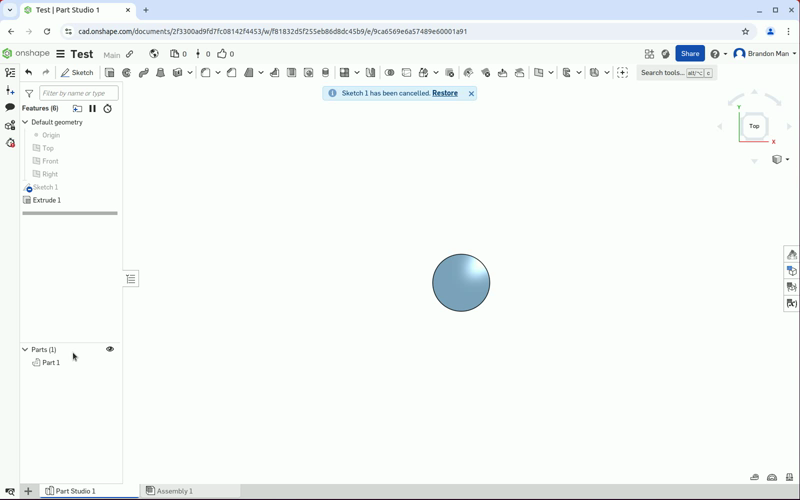
key(space)
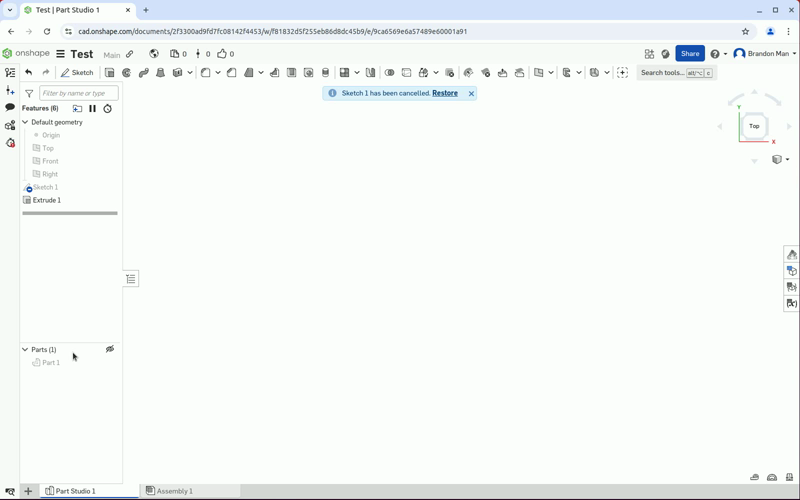
key_down(shift)
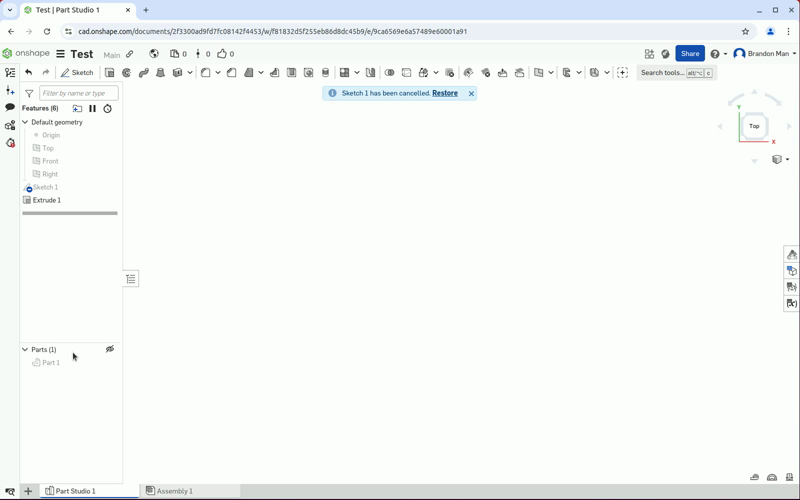
key(up)
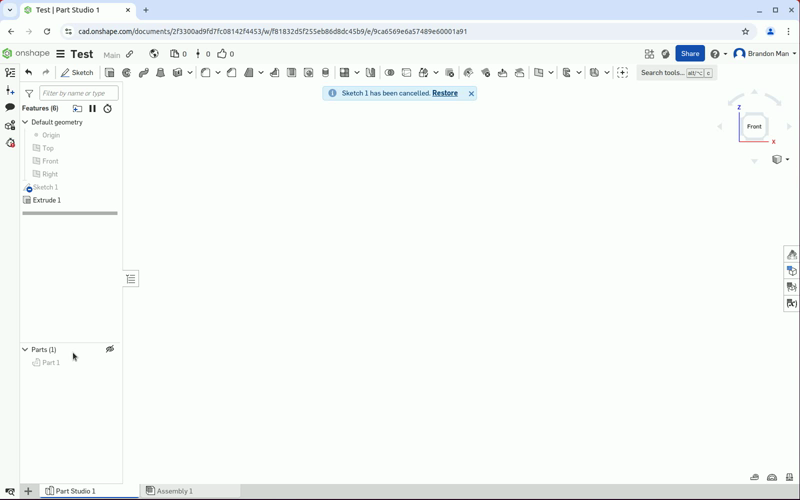
key_up(shift)
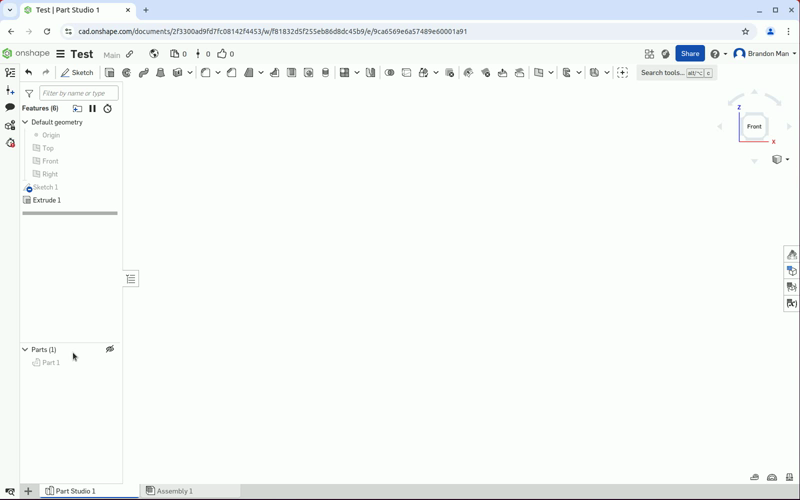
mouse_move(73, 352)
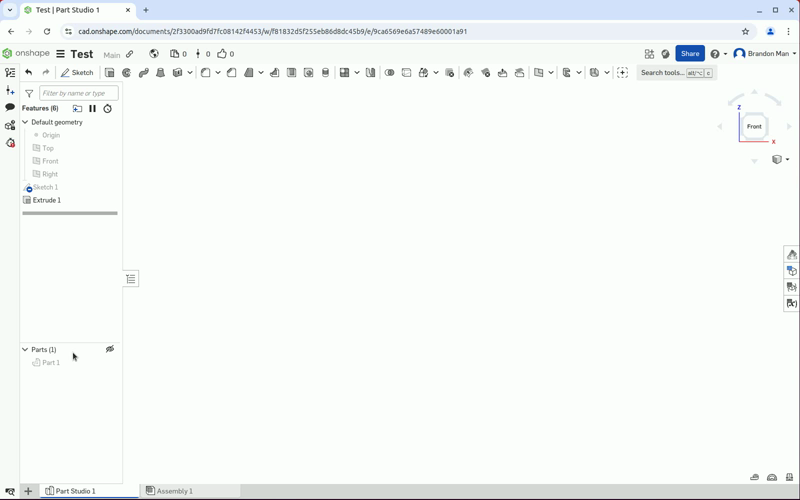
key(shift+y)
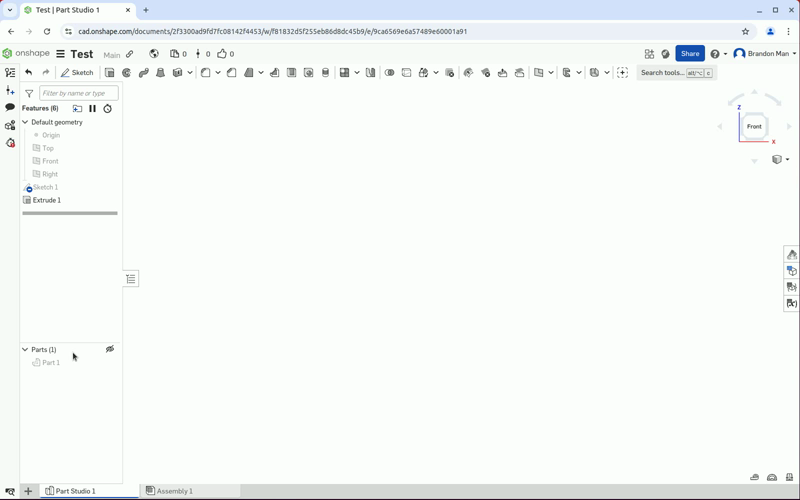
key(shift+s)
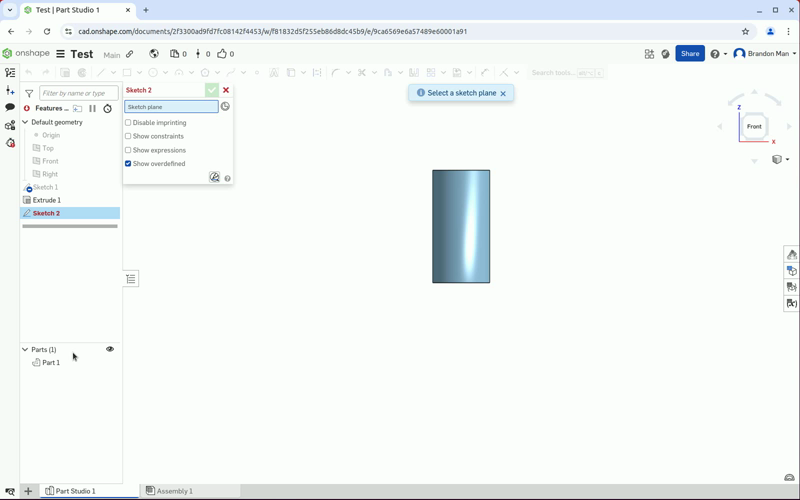
mouse_move(73, 163)
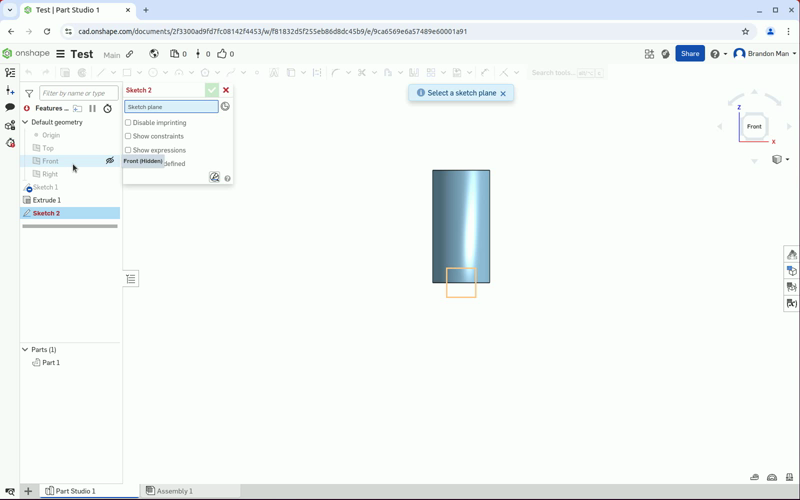
click(73, 163)
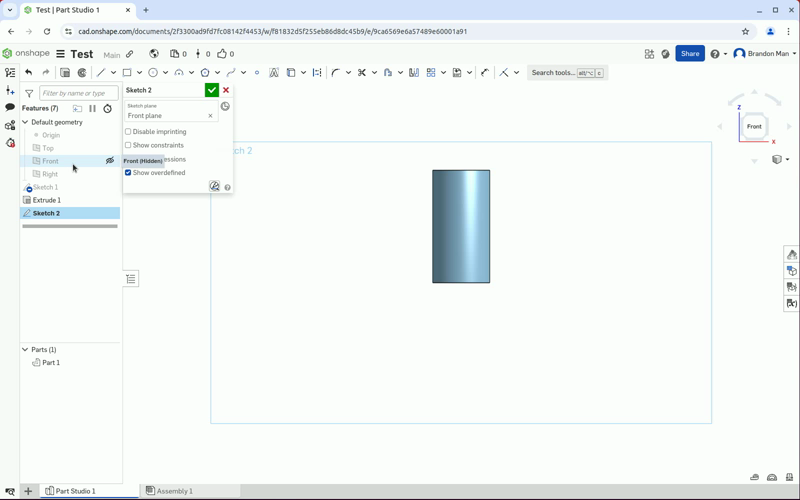
mouse_move(73, 352)
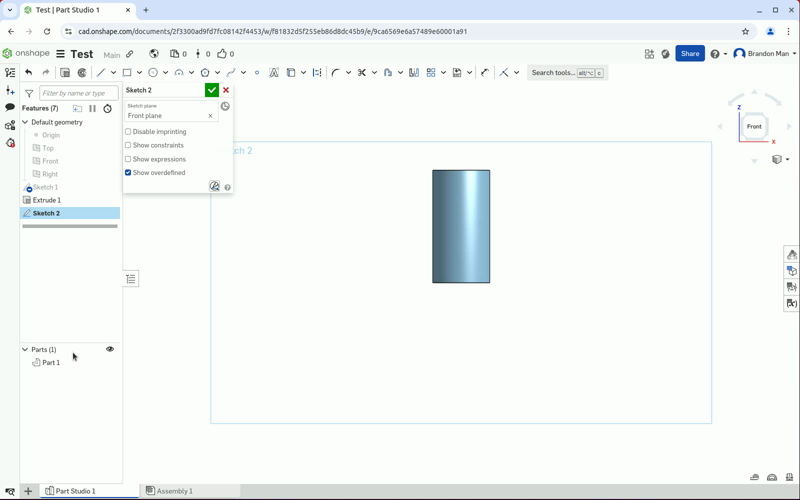
key(y)
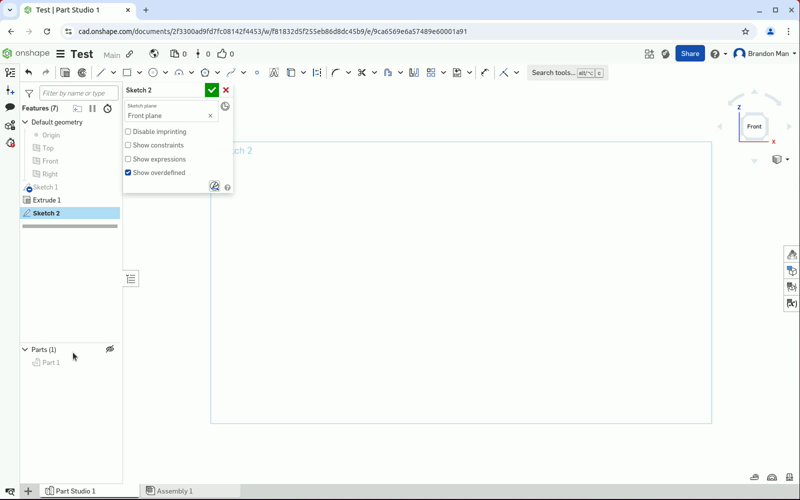
key(l)
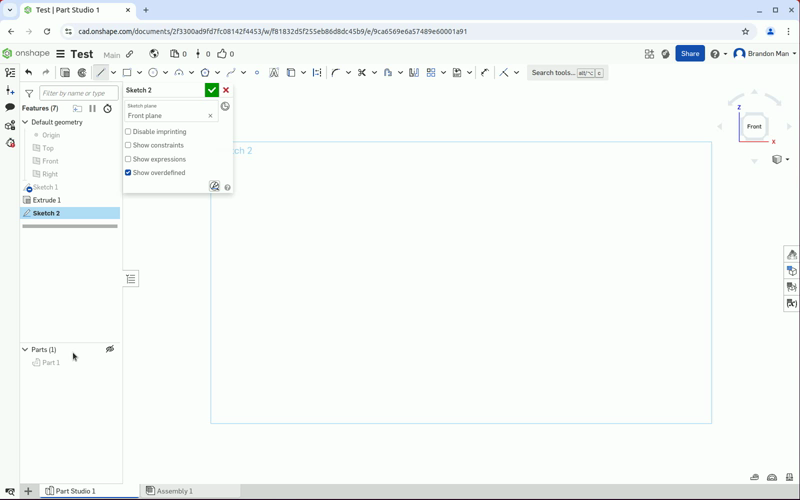
key_down(shift)
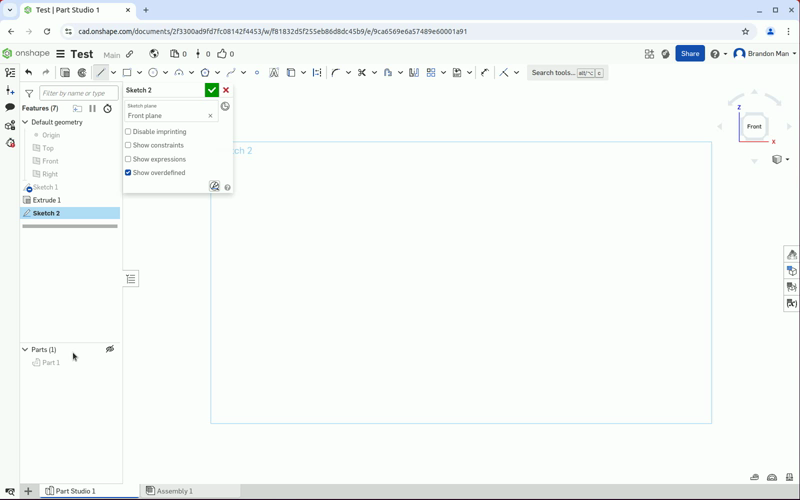
mouse_move(451, 273)
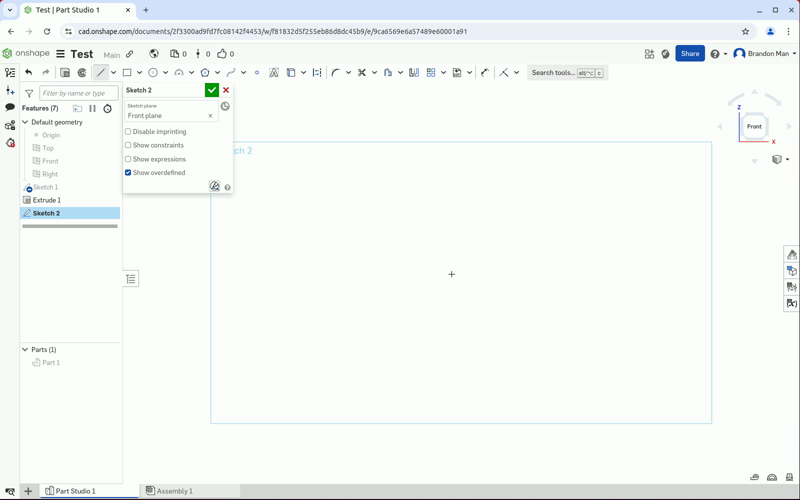
click(451, 273)
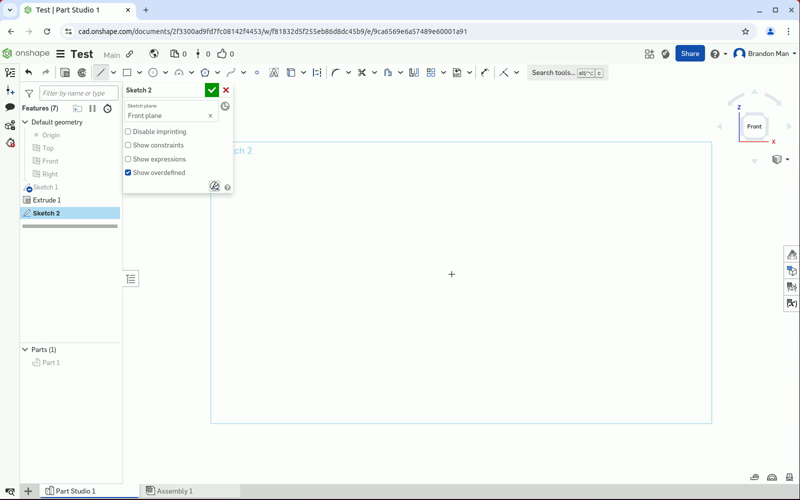
key_up(shift)
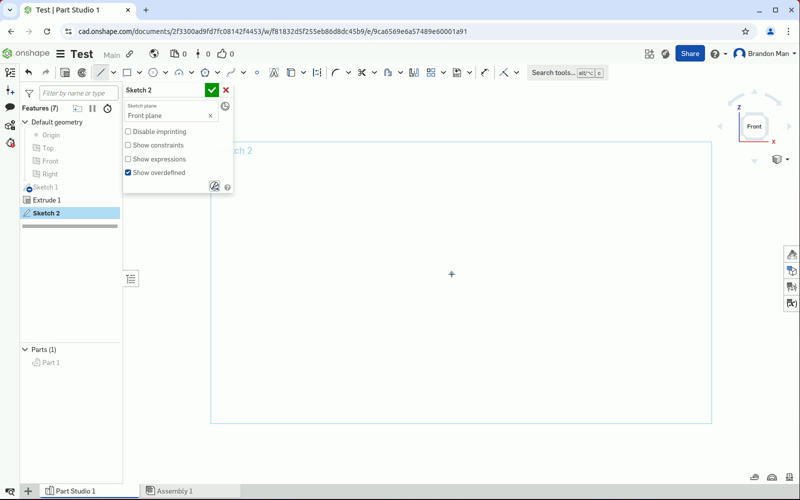
key_down(shift)
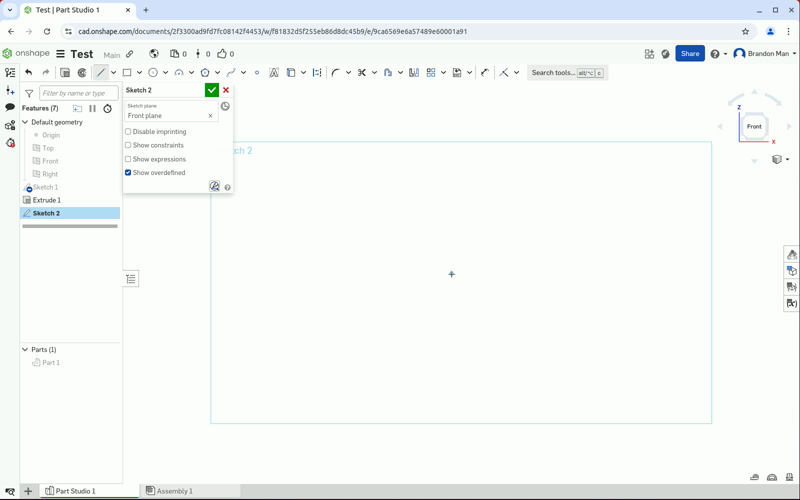
mouse_move(481, 273)
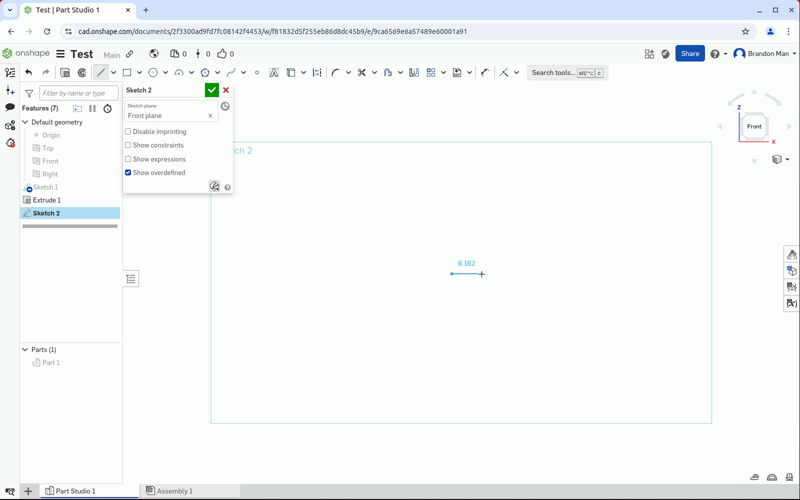
mouse_move(470, 273)
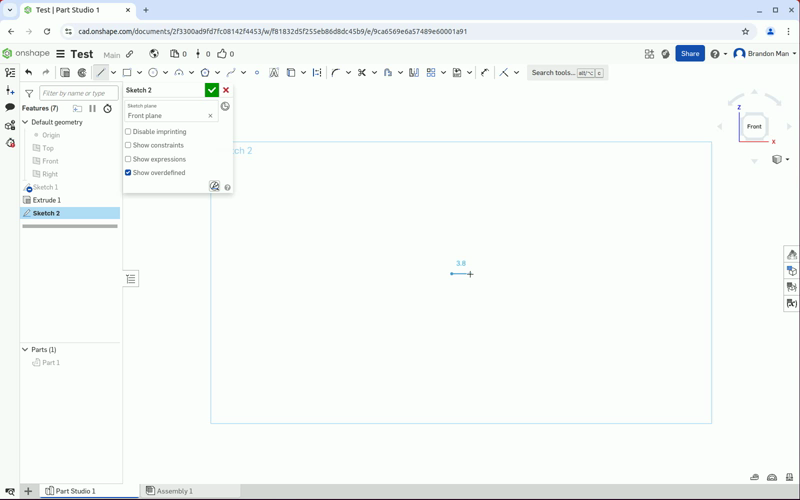
click(470, 273)
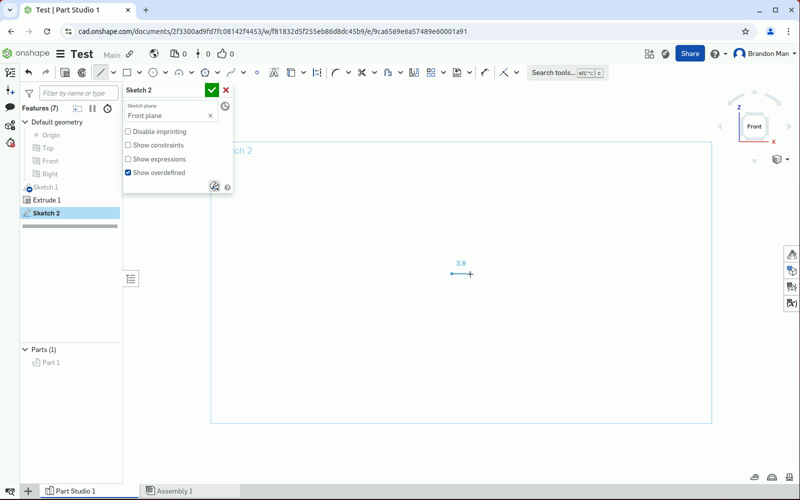
key_up(shift)
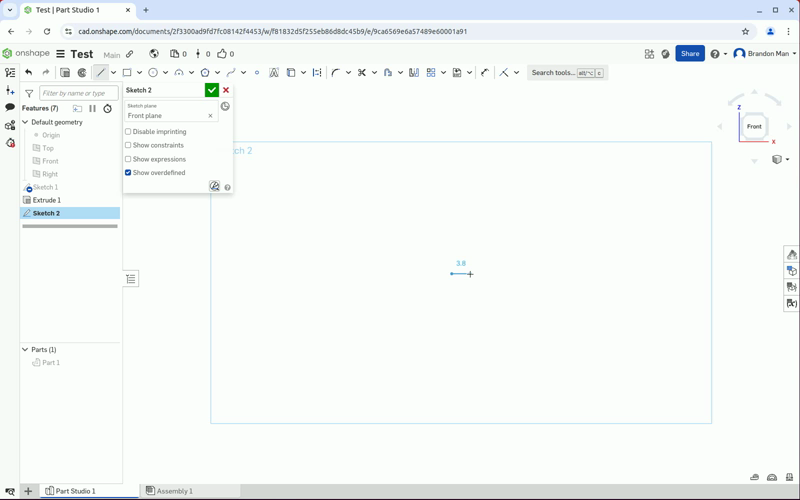
key_down(shift)
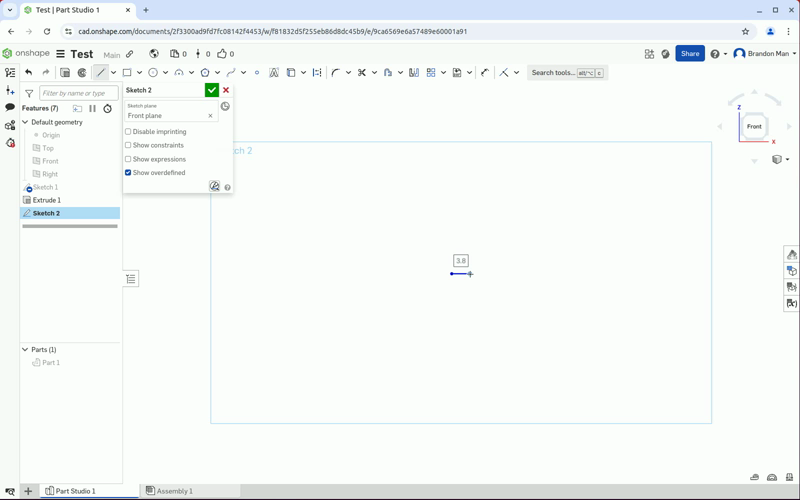
mouse_move(470, 170)
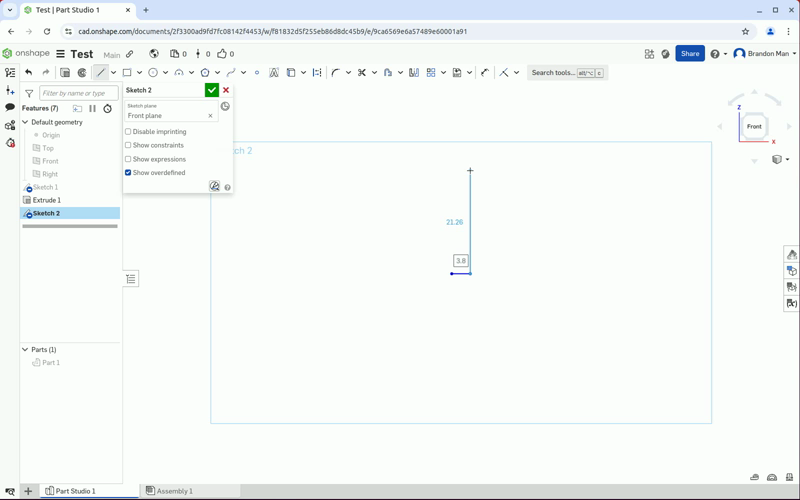
click(470, 170)
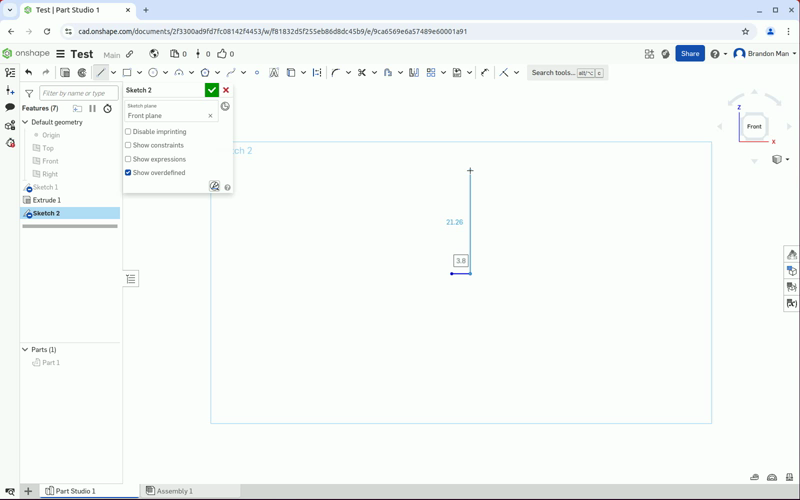
key_up(shift)
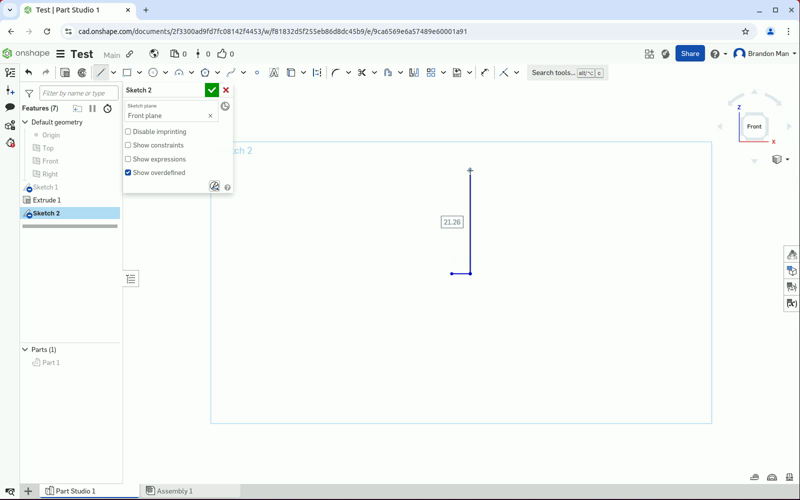
key_down(shift)
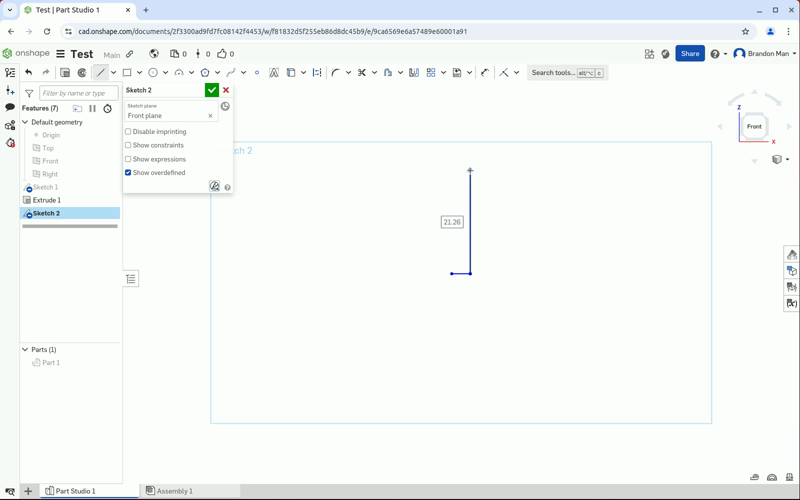
mouse_move(500, 170)
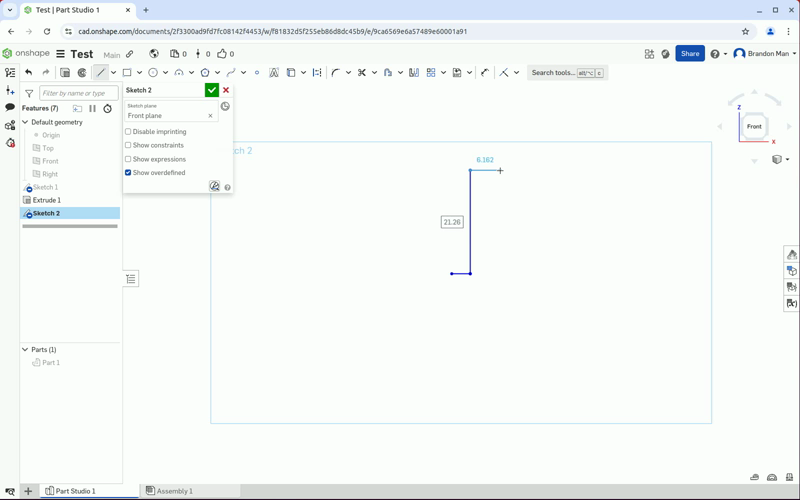
mouse_move(451, 170)
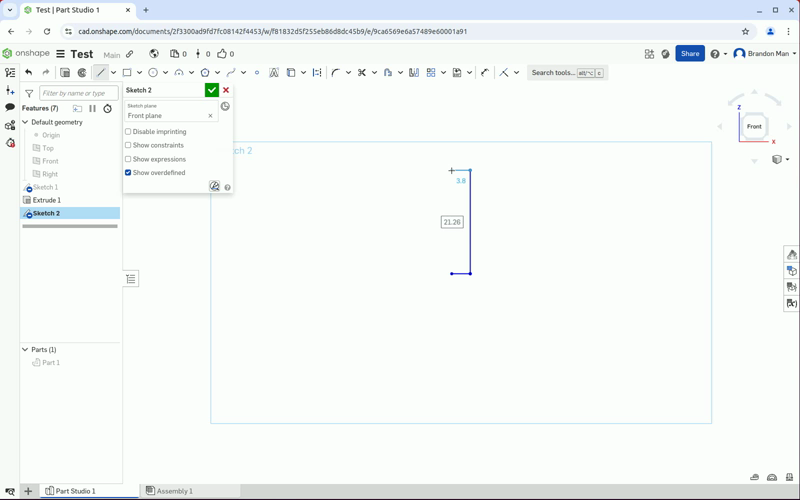
click(451, 170)
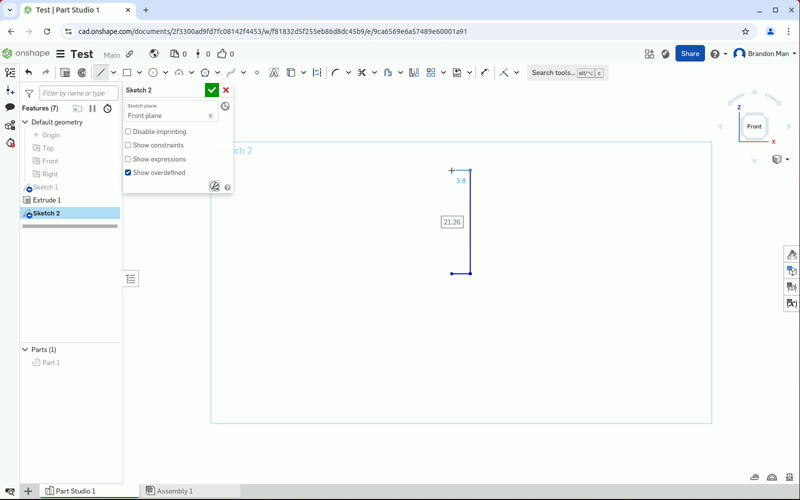
key_up(shift)
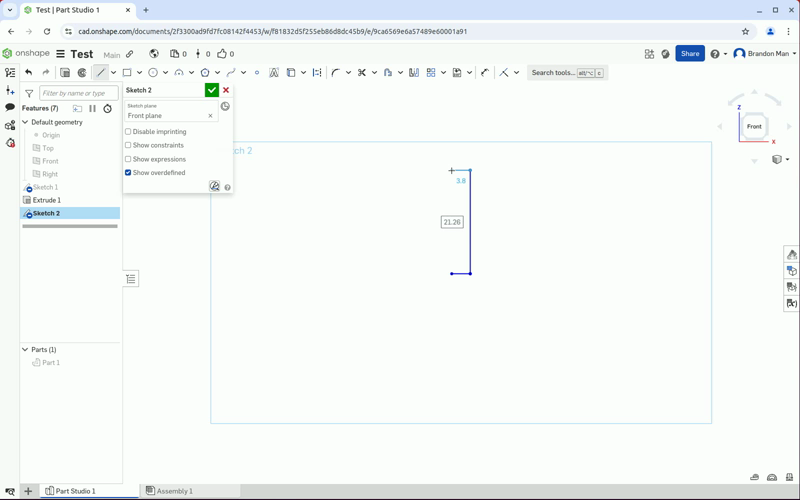
key_down(shift)
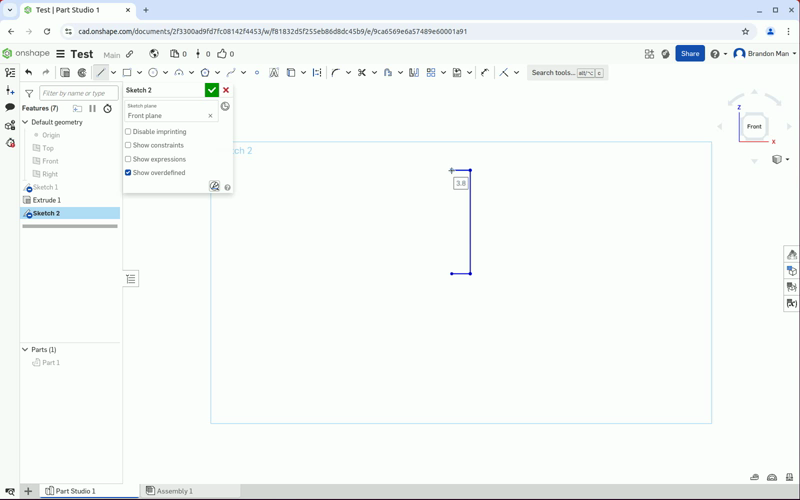
mouse_move(451, 273)
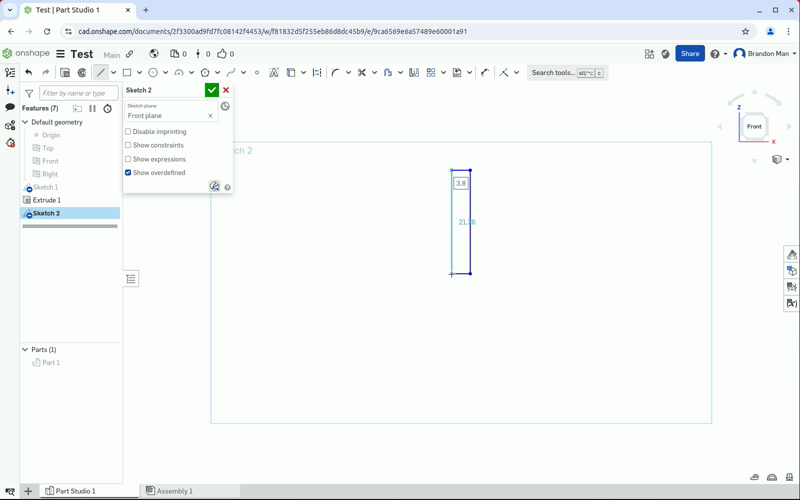
key_up(shift)
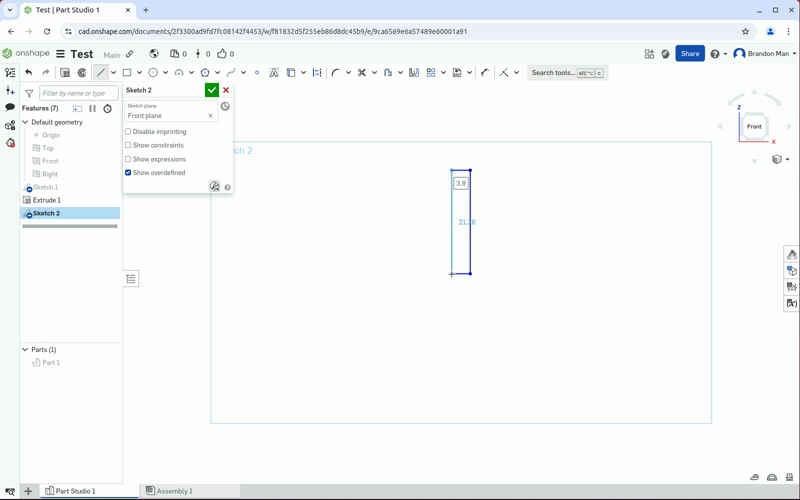
click(451, 273)
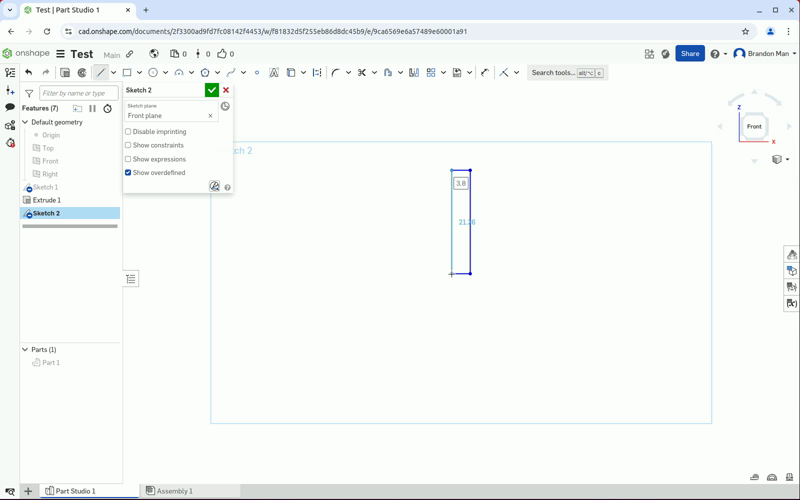
key(esc)
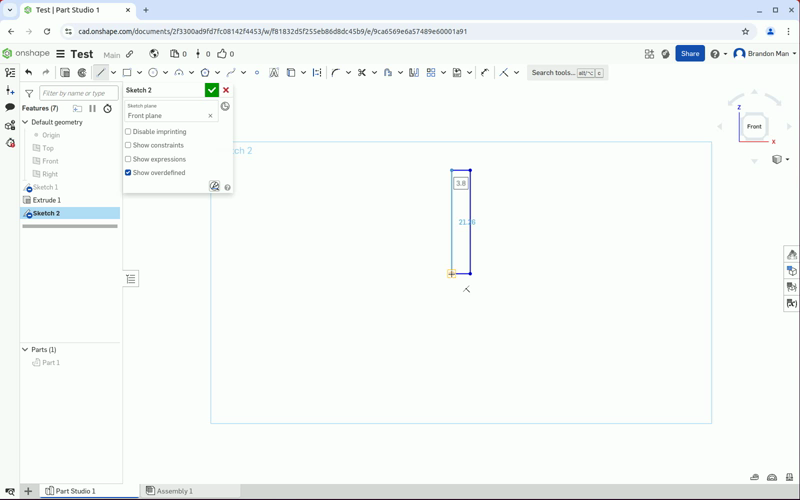
mouse_move(464, 260)
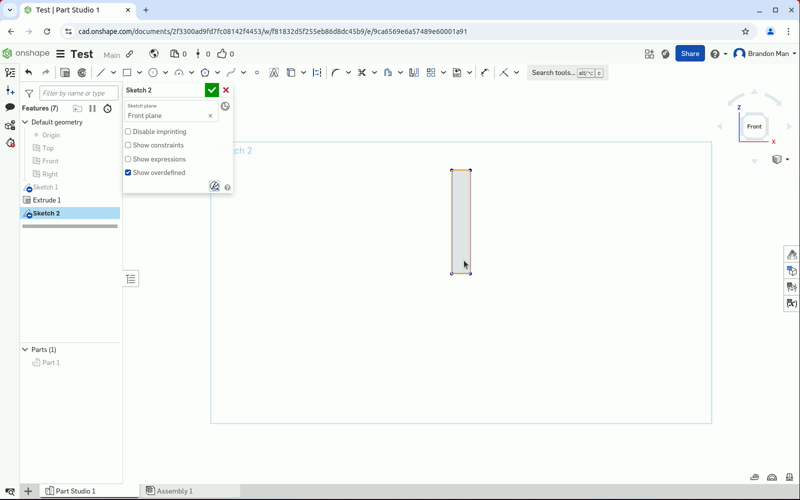
click(464, 260)
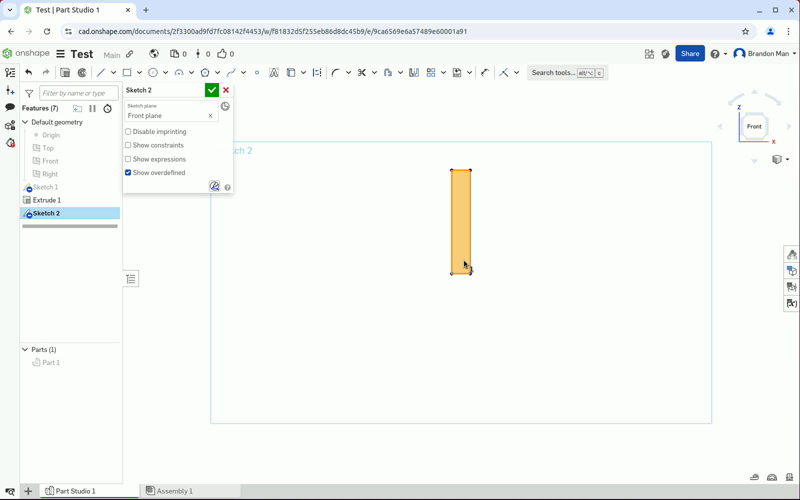
mouse_move(73, 352)
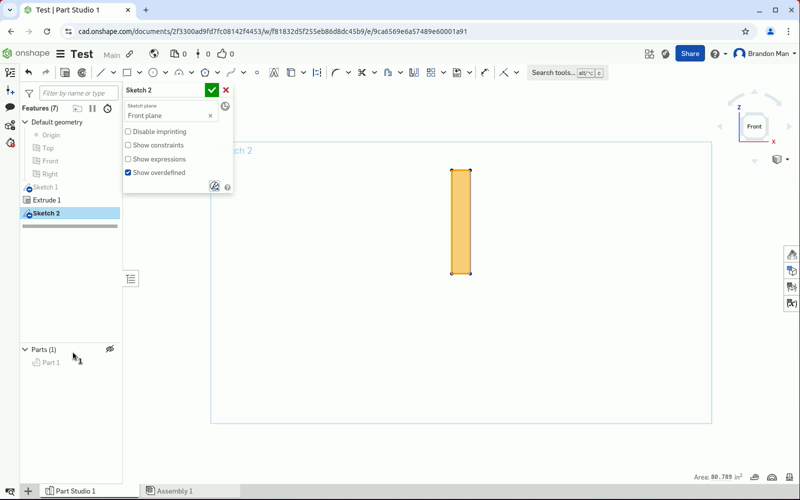
key(shift+y)
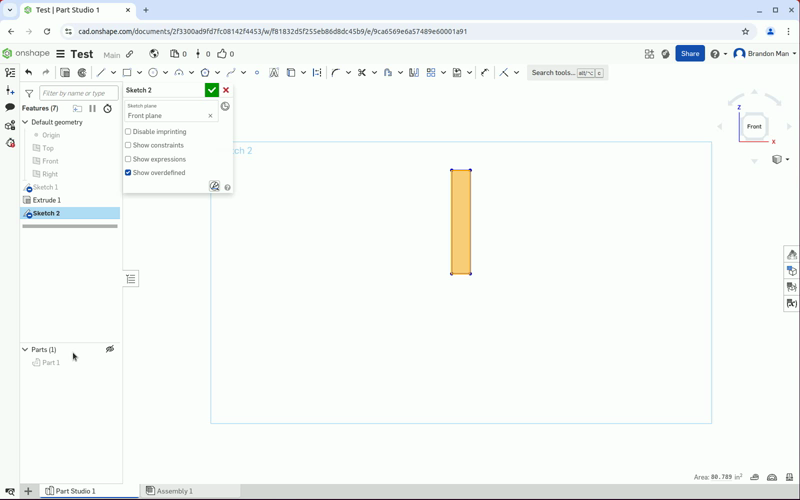
key(shift+e)
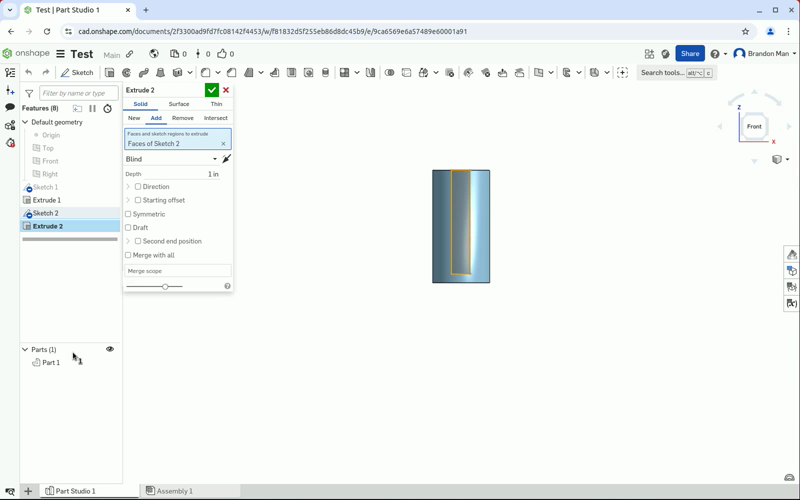
mouse_move(143, 106)
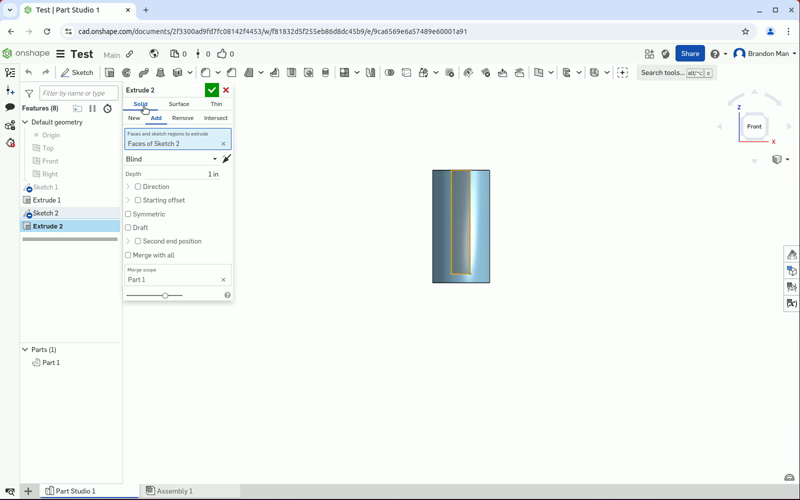
click(143, 106)
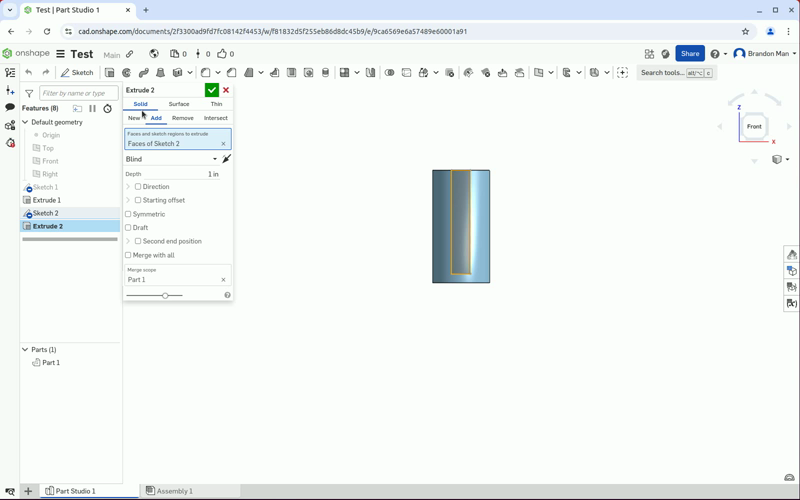
mouse_move(137, 120)
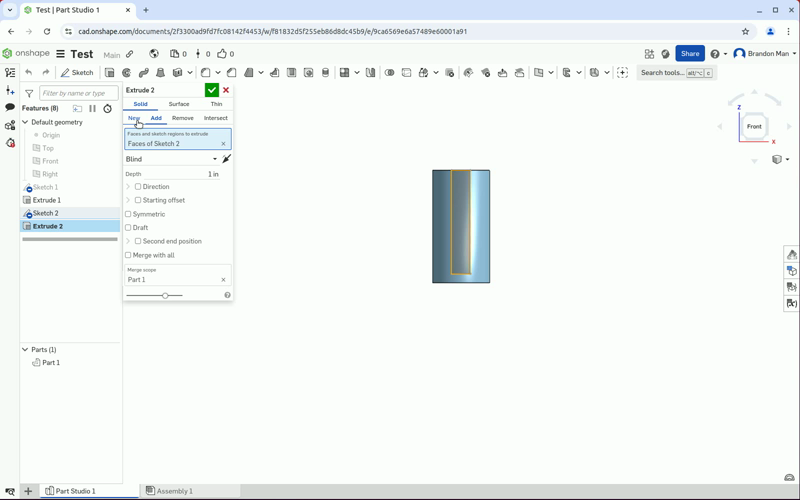
click(137, 120)
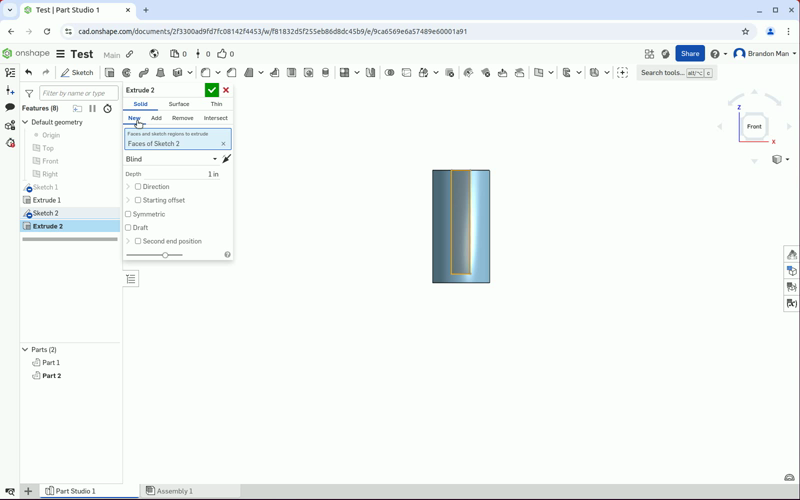
key(tab, 4)
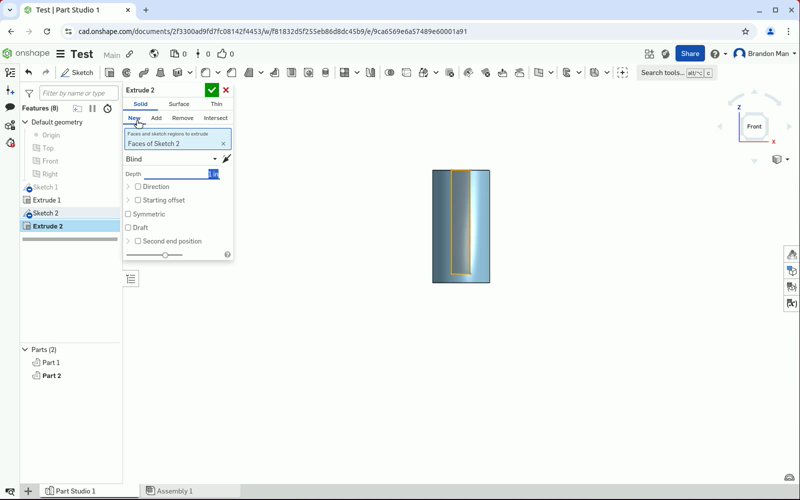
text(11.554)
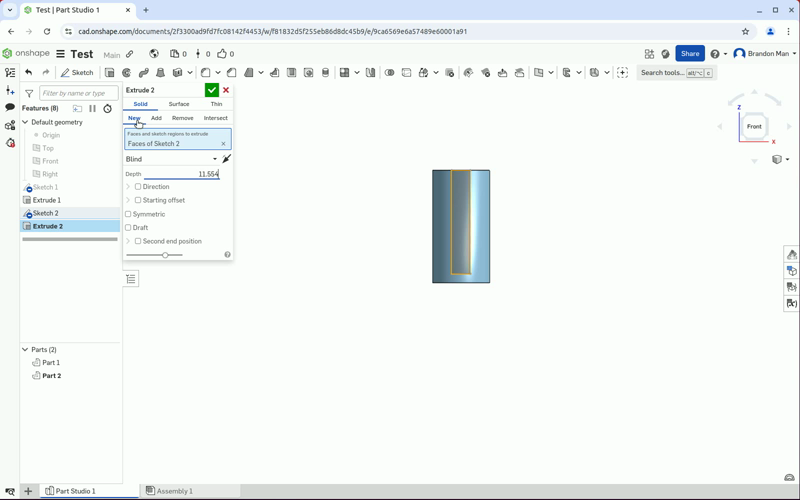
key(enter)
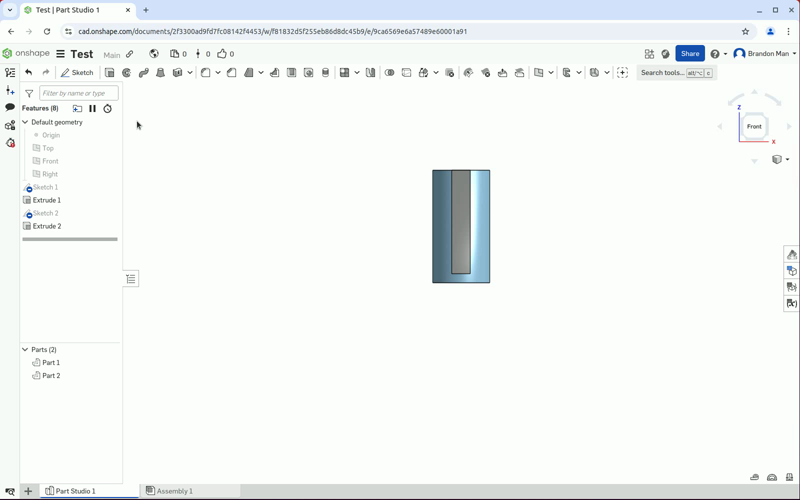
key(shift+h)
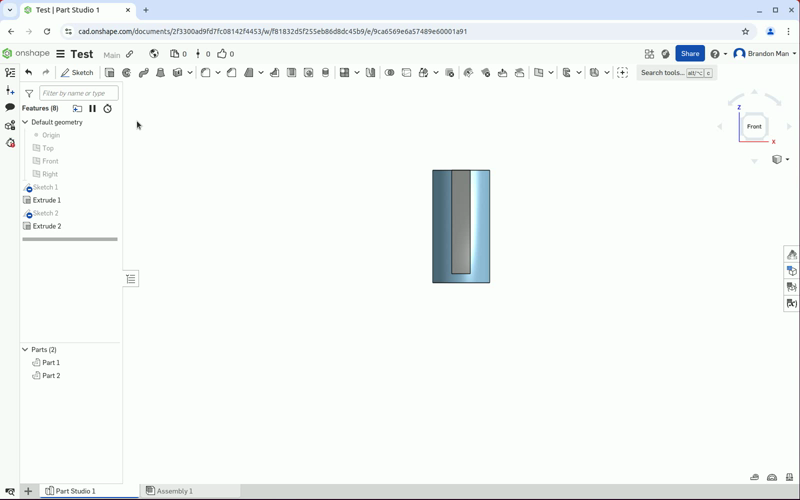
key(shift+h)
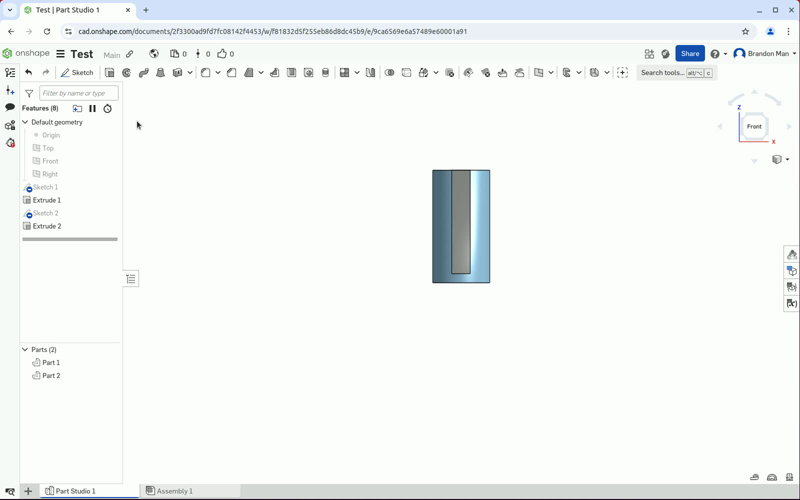
mouse_move(73, 189)
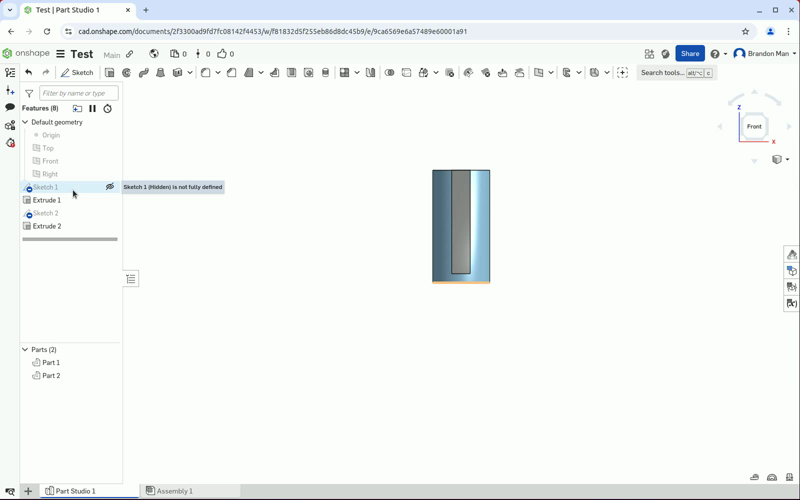
click(73, 189)
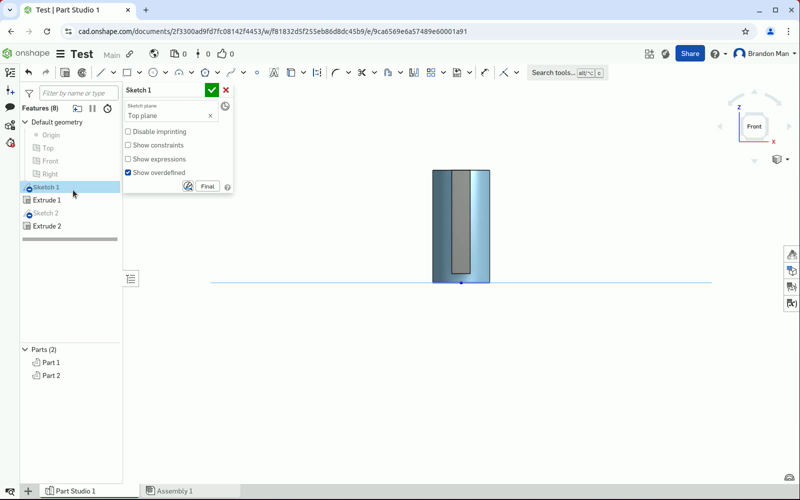
mouse_move(229, 92)
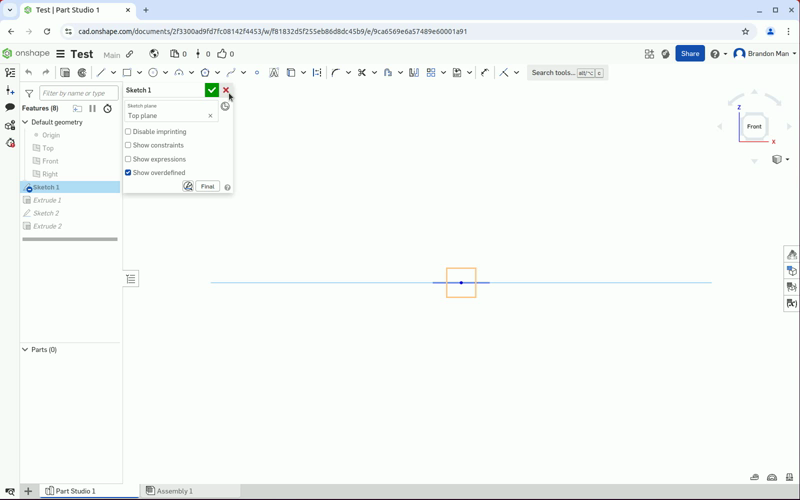
click(229, 92)
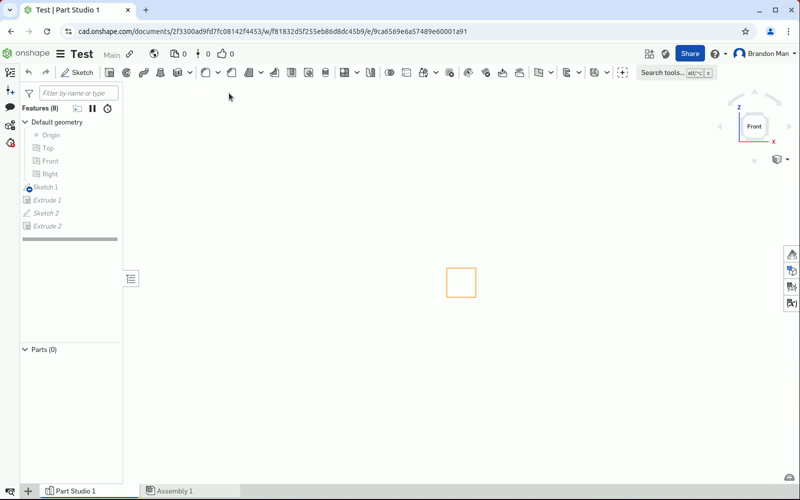
mouse_move(73, 352)
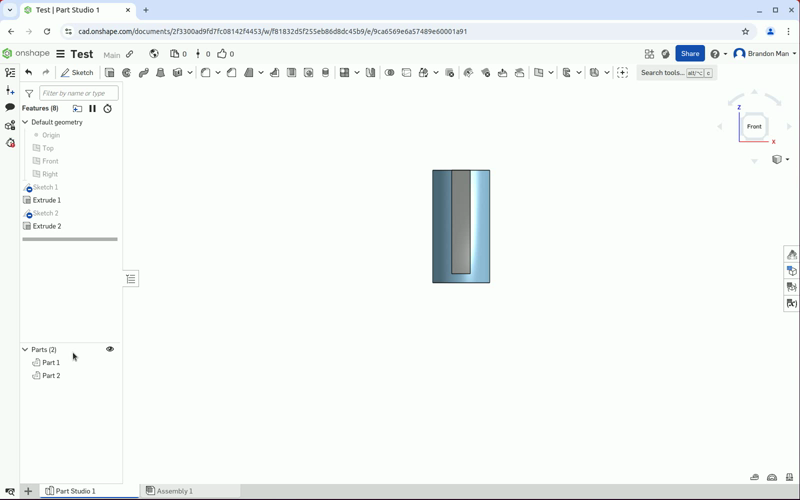
key(y)
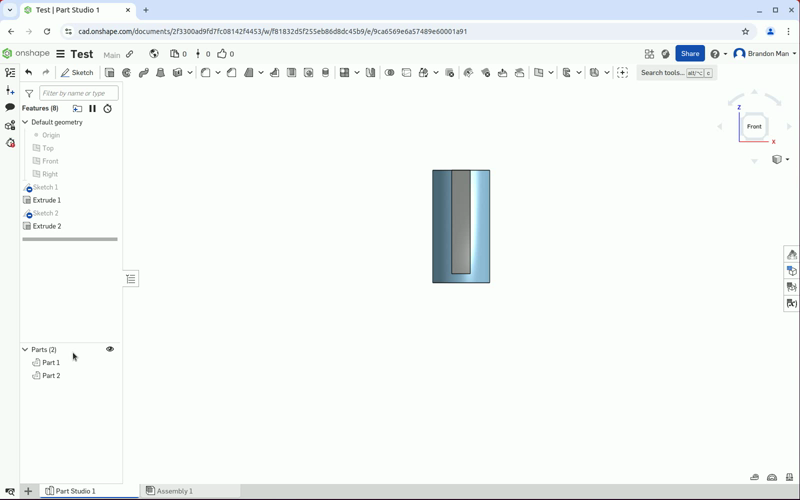
key(shift+p)
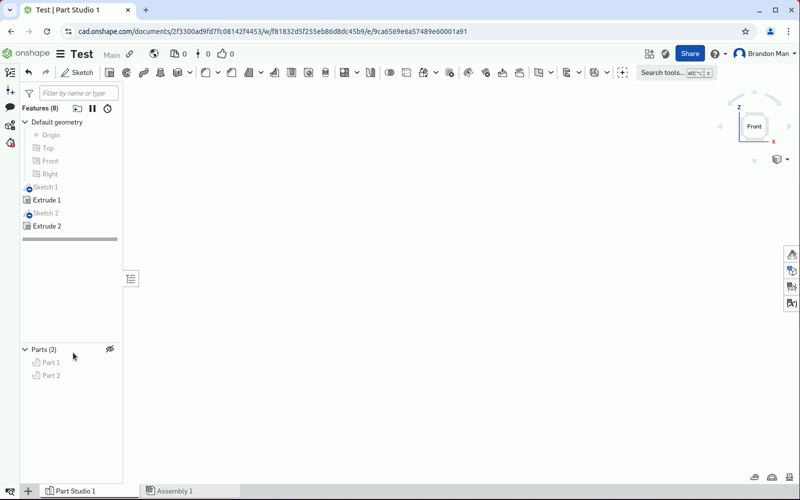
key(space)
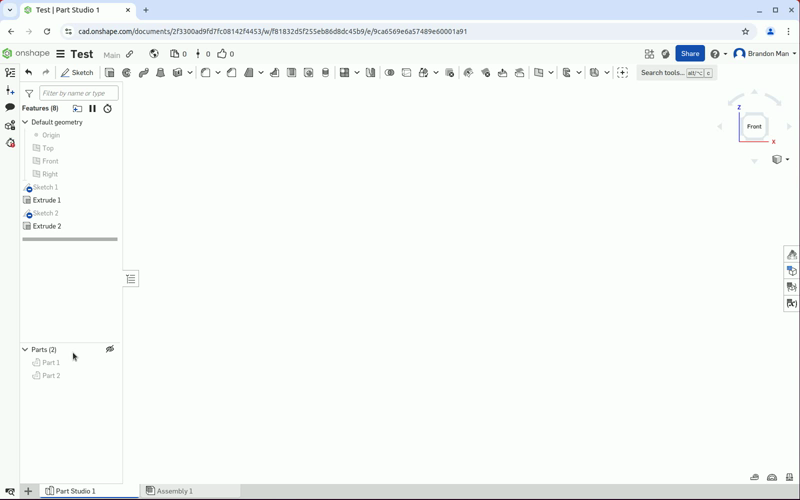
key_down(shift)
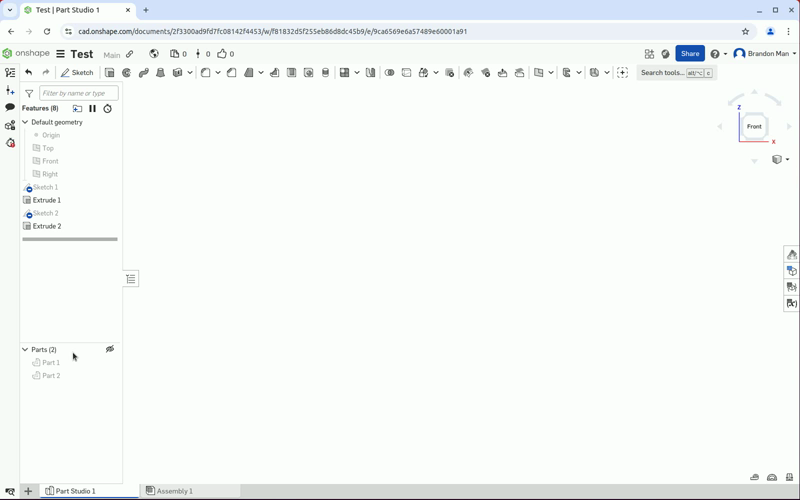
key(left)
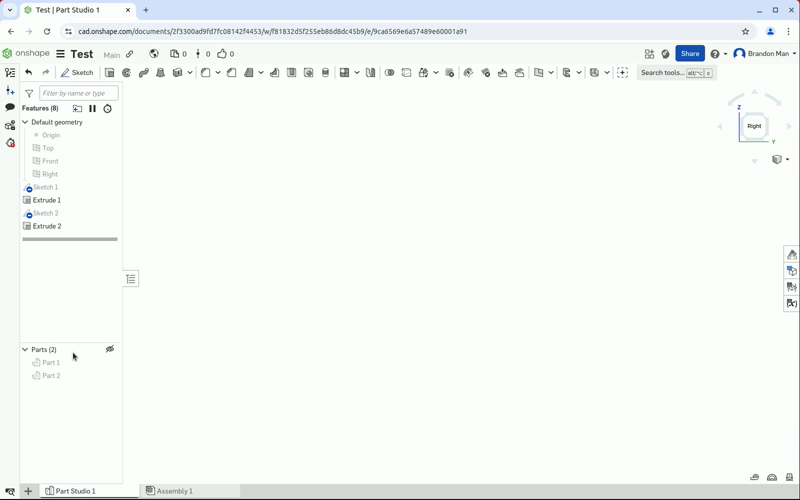
key_up(shift)
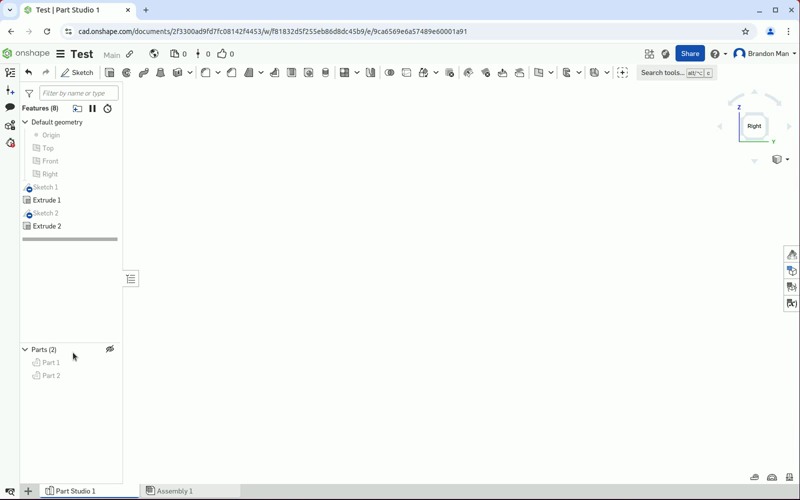
mouse_move(73, 352)
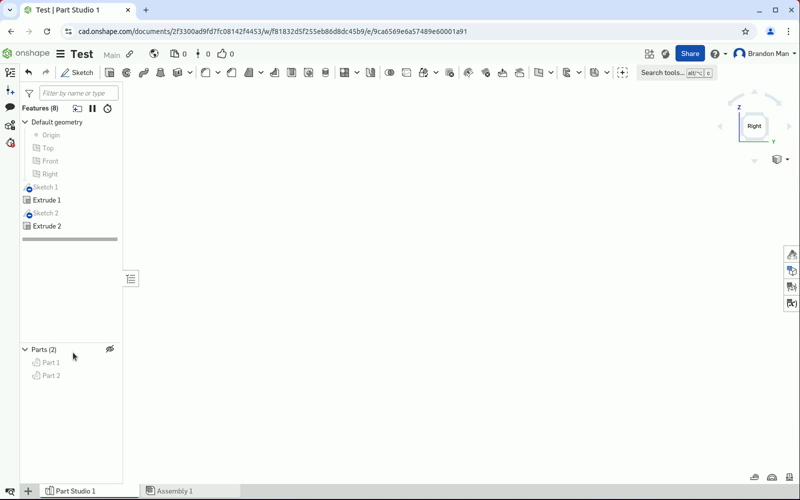
key(shift+y)
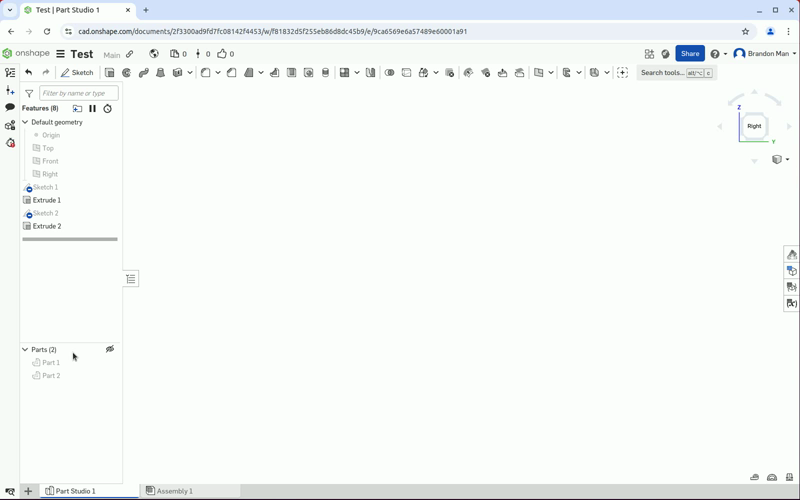
key(shift+s)
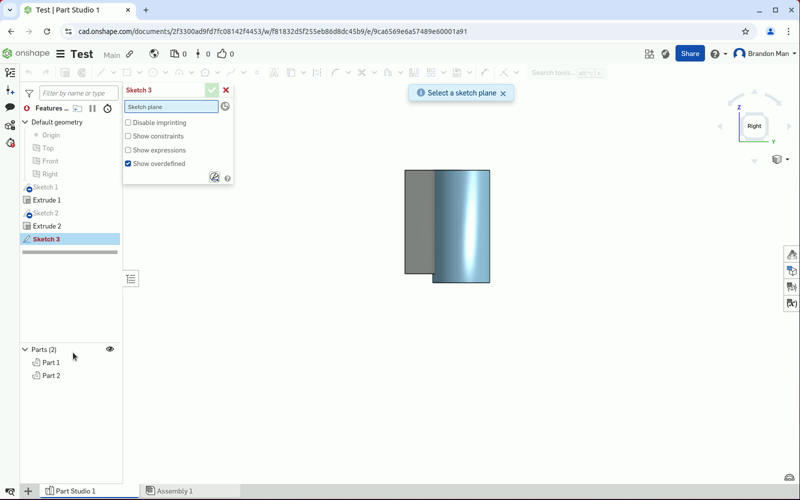
mouse_move(73, 176)
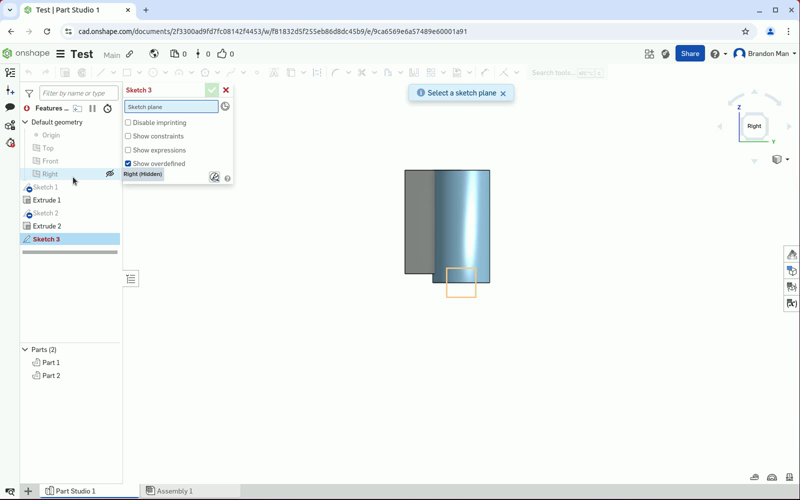
click(73, 176)
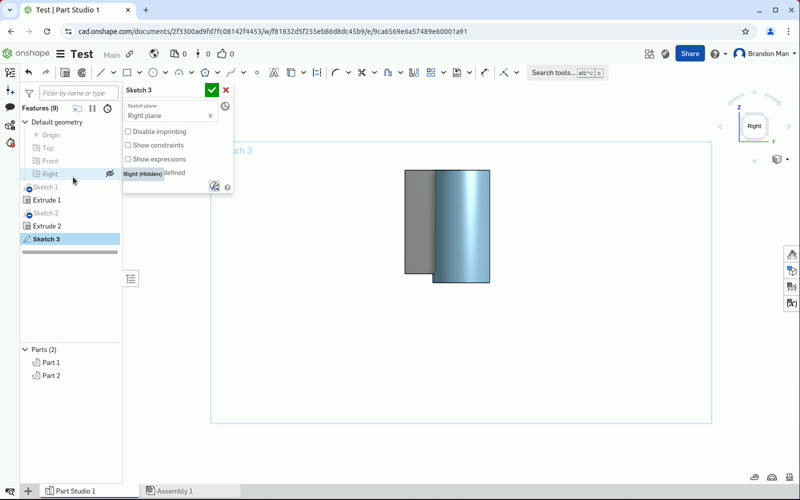
mouse_move(73, 352)
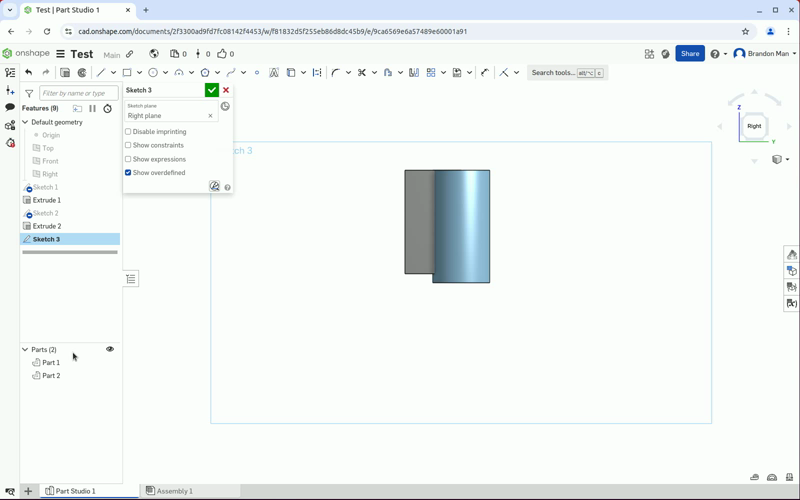
key(y)
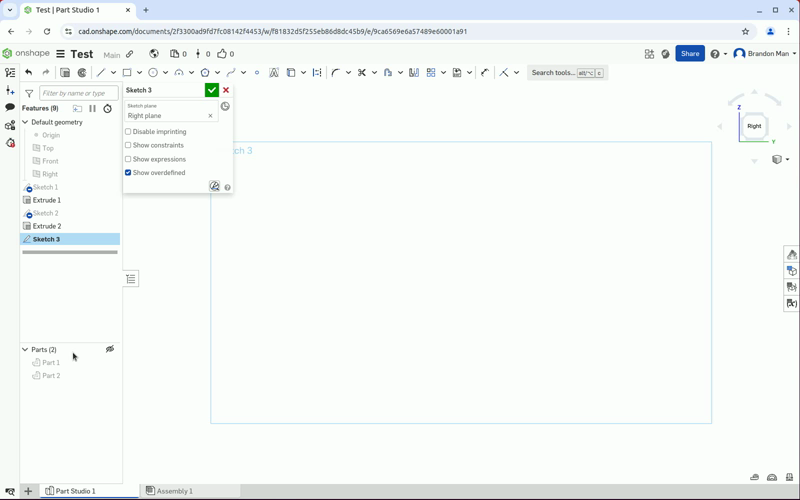
key(c)
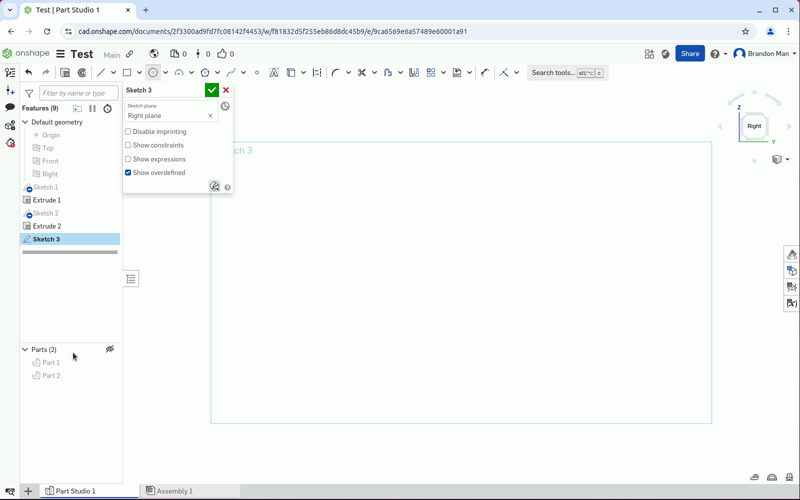
key_down(shift)
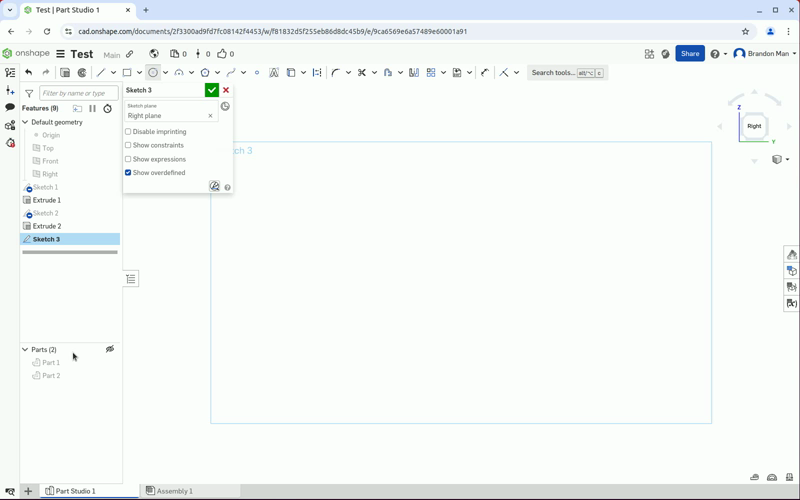
mouse_move(419, 189)
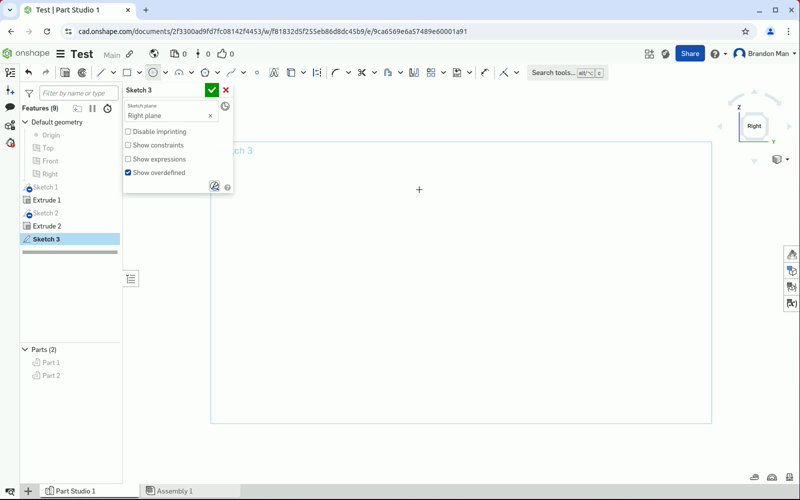
click(419, 189)
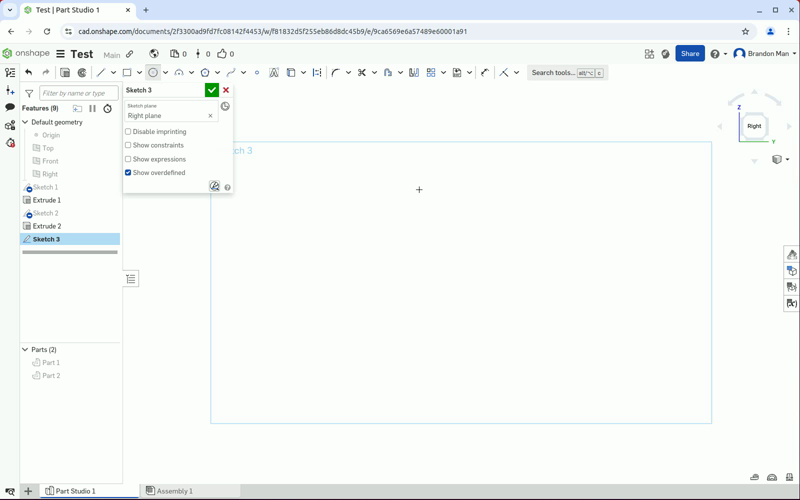
key_up(shift)
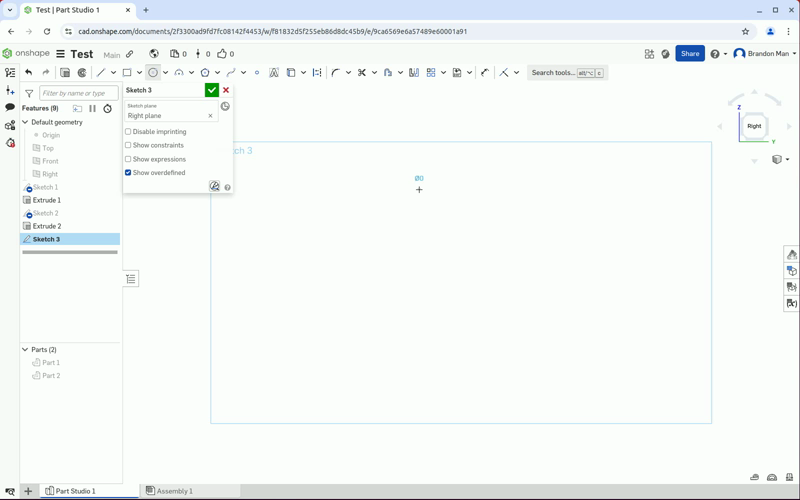
mouse_move(426, 189)
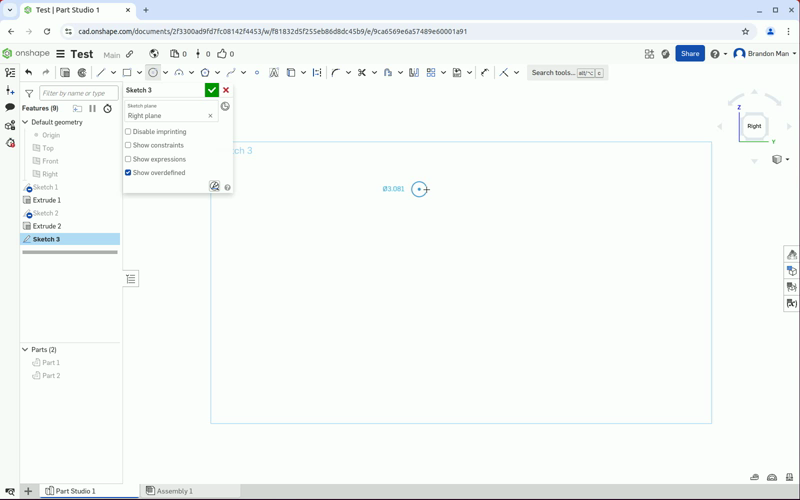
click(426, 189)
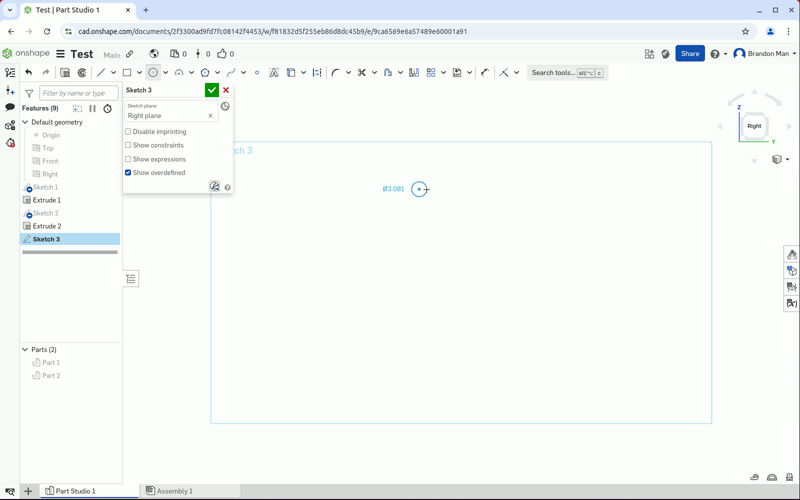
key(esc)
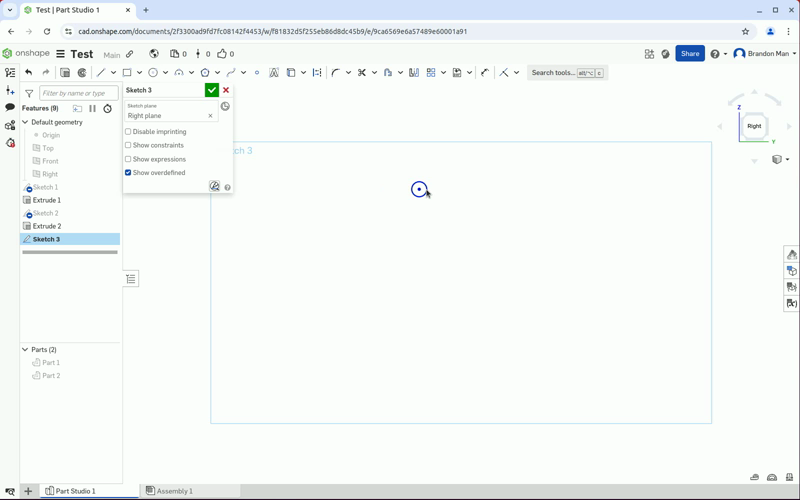
mouse_move(423, 191)
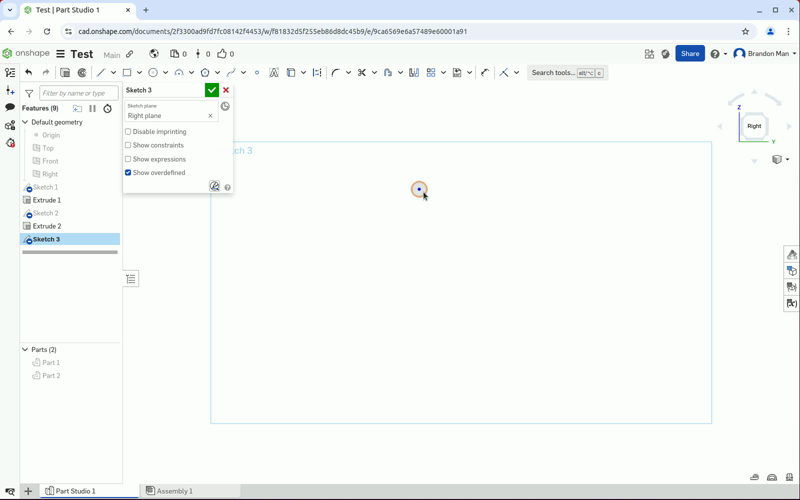
scroll(6)
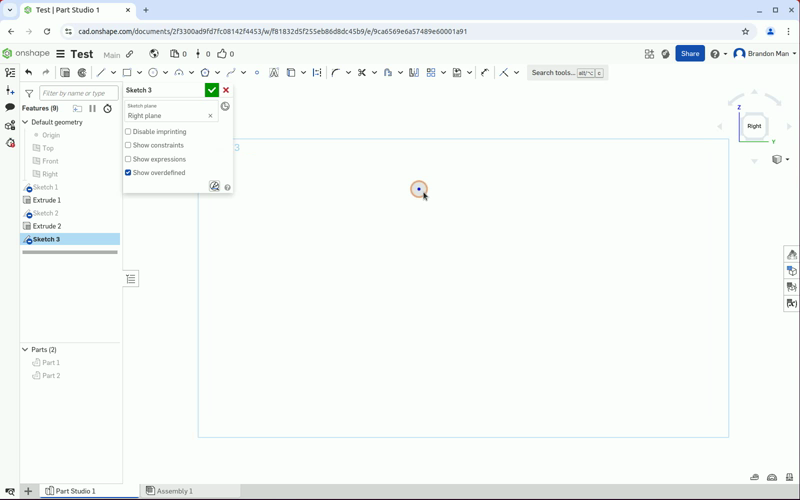
scroll(6)
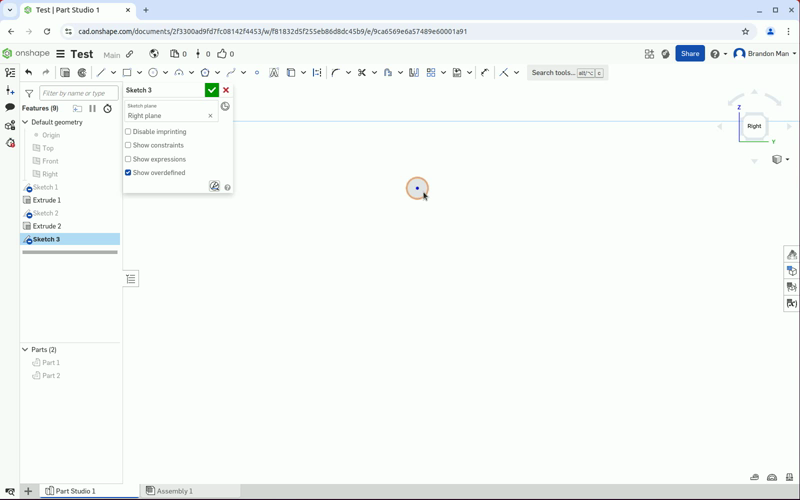
scroll(6)
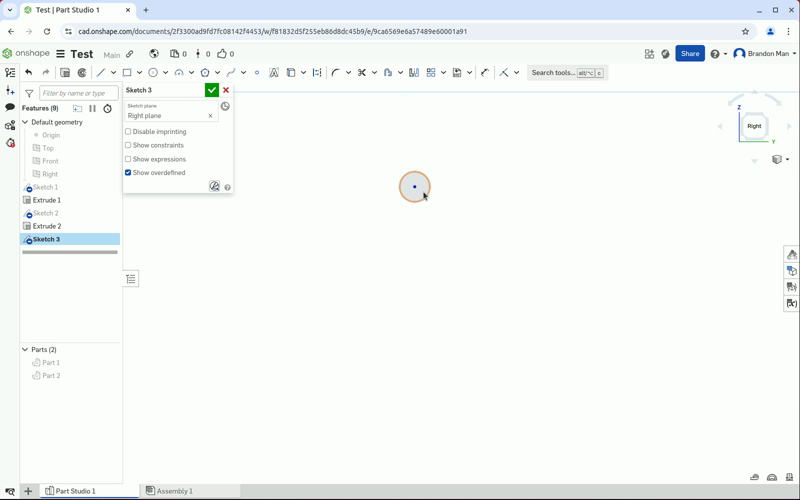
scroll(6)
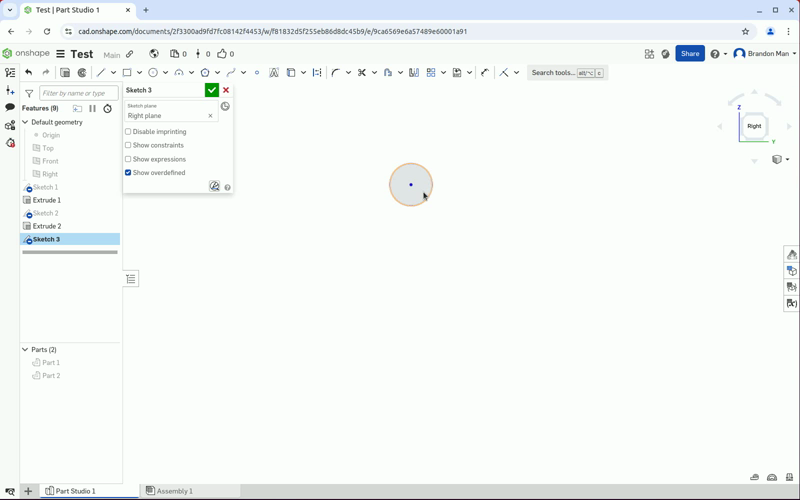
scroll(6)
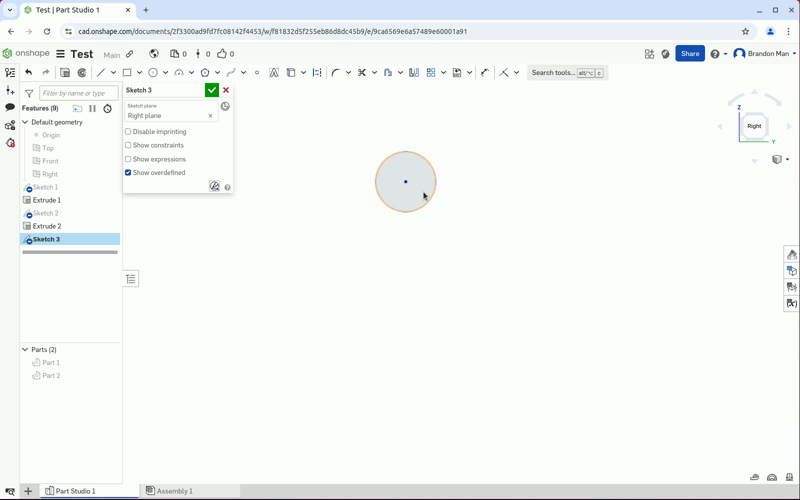
scroll(6)
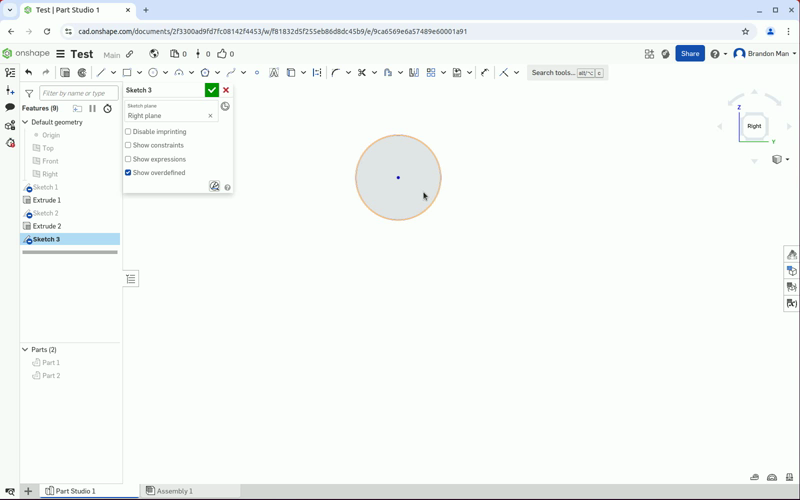
scroll(6)
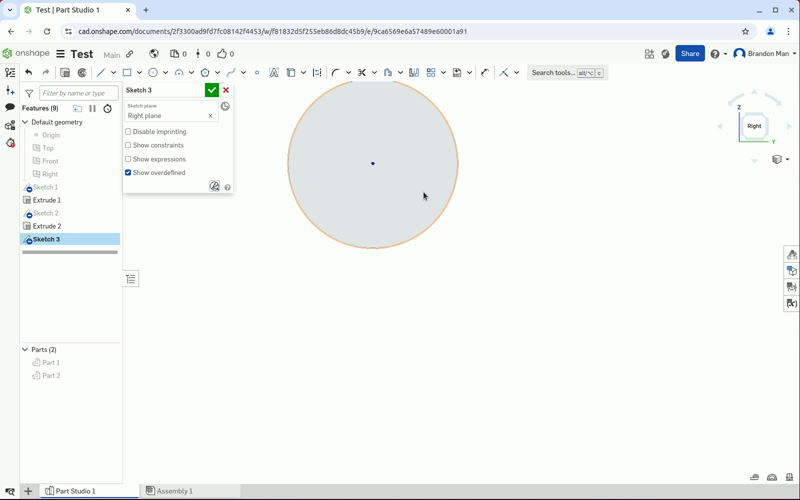
click(423, 191)
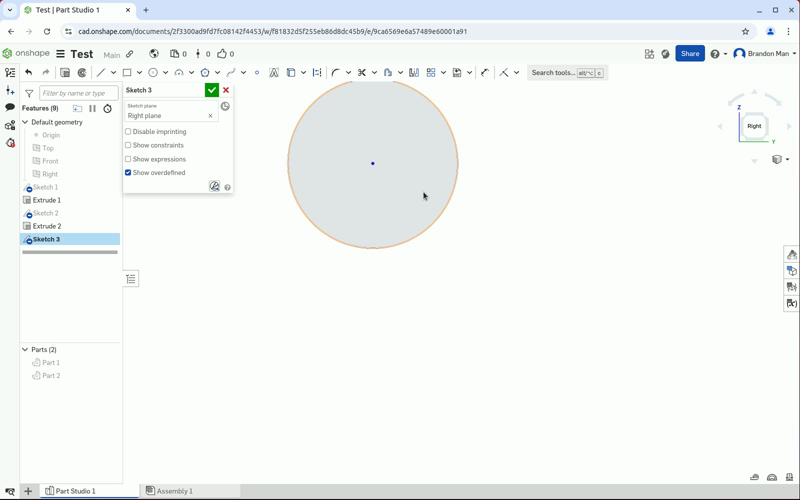
scroll(-6)
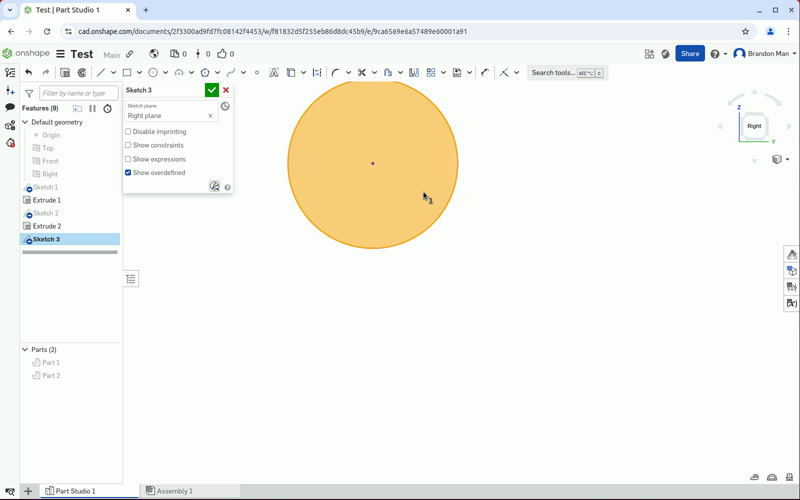
scroll(-6)
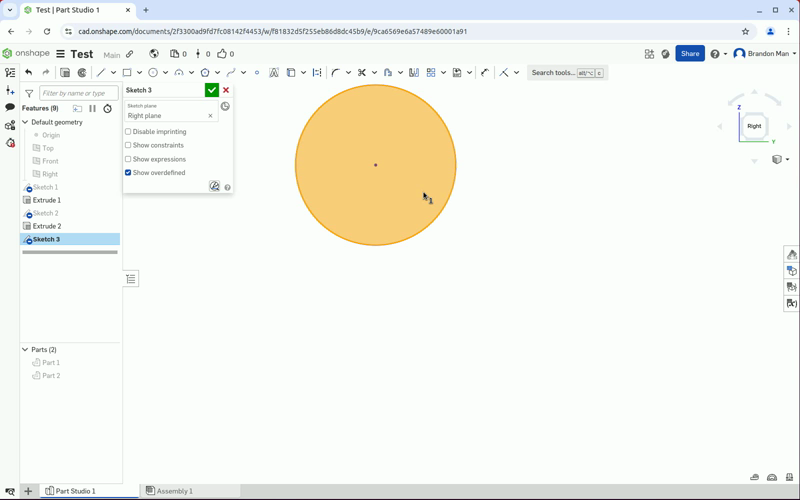
scroll(-6)
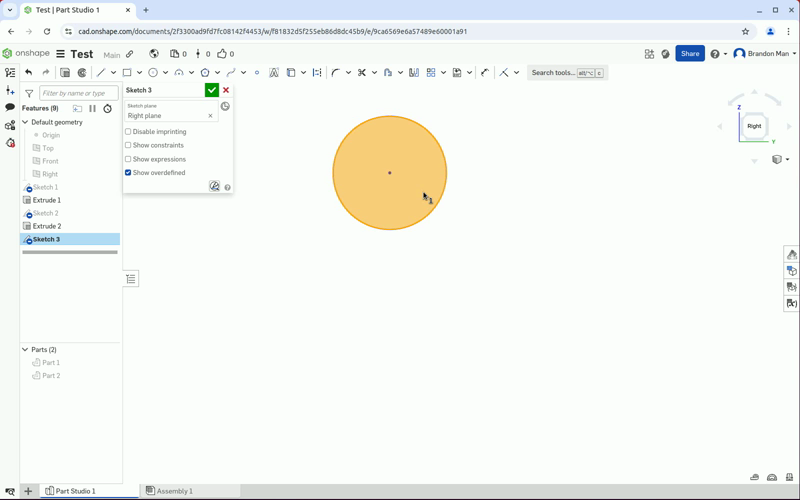
scroll(-6)
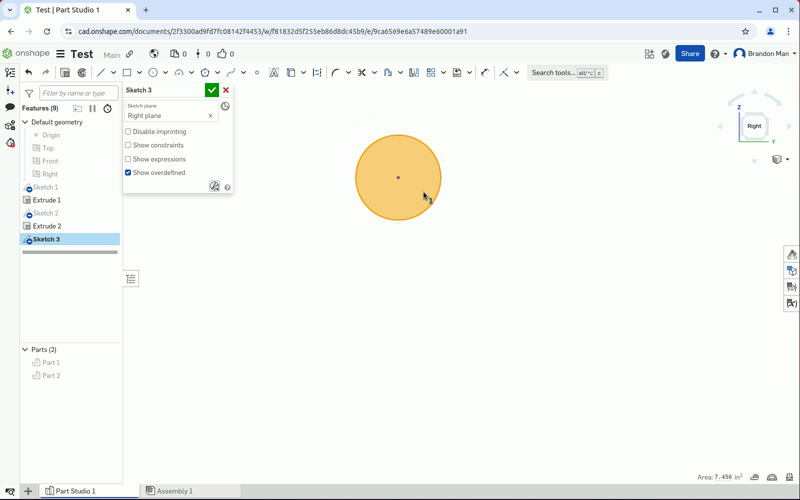
scroll(-6)
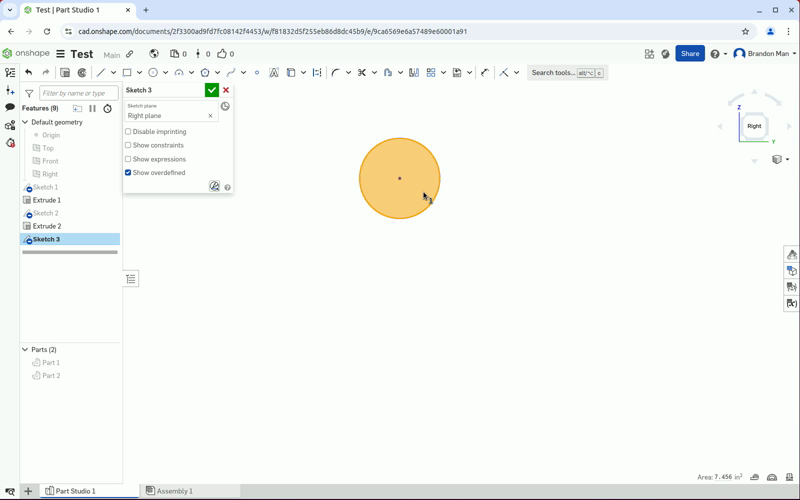
scroll(-6)
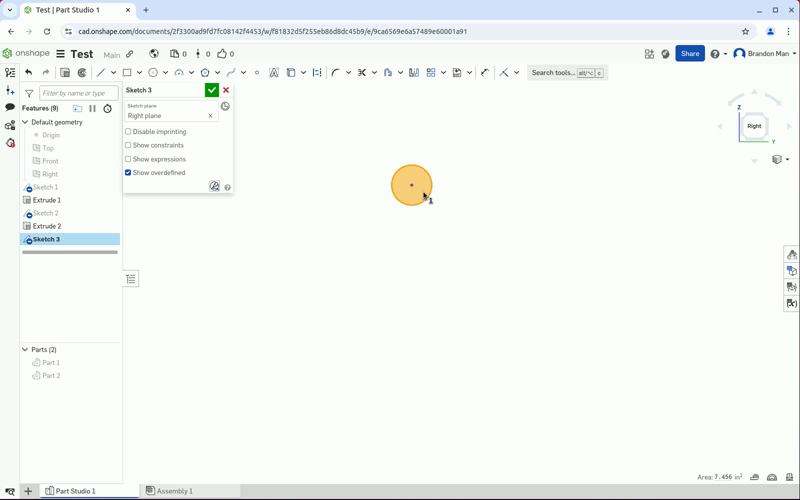
scroll(-6)
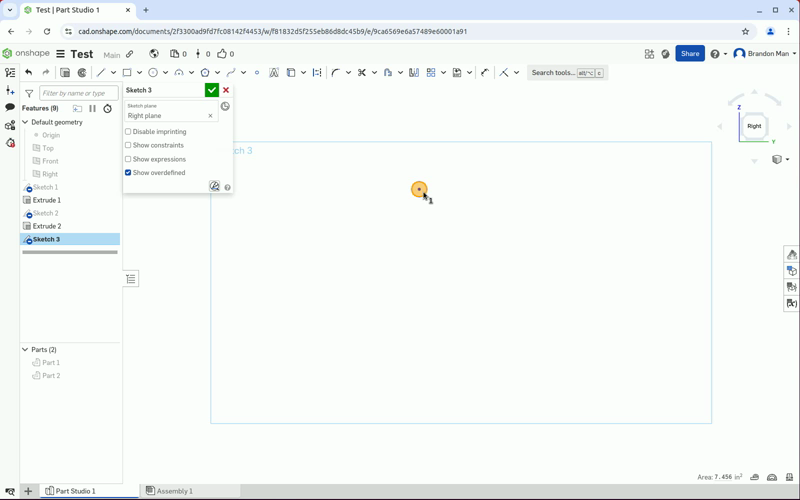
mouse_move(73, 352)
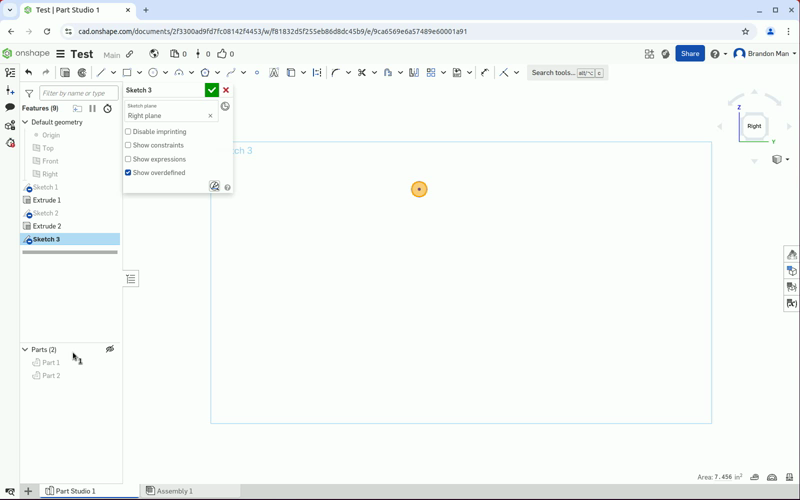
key(shift+y)
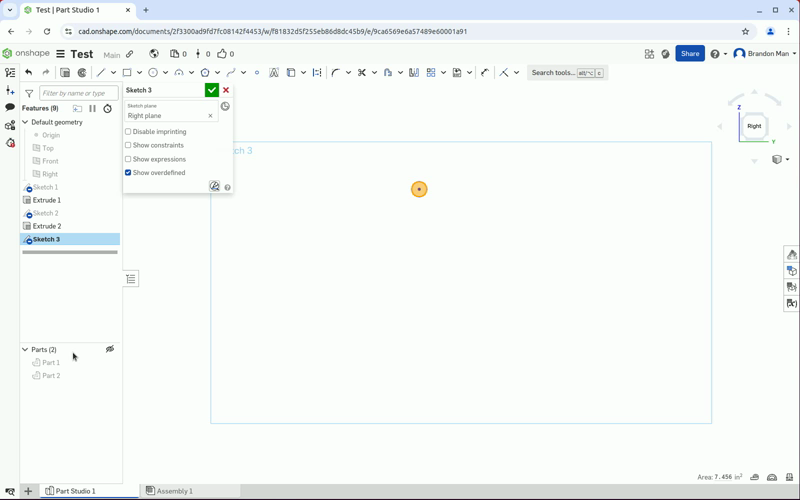
key(shift+e)
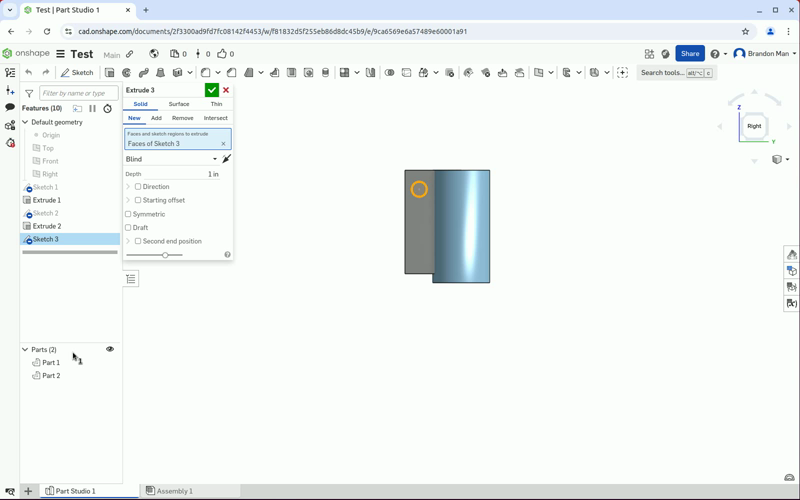
mouse_move(143, 106)
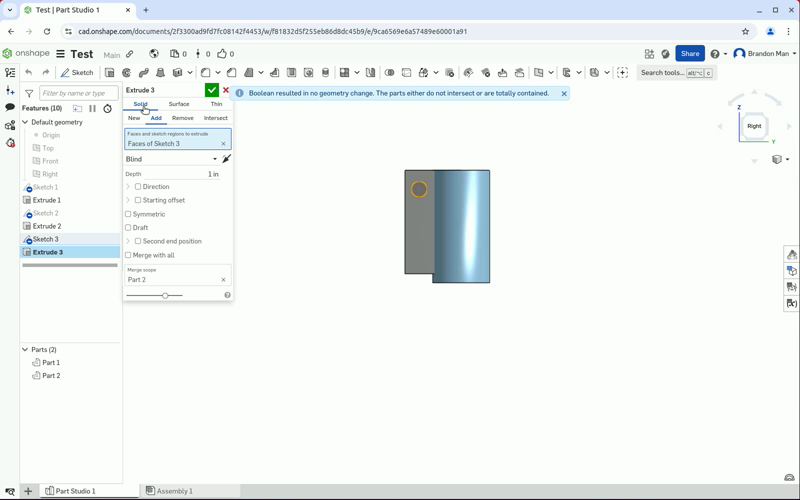
click(143, 106)
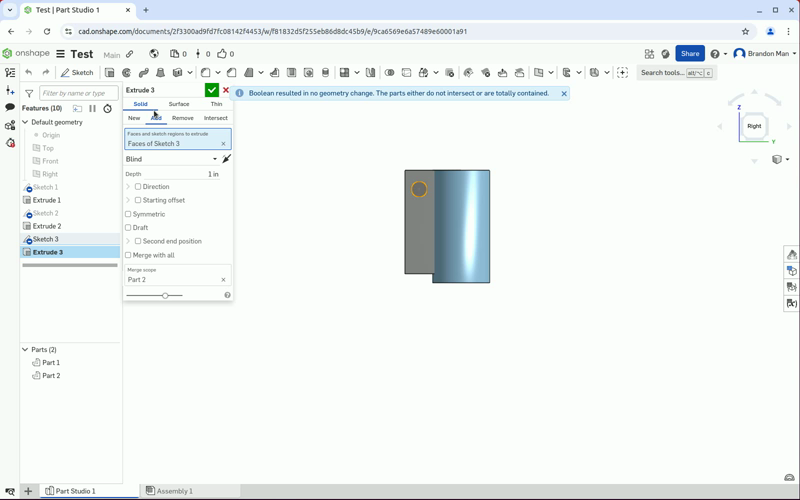
mouse_move(186, 120)
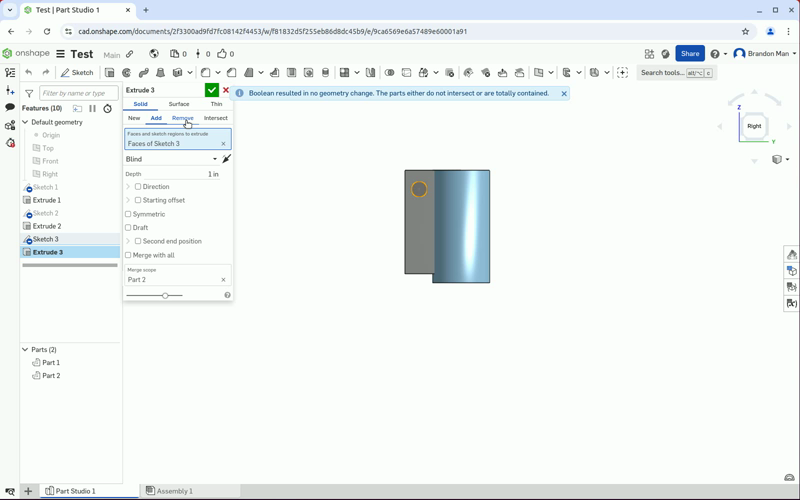
click(186, 120)
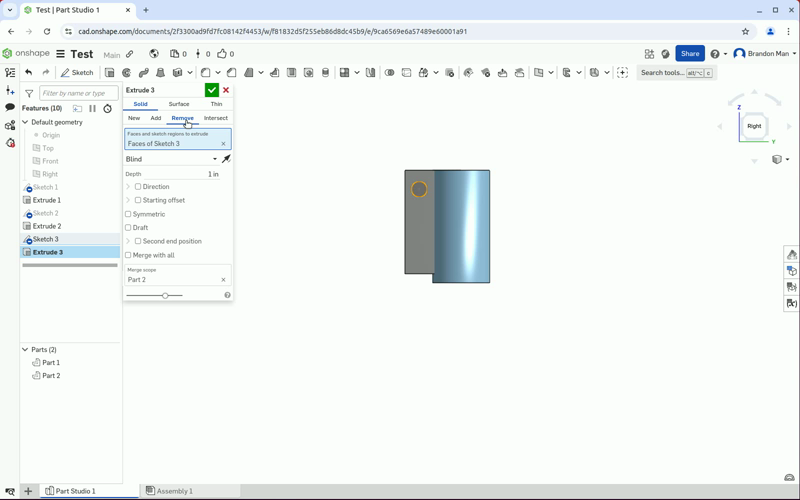
key(tab, 4)
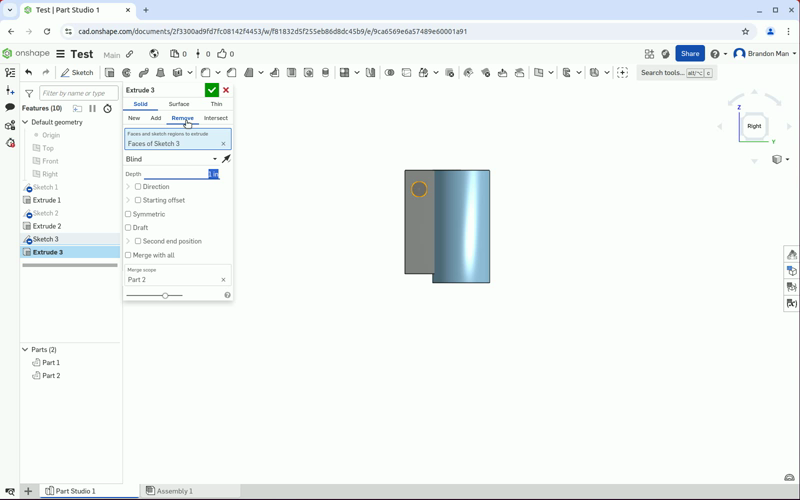
text(7.702)
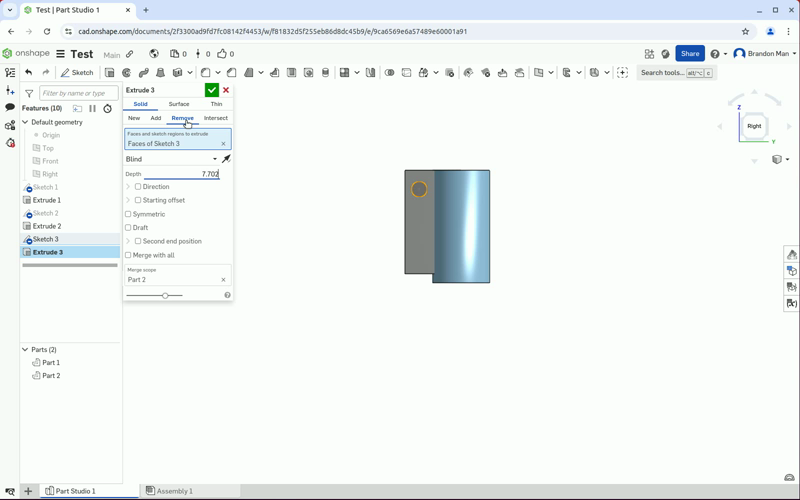
key(tab, 3)
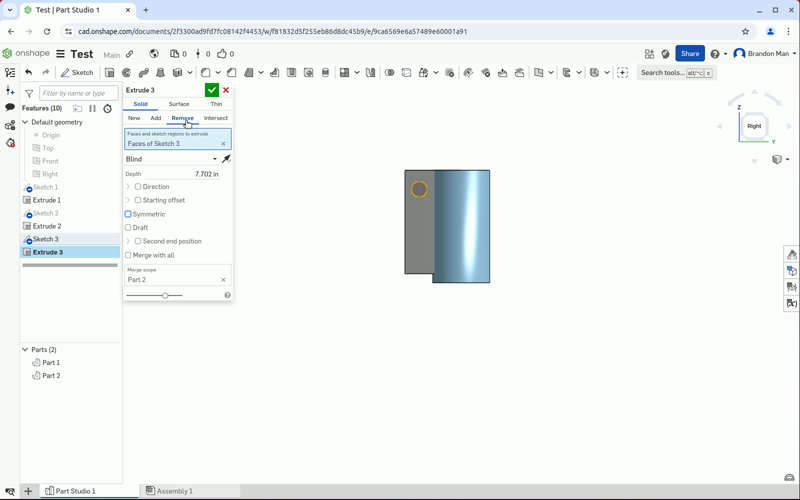
key(space)
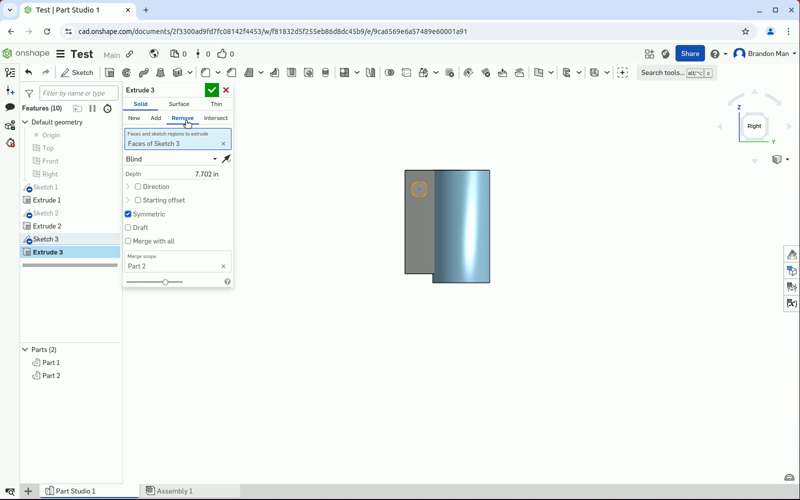
key(tab, 2)
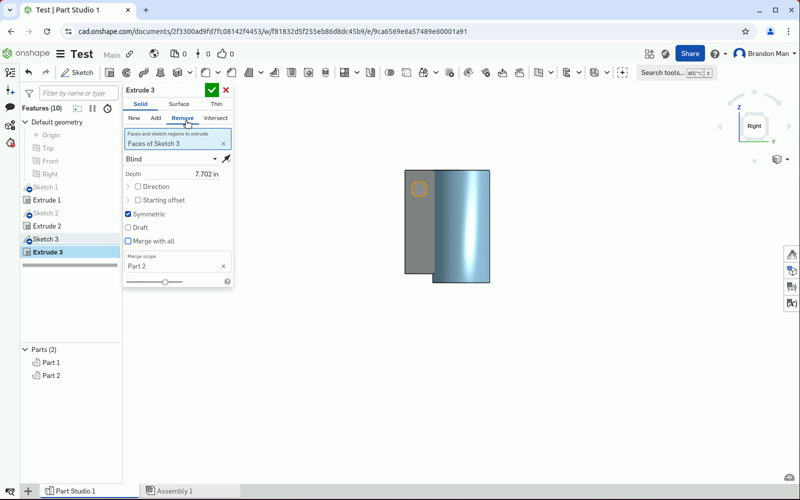
key(space)
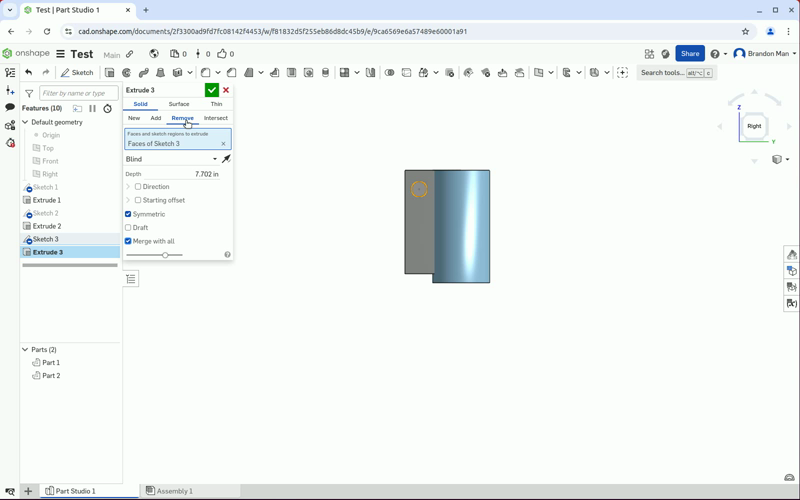
key(enter)
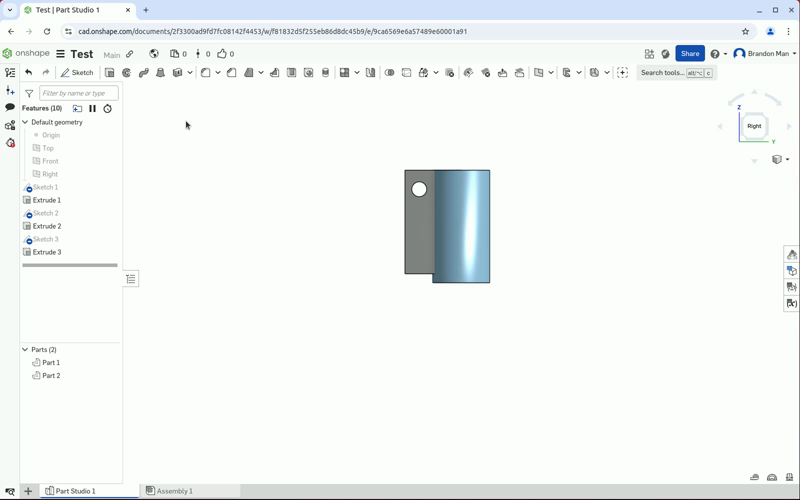
key(shift+h)
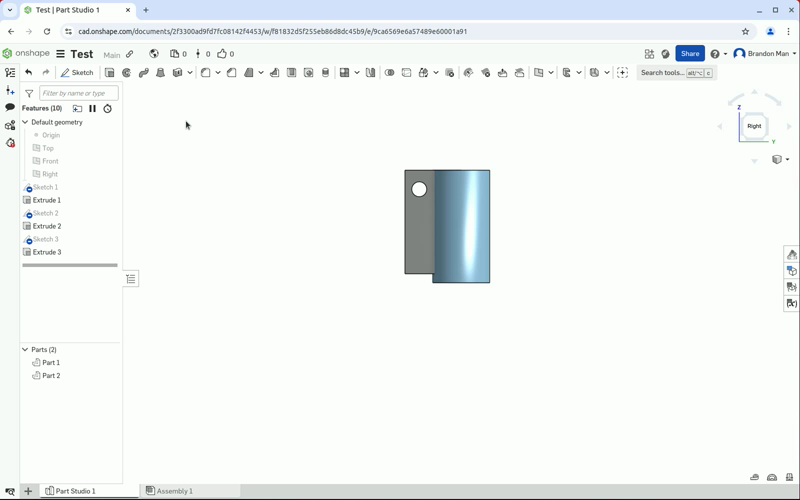
key(shift+h)
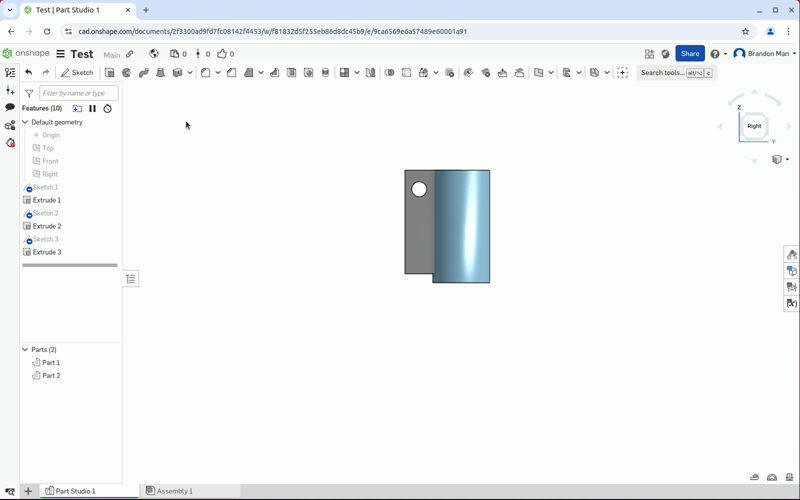
mouse_move(73, 189)
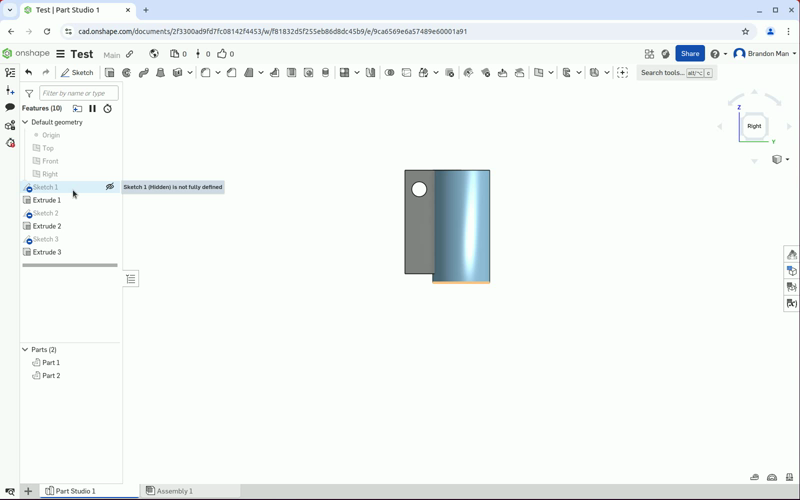
click(73, 189)
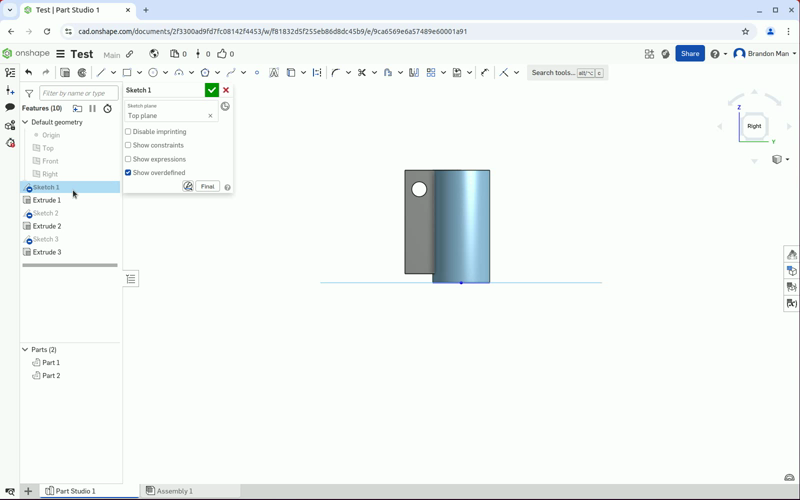
mouse_move(229, 92)
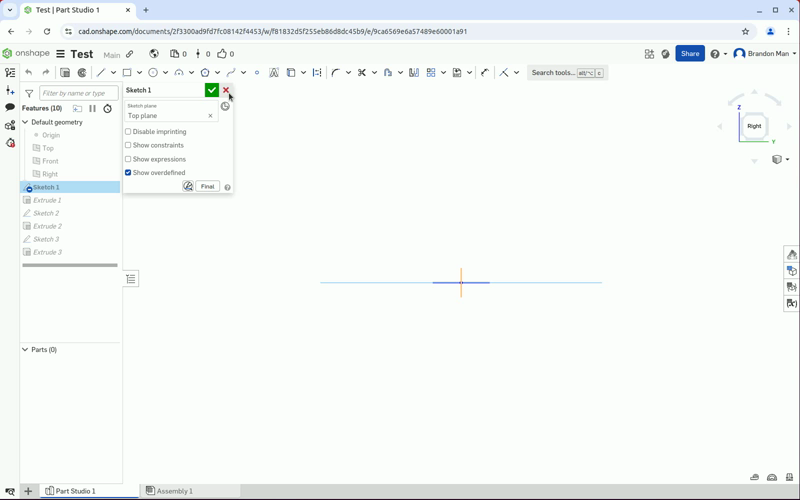
click(229, 92)
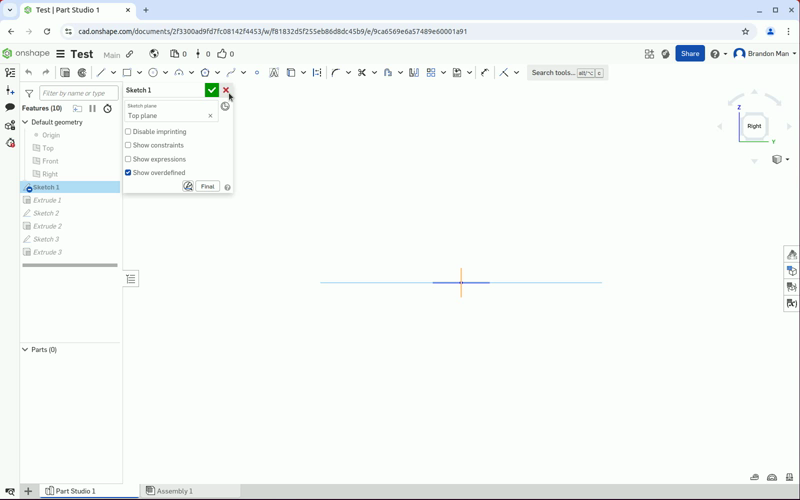
key(shift+s)
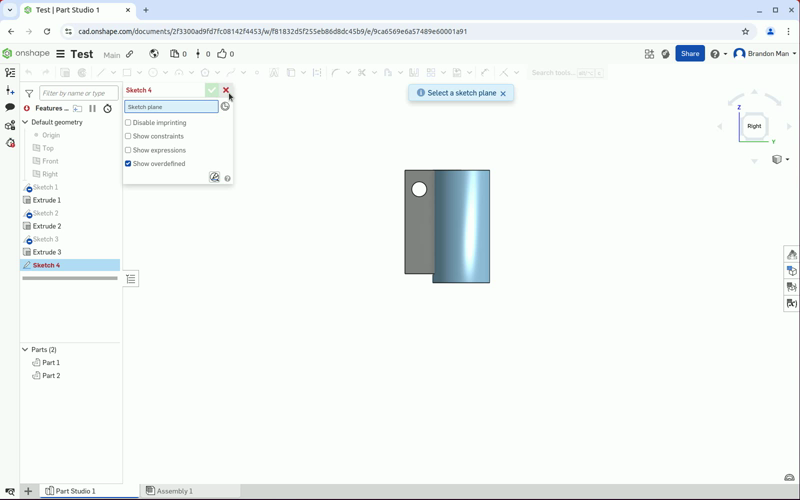
mouse_move(73, 176)
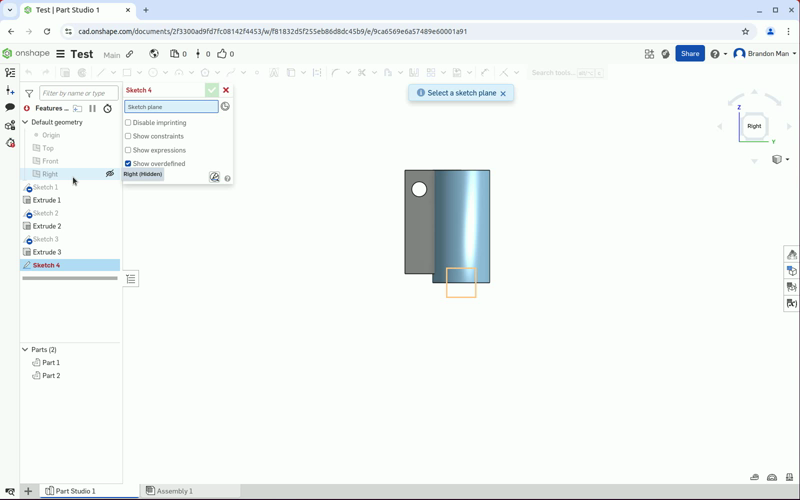
click(73, 176)
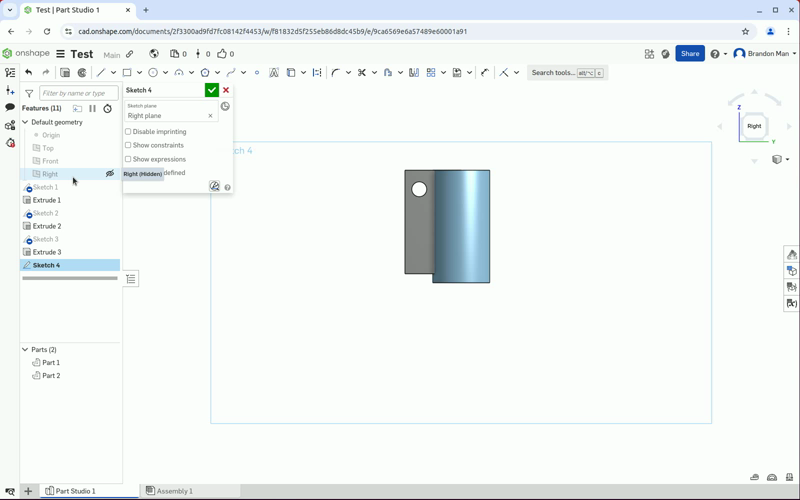
mouse_move(73, 352)
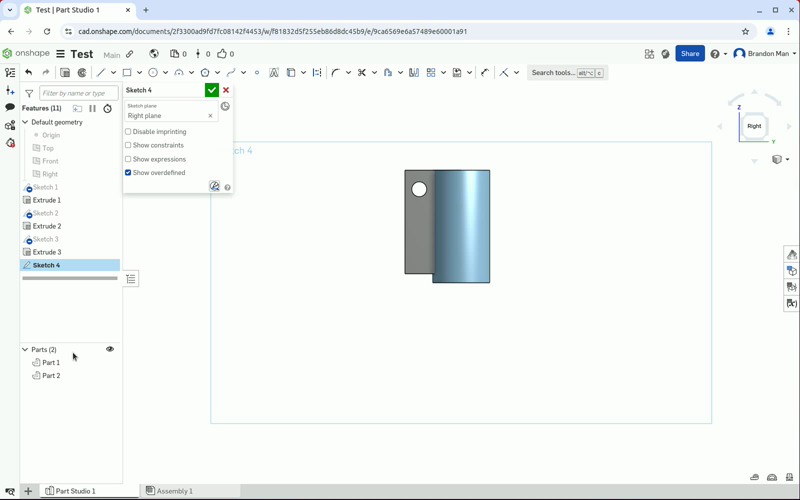
key(y)
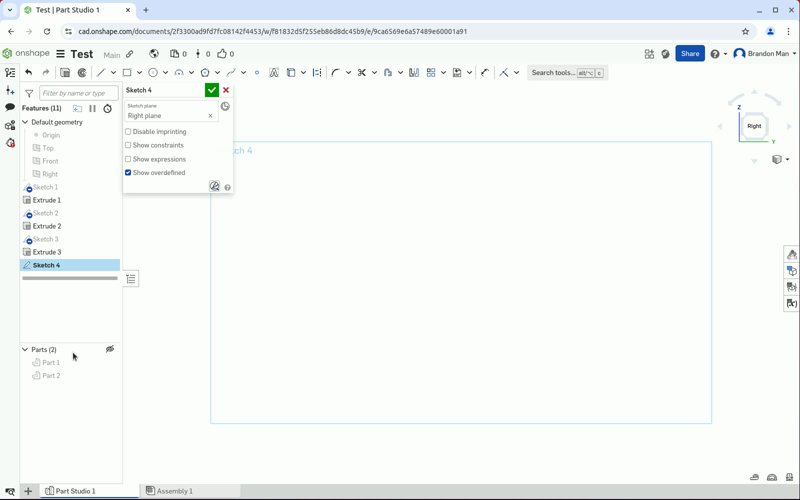
key(c)
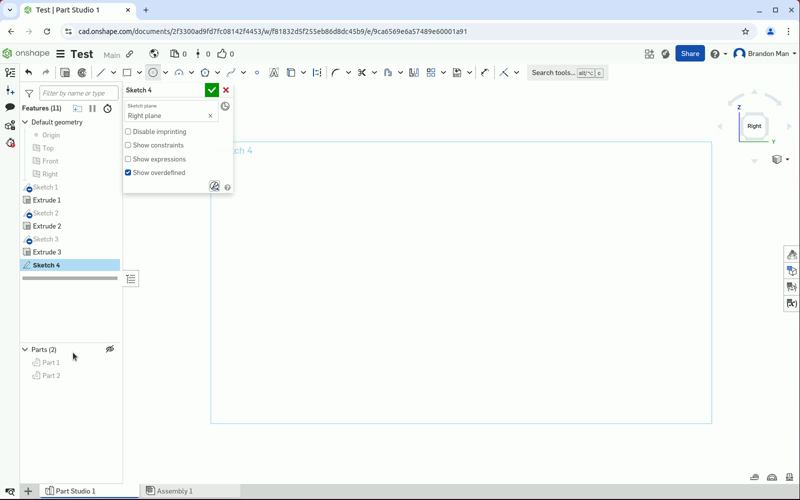
key_down(shift)
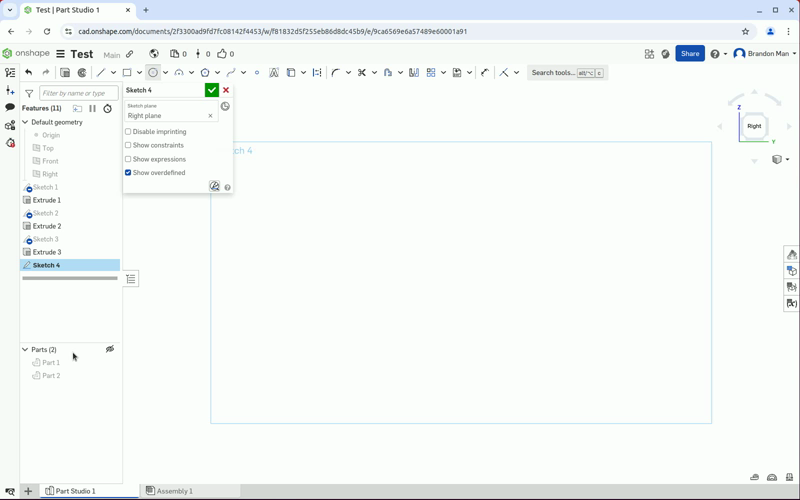
mouse_move(419, 254)
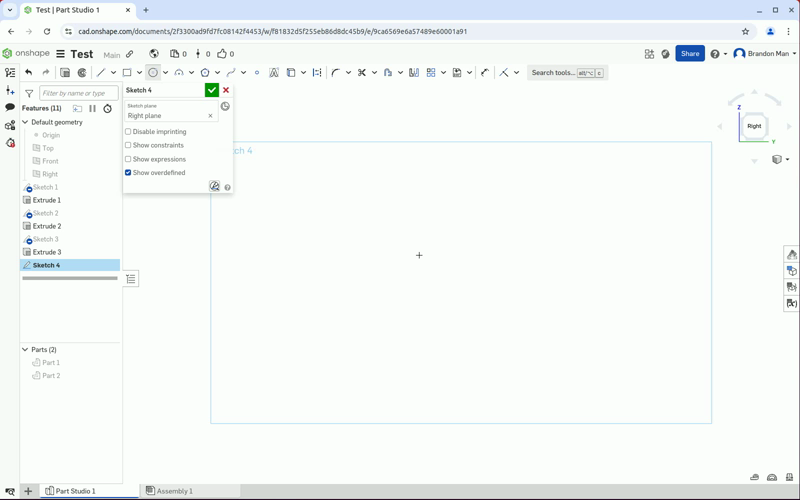
click(419, 254)
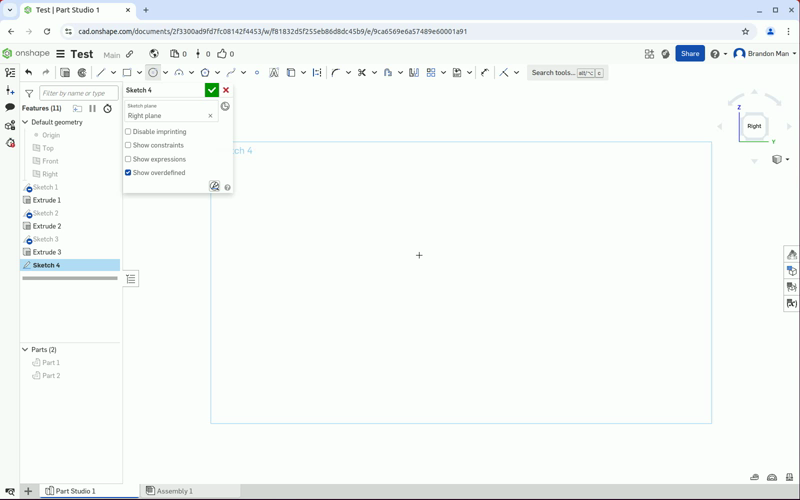
key_up(shift)
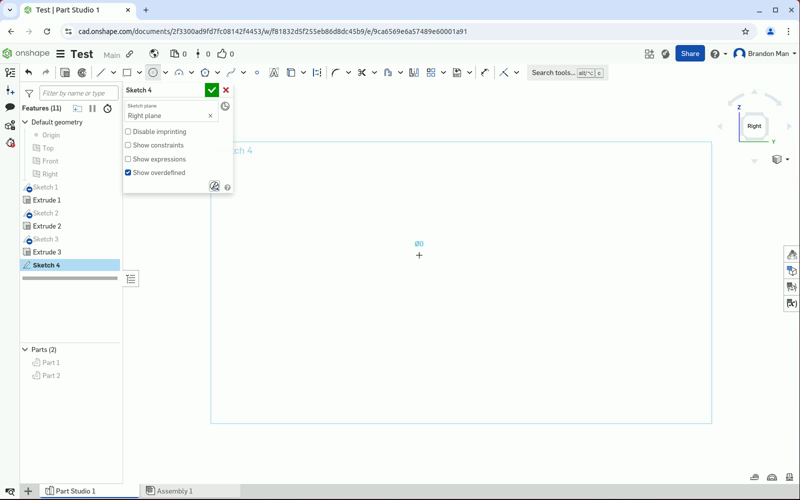
mouse_move(426, 254)
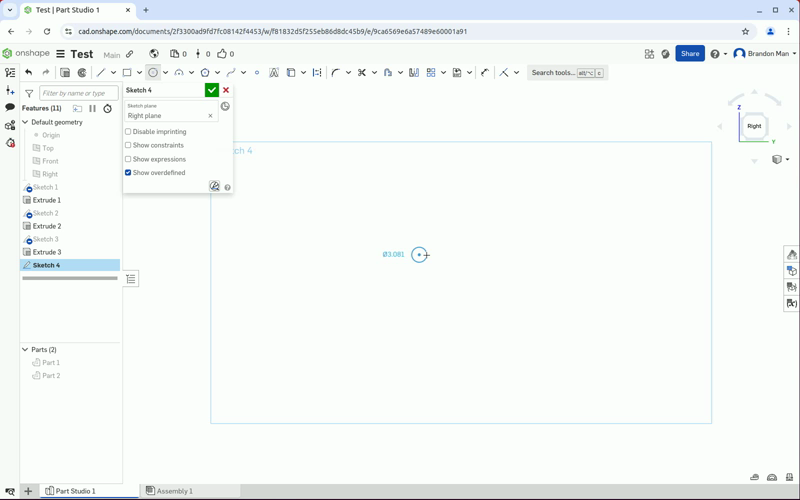
click(426, 254)
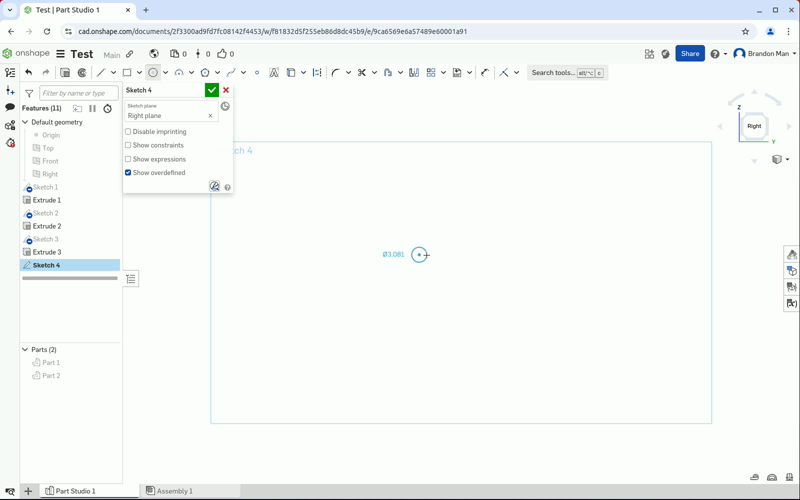
key(esc)
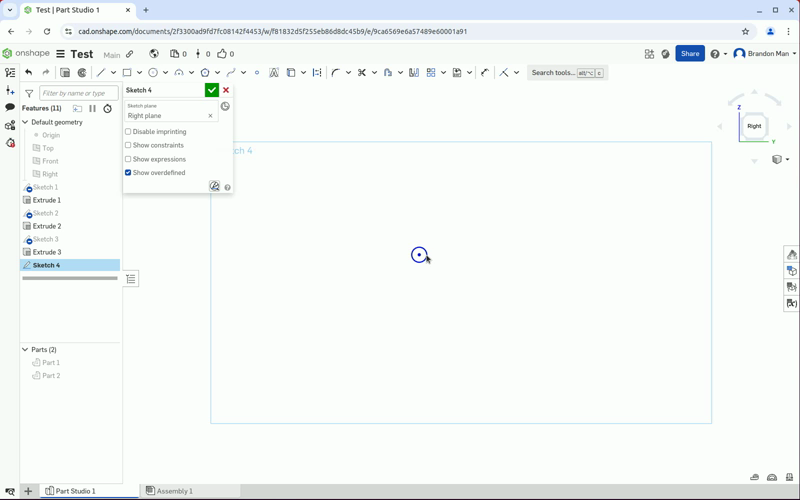
mouse_move(413, 252)
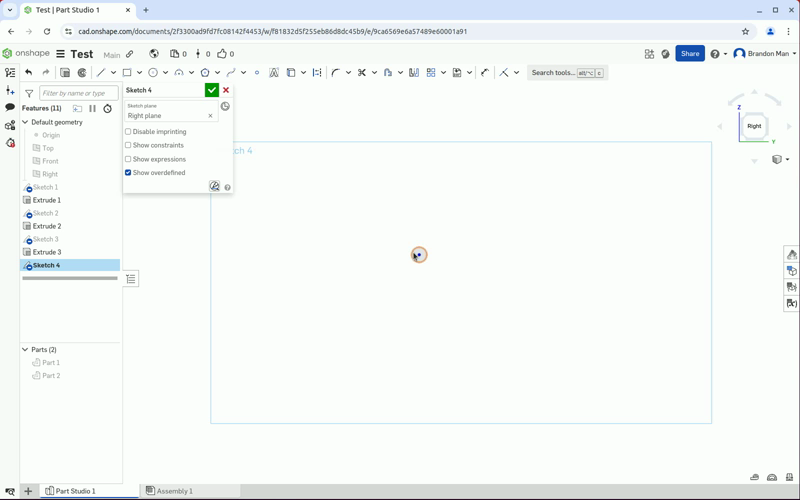
scroll(6)
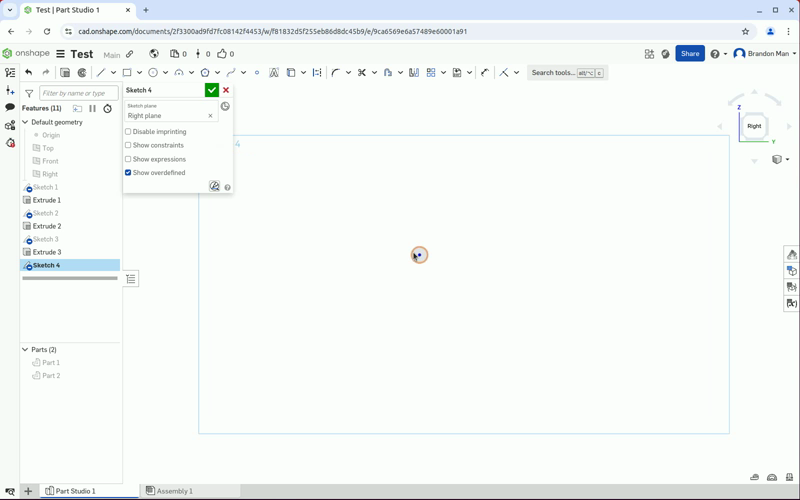
scroll(6)
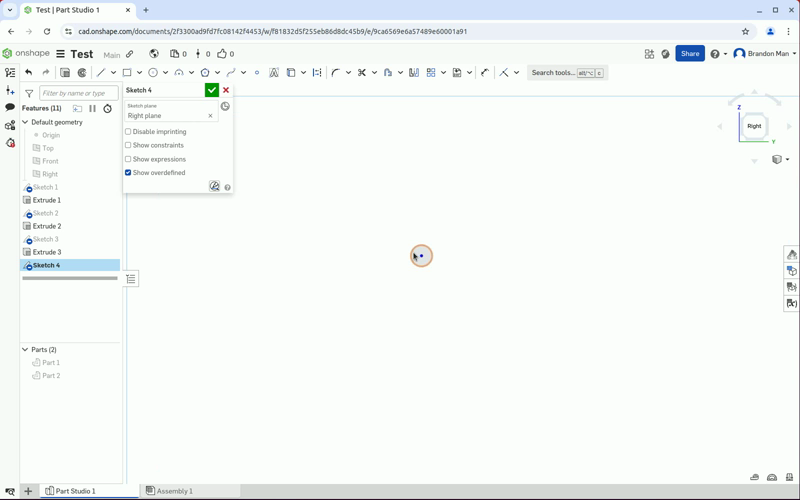
scroll(6)
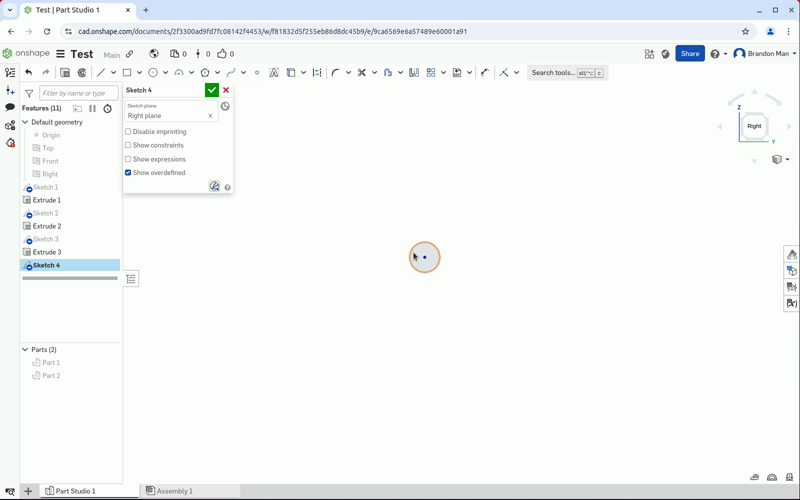
scroll(6)
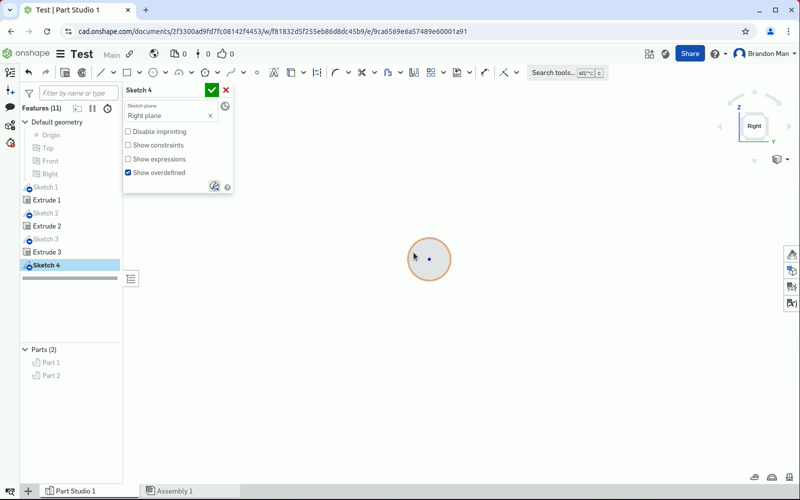
scroll(6)
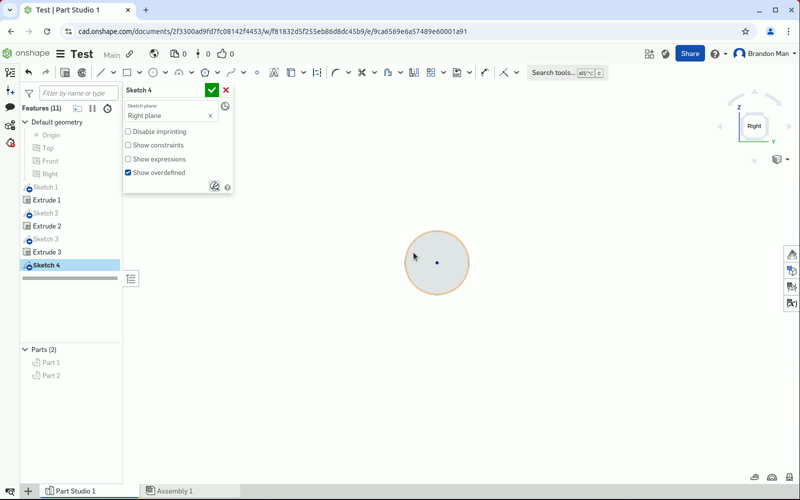
scroll(6)
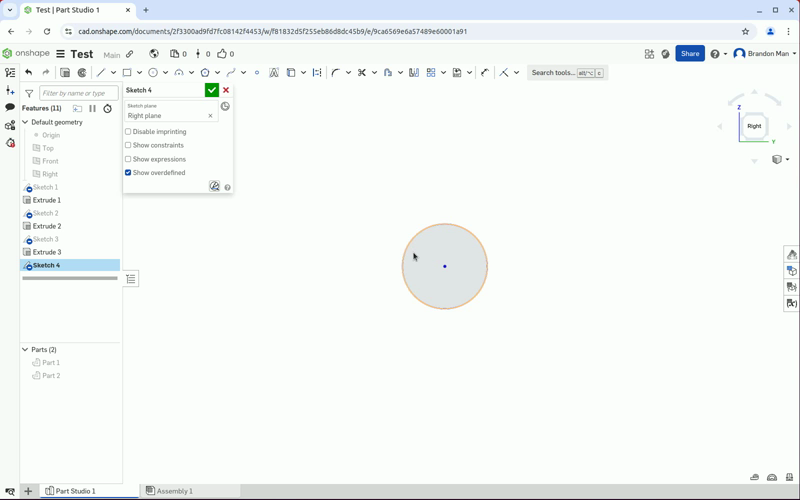
scroll(6)
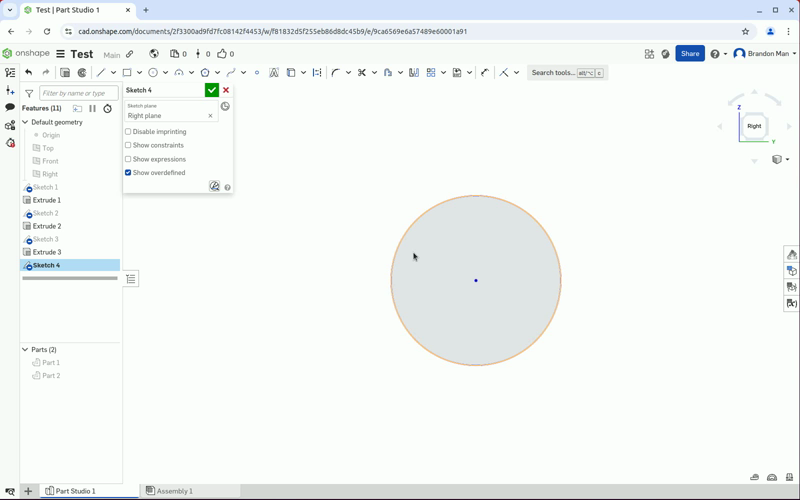
click(413, 252)
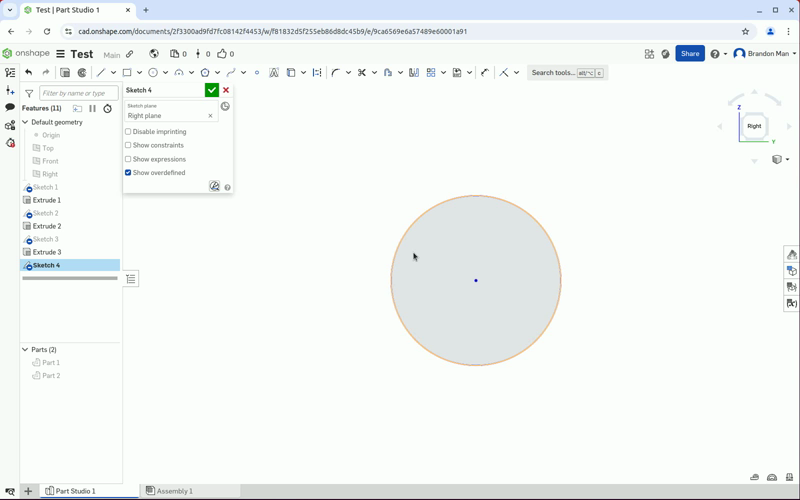
scroll(-6)
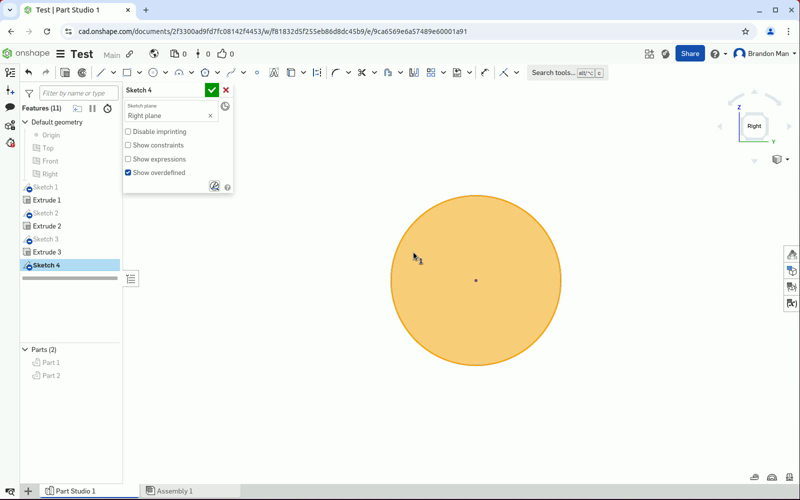
scroll(-6)
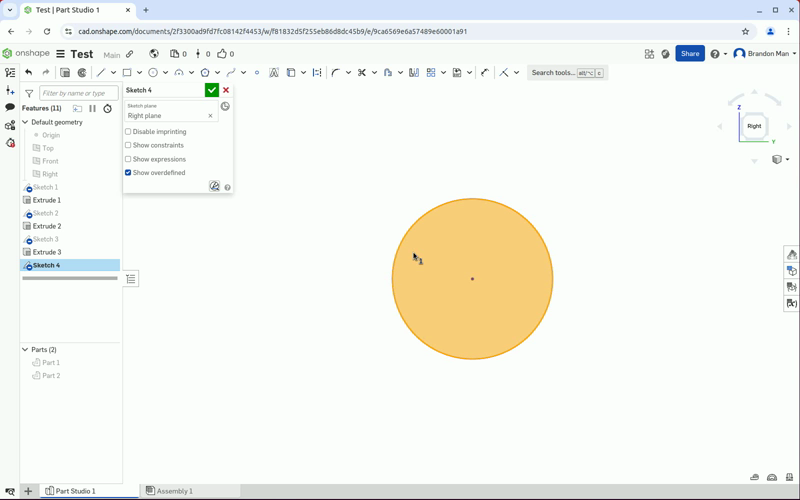
scroll(-6)
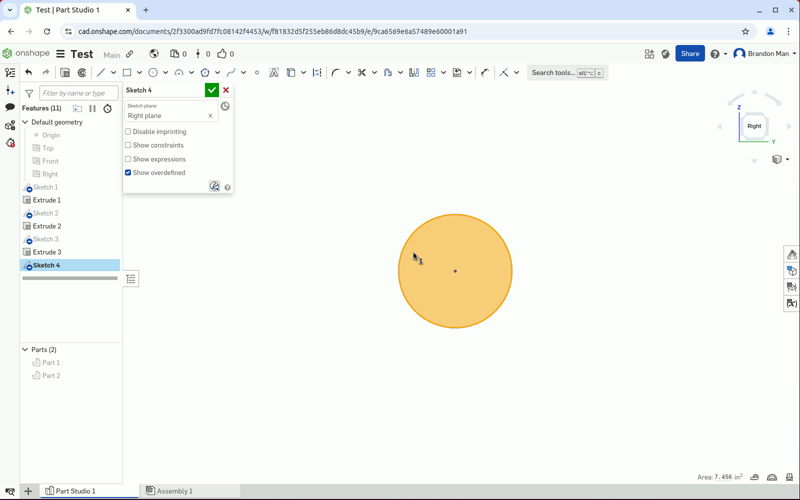
scroll(-6)
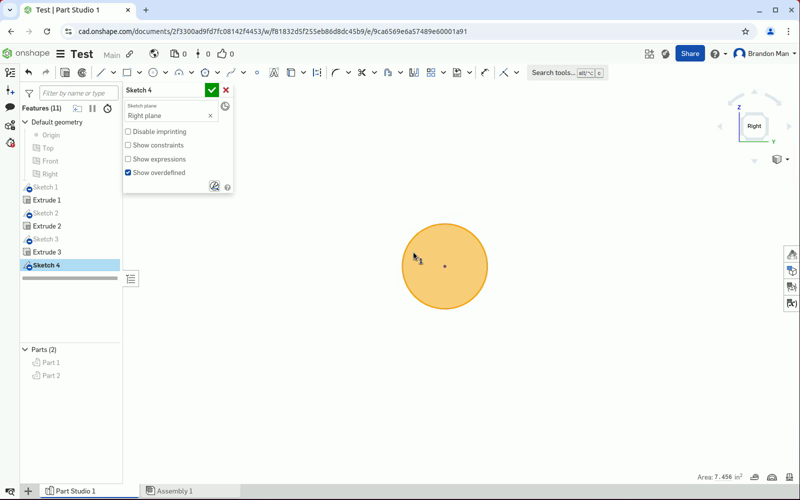
scroll(-6)
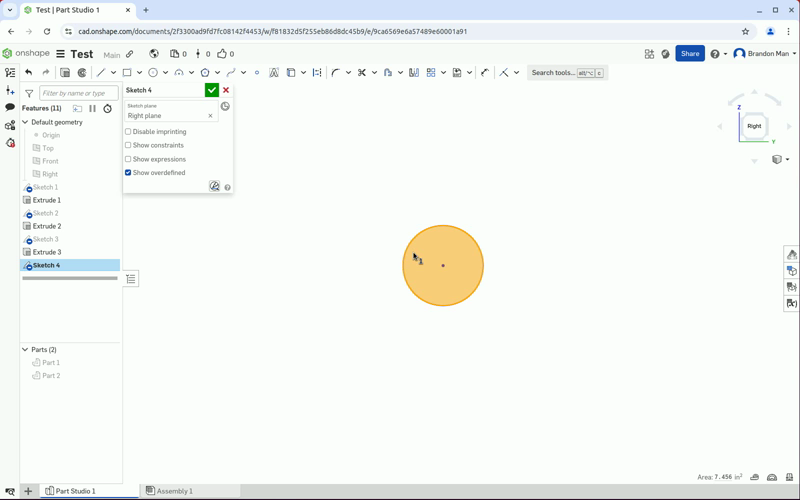
scroll(-6)
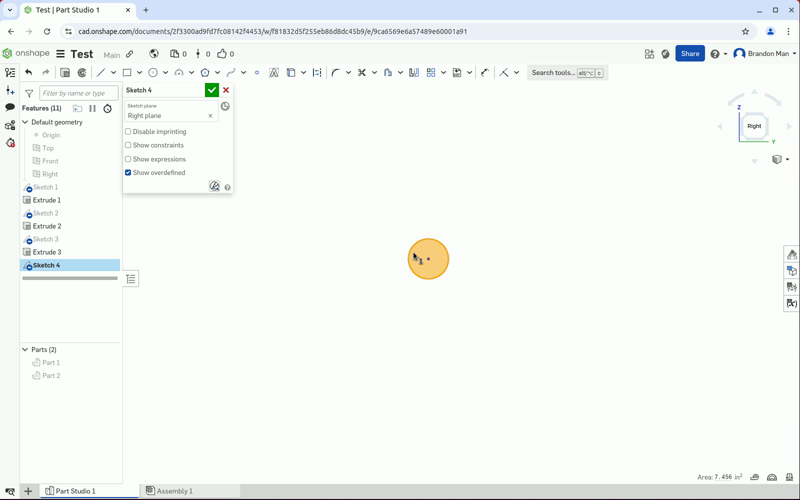
scroll(-6)
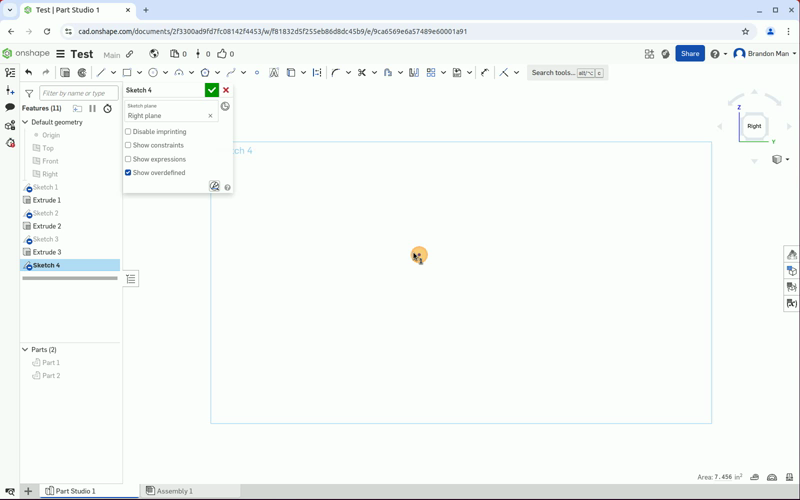
mouse_move(73, 352)
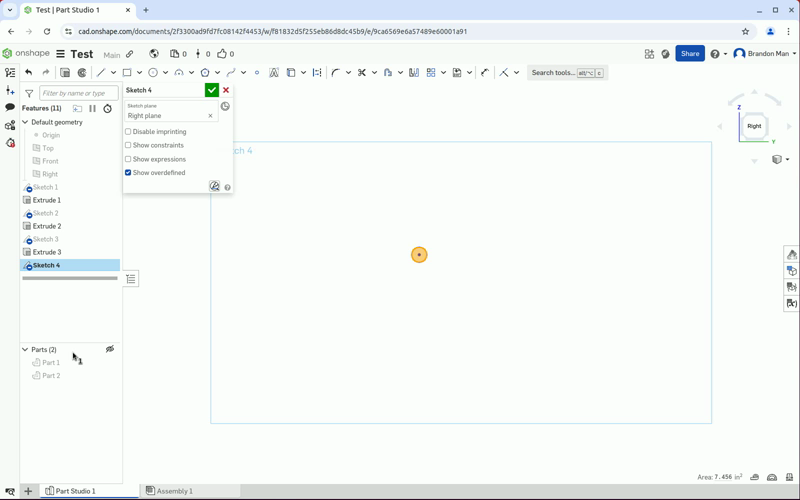
key(shift+y)
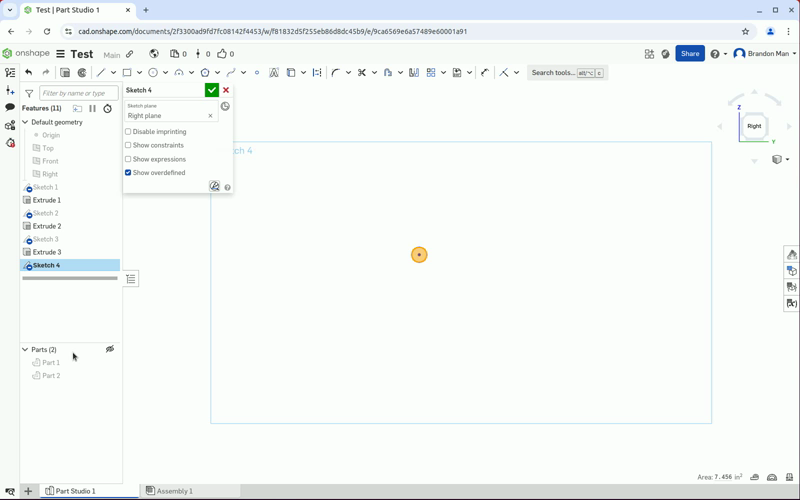
key(shift+e)
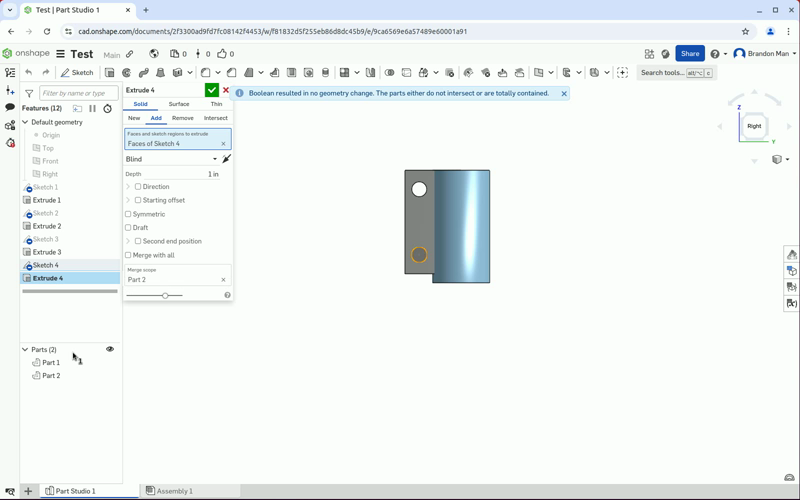
mouse_move(143, 106)
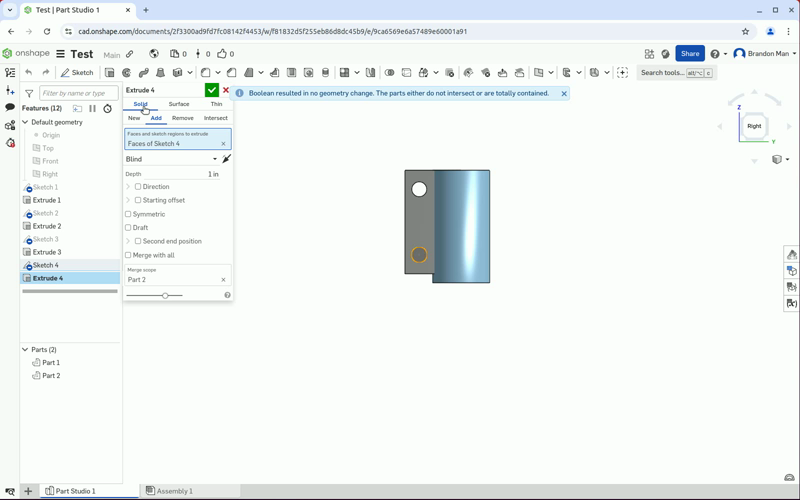
click(143, 106)
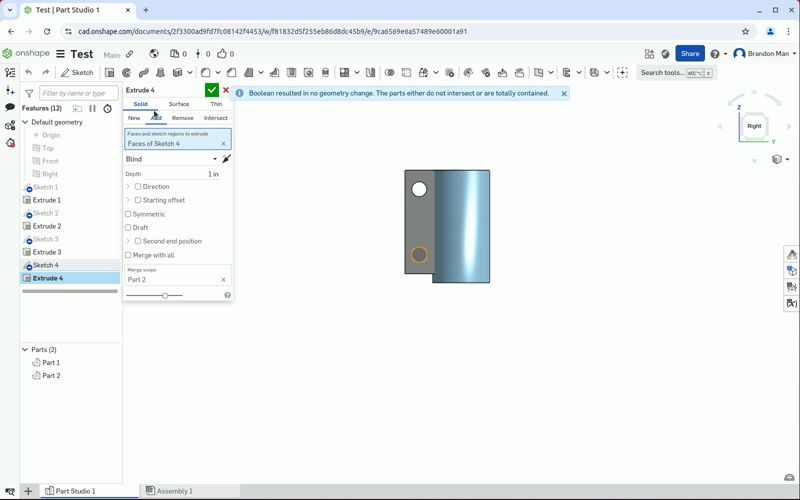
mouse_move(186, 120)
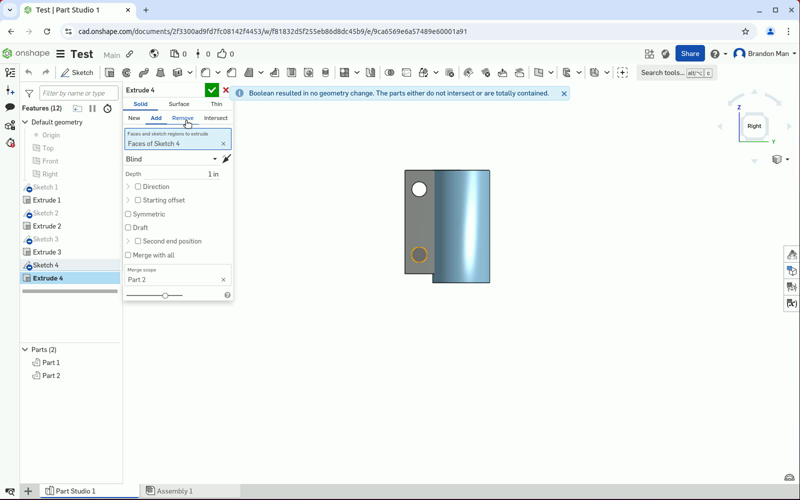
click(186, 120)
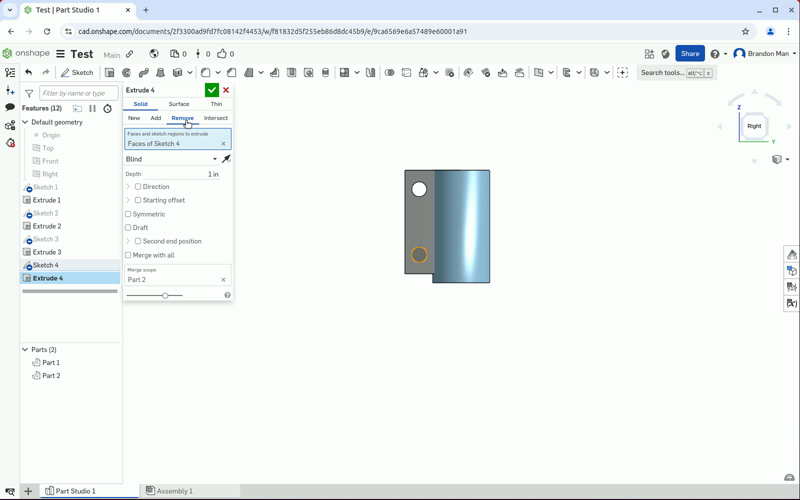
key(tab, 4)
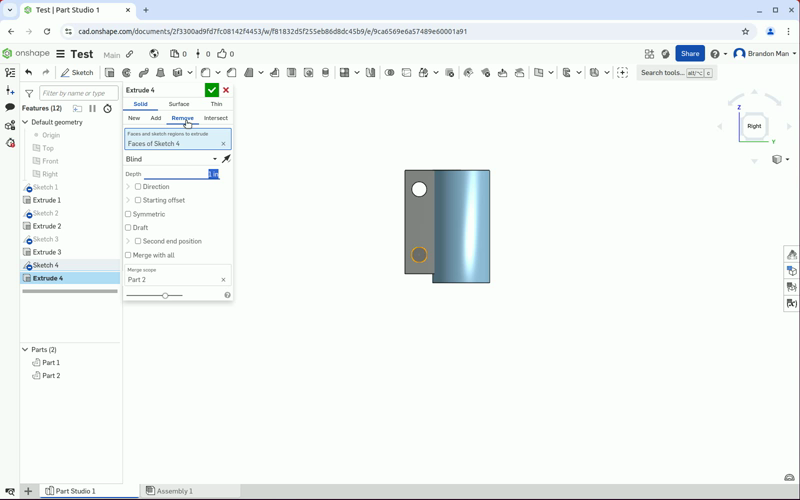
text(7.702)
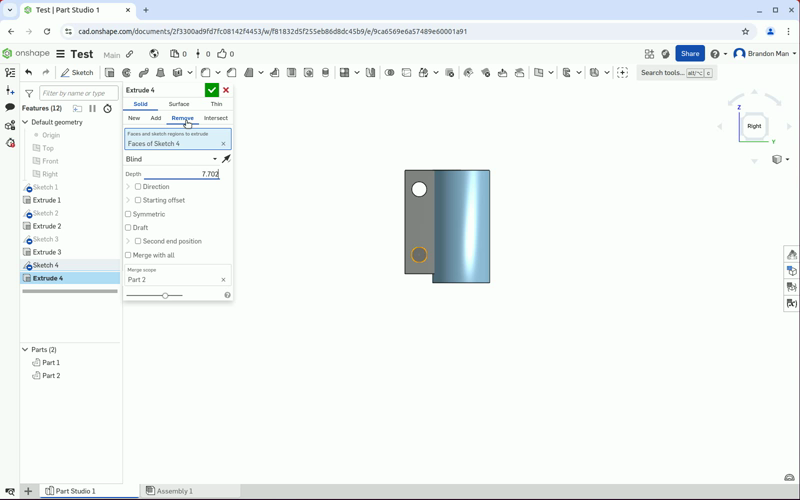
key(tab, 3)
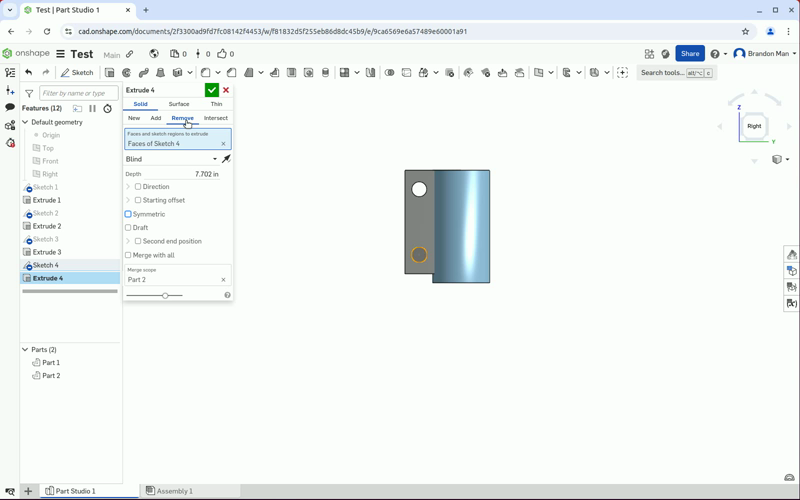
key(space)
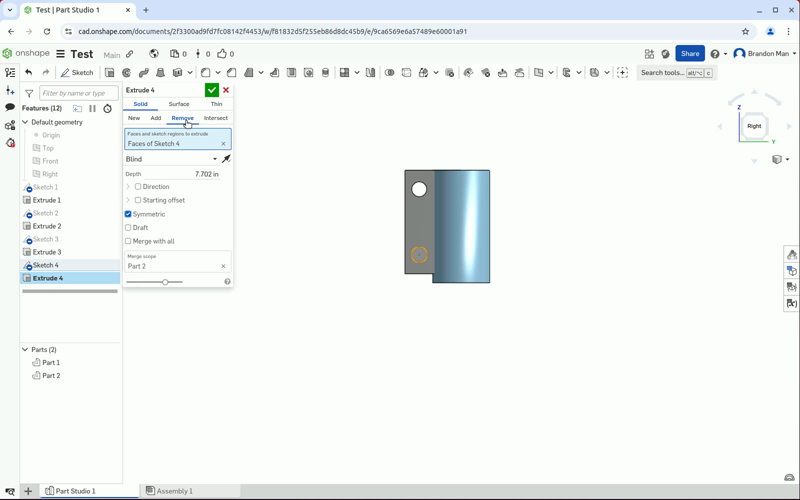
key(tab, 2)
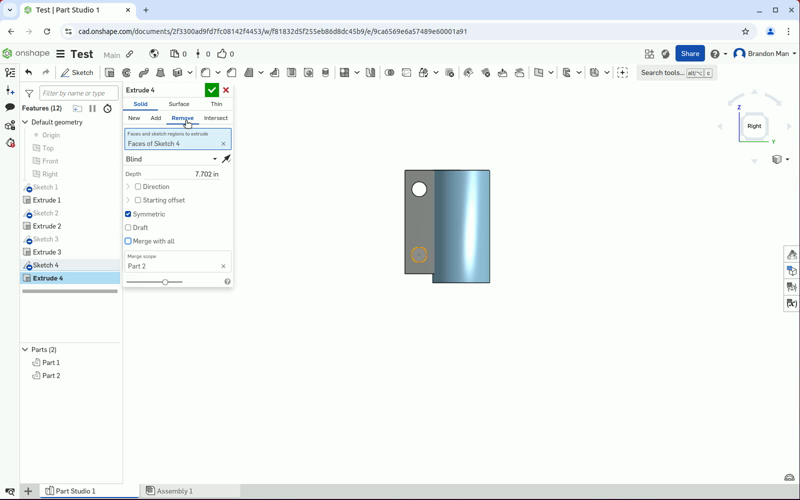
key(space)
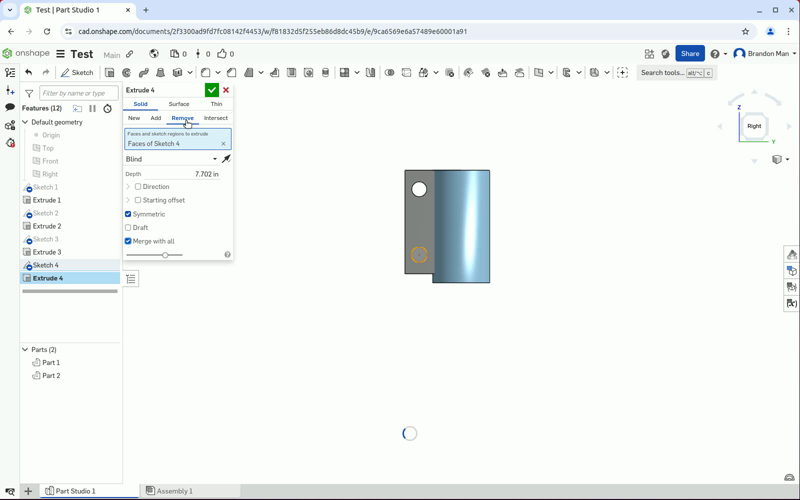
key(enter)
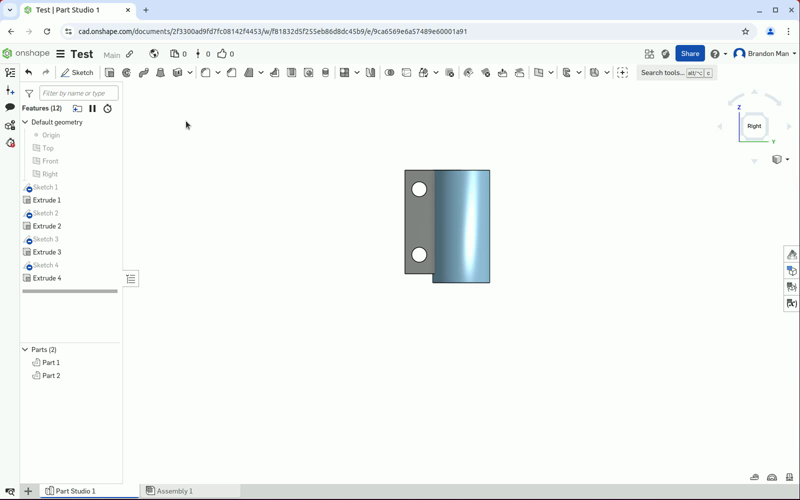
key(shift+h)
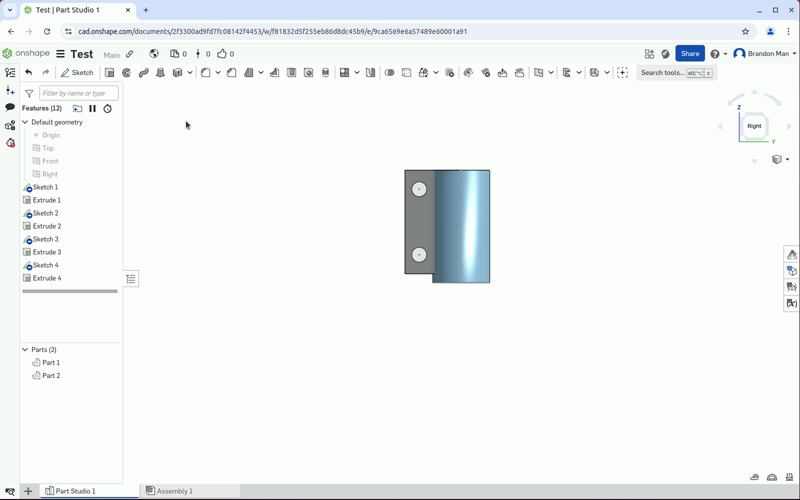
key(shift+h)
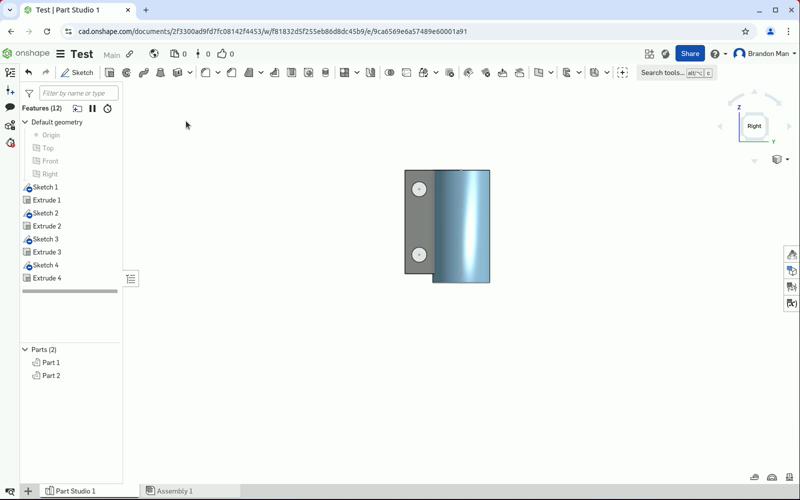
key(shift+7)
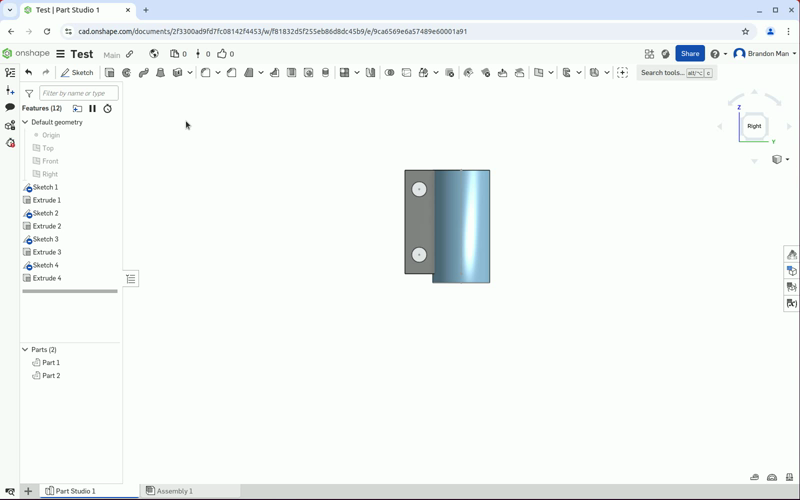
key(right, 2)
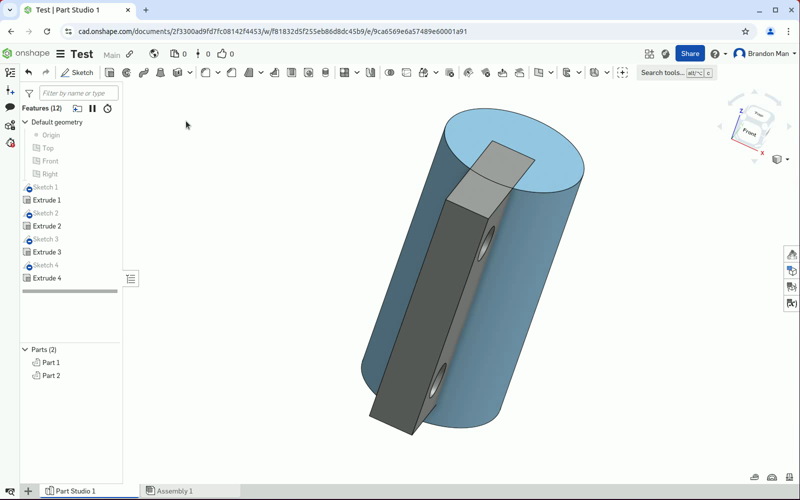
key(down, 2)
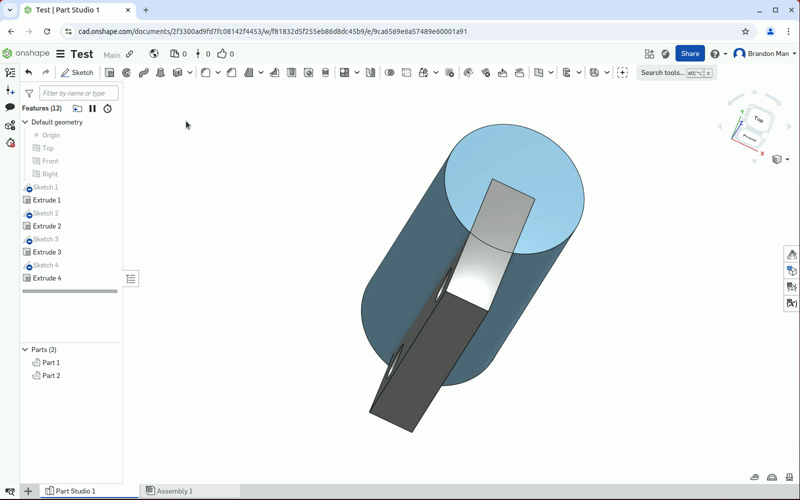
key(up, 2)
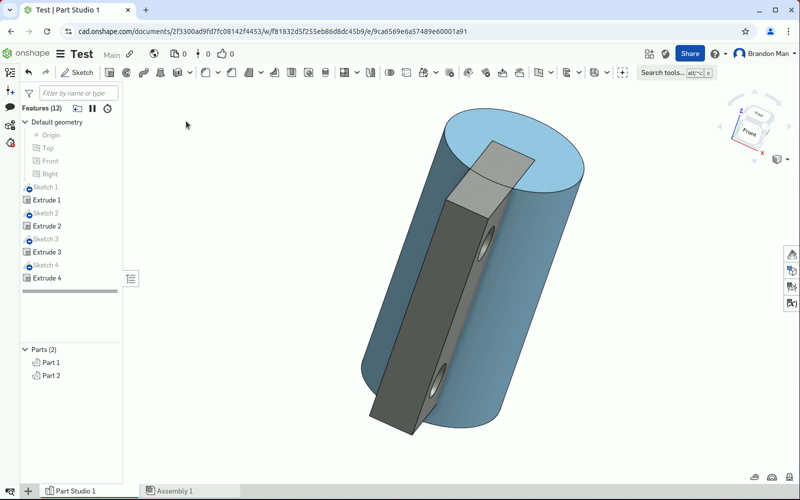
key(left, 2)
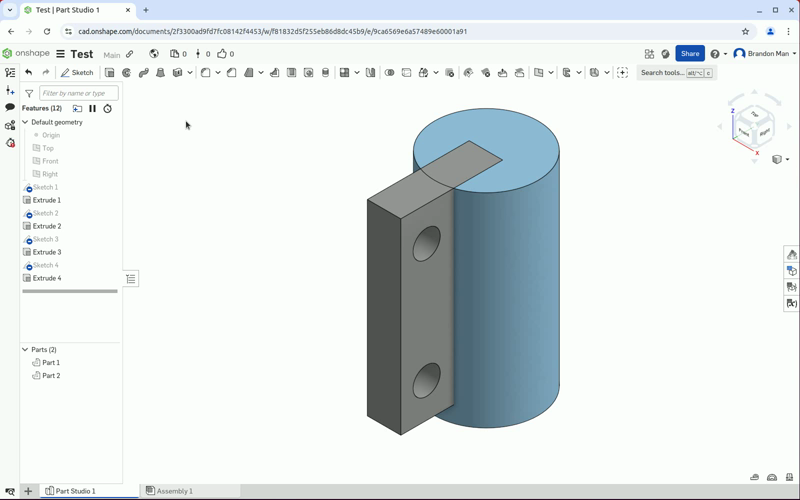
mouse_move(73, 189)
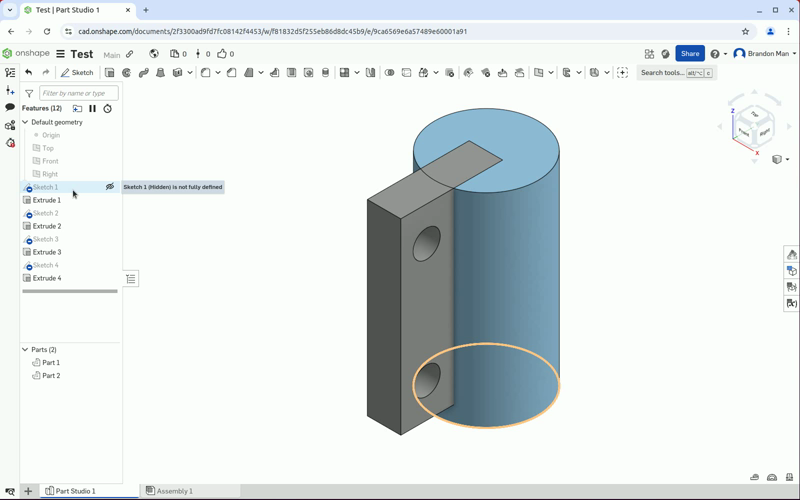
click(73, 189)